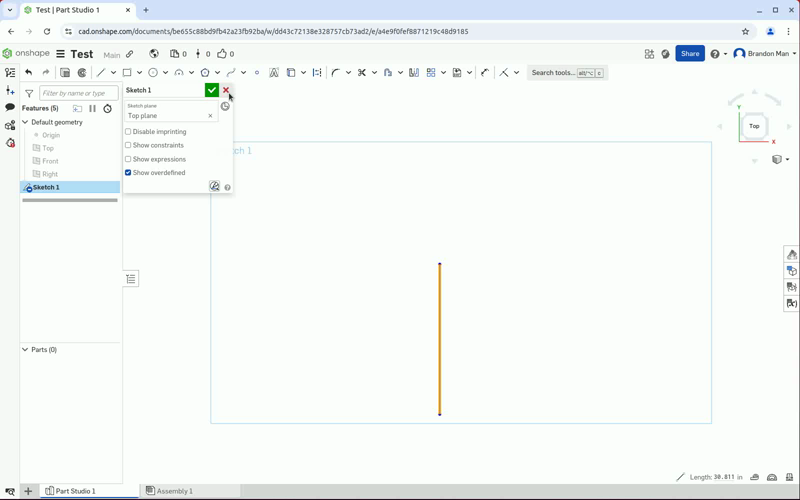
key(shift+h)
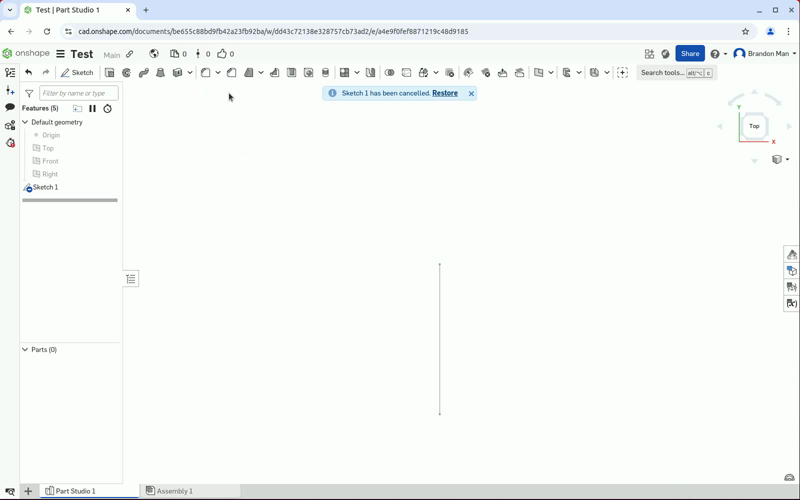
key(shift+s)
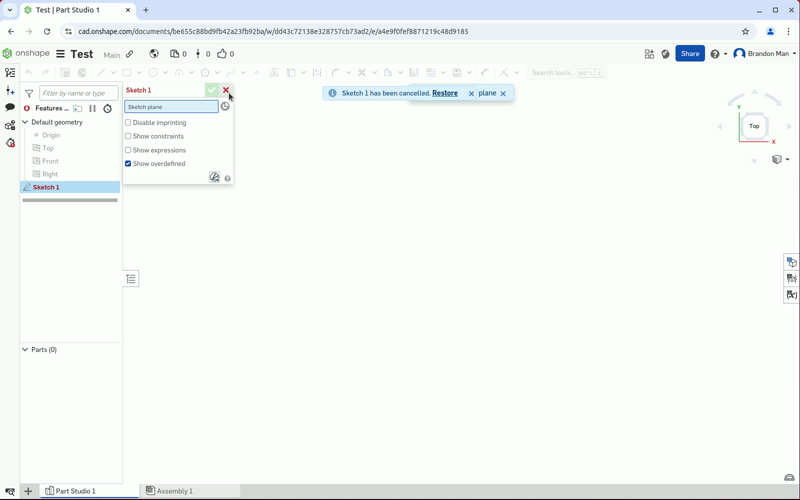
mouse_move(73, 150)
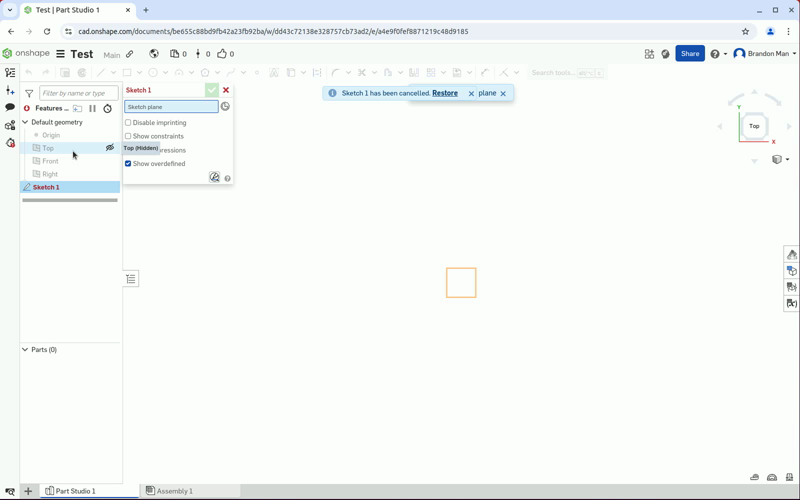
click(73, 150)
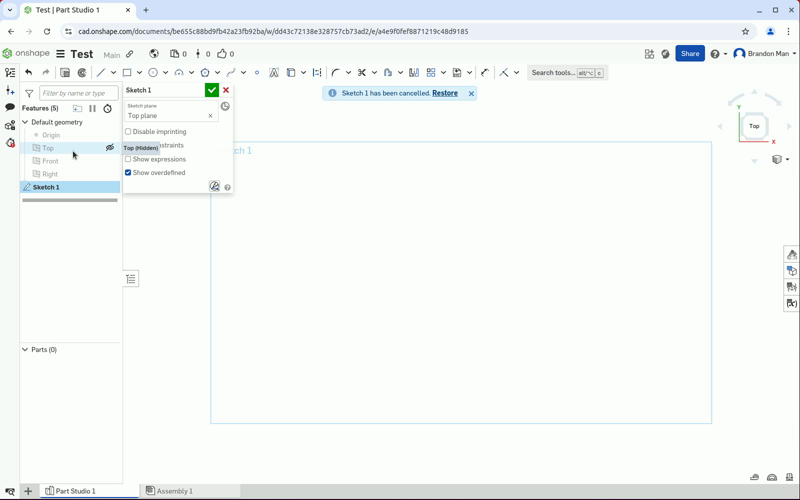
mouse_move(73, 352)
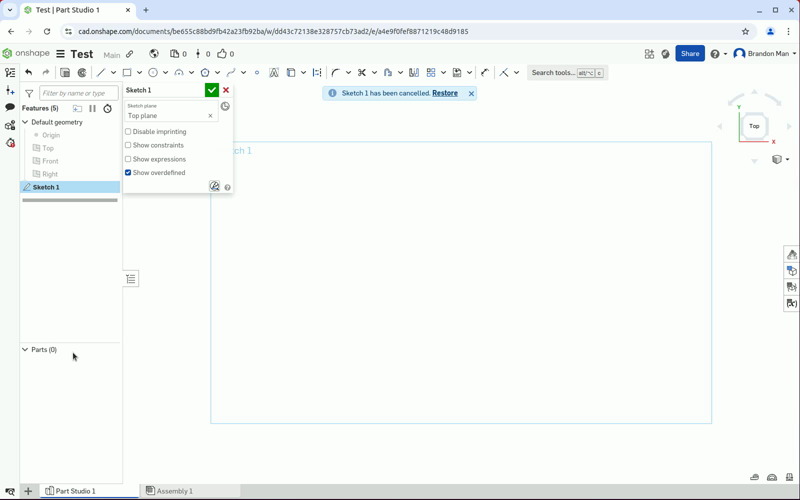
key(y)
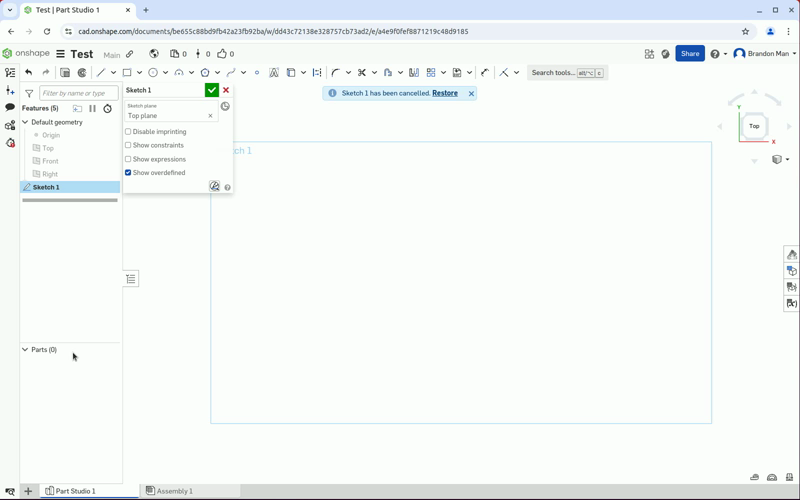
key(l)
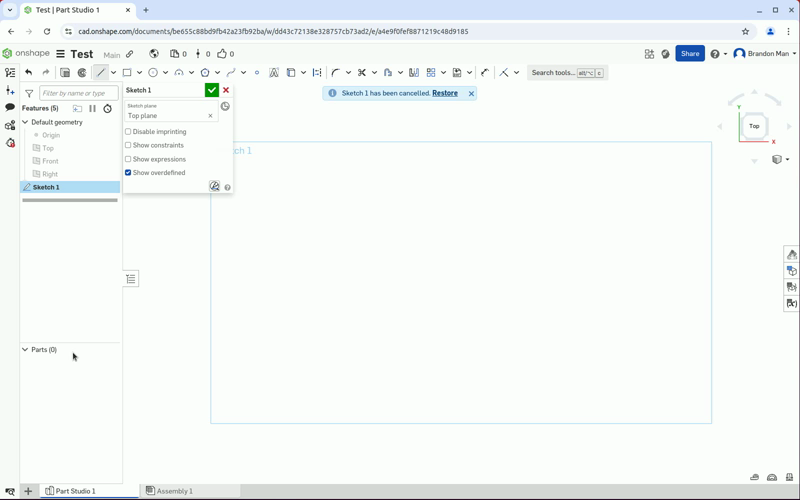
key_down(shift)
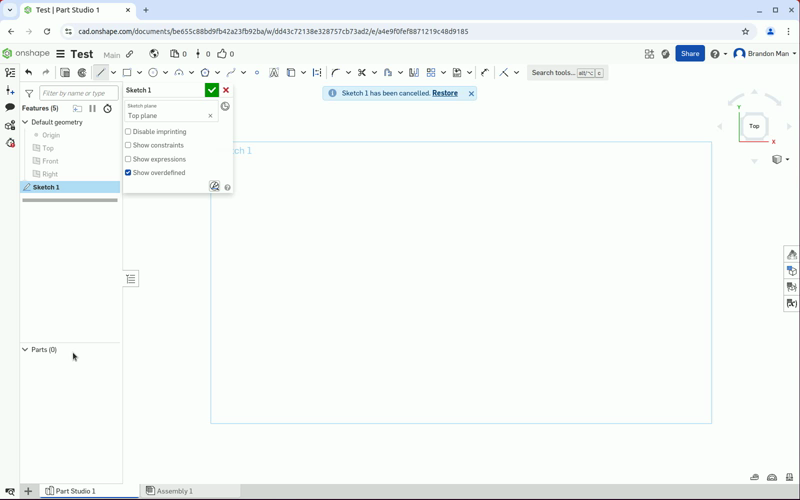
mouse_move(348, 351)
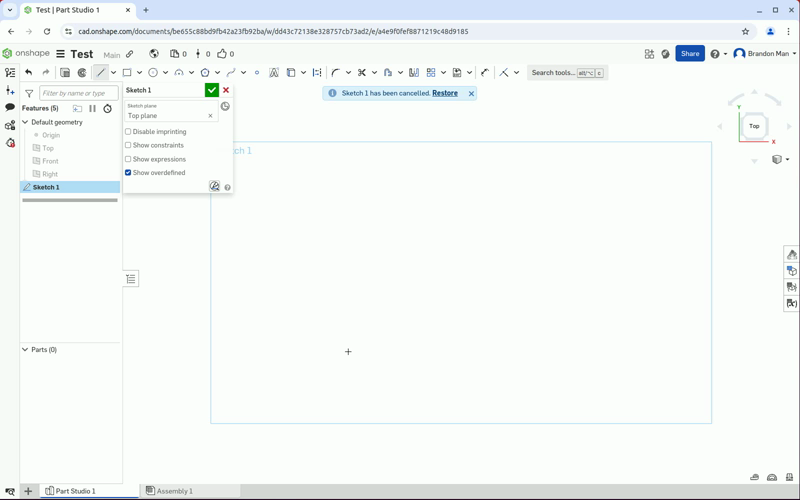
click(348, 351)
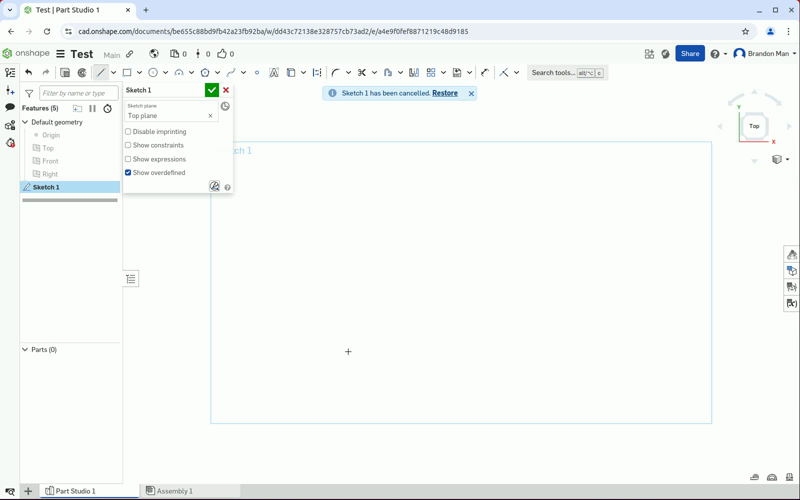
key_up(shift)
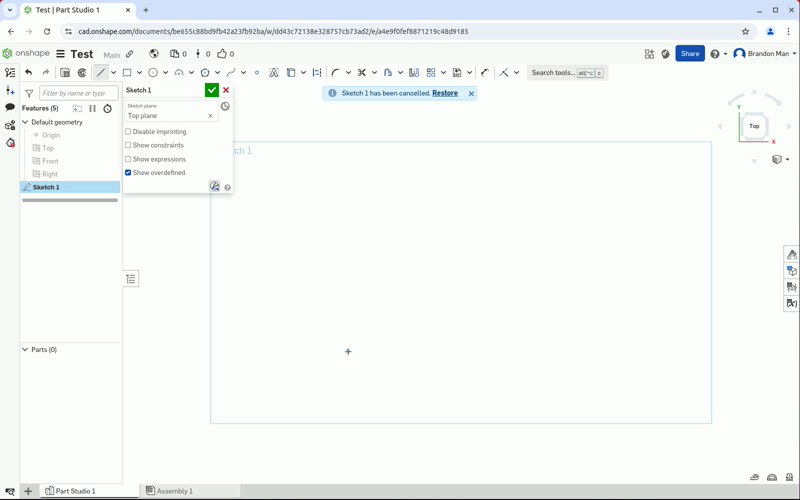
key_down(shift)
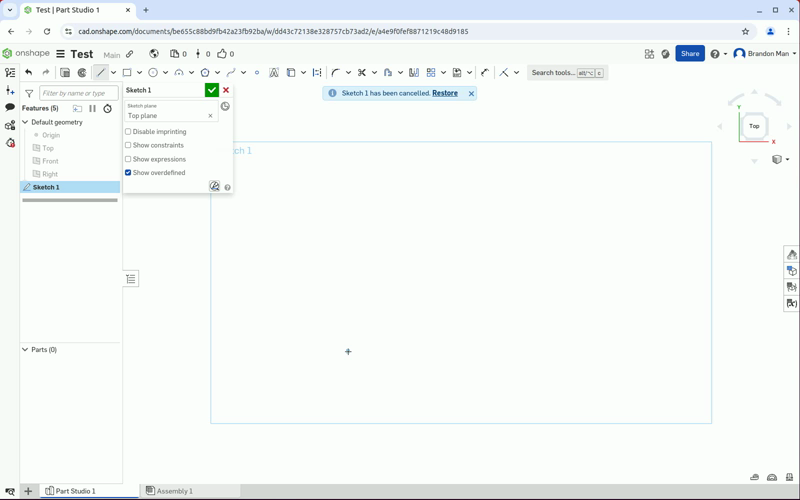
mouse_move(460, 351)
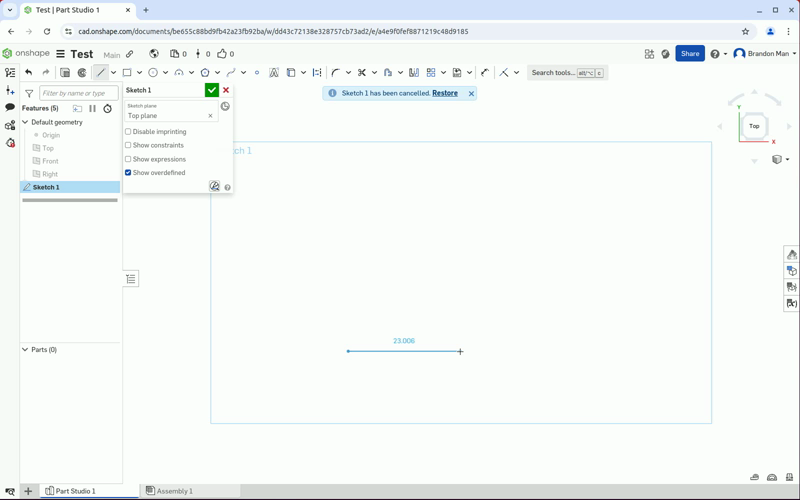
click(460, 351)
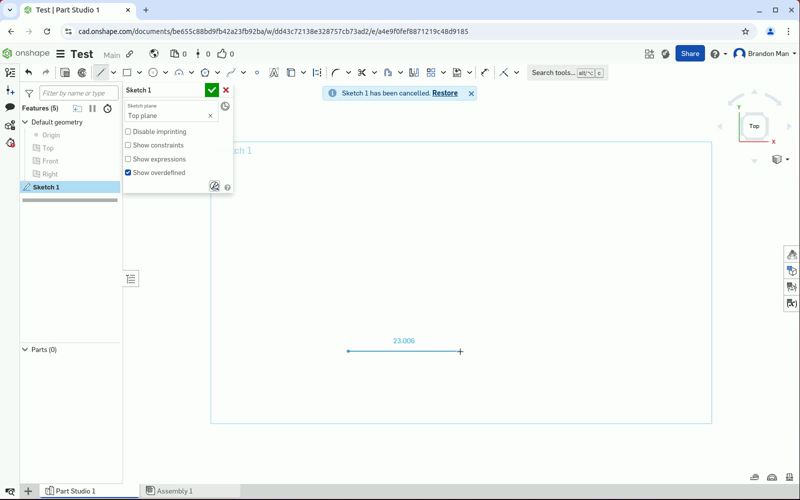
key_up(shift)
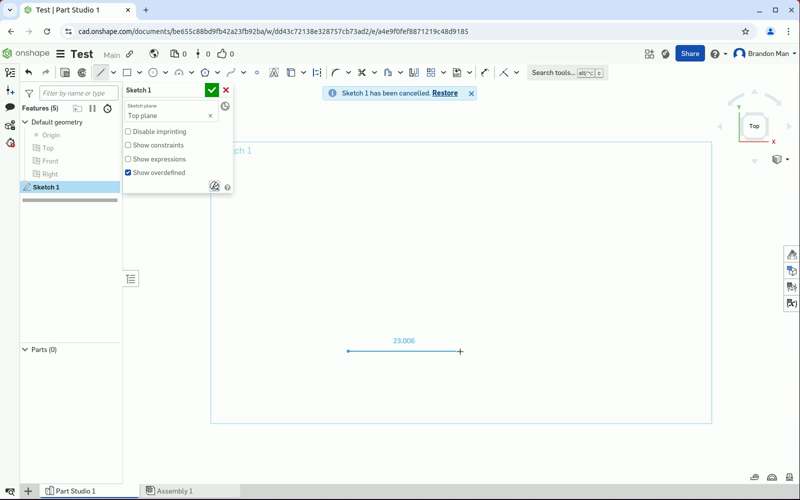
key_down(shift)
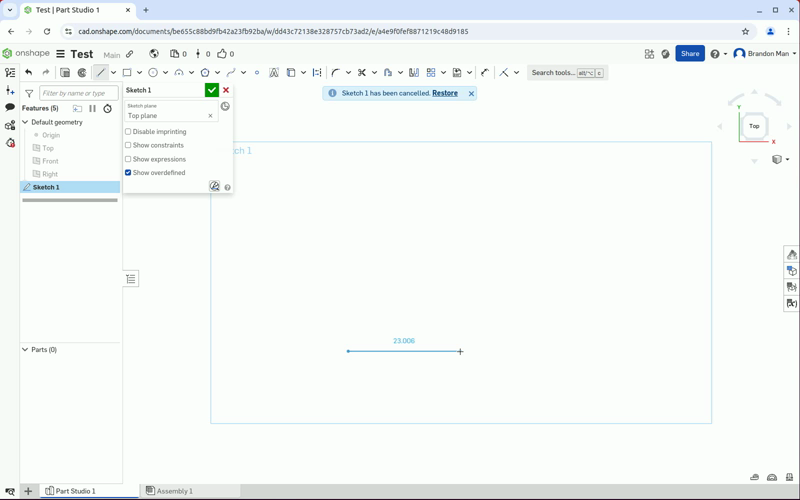
mouse_move(460, 216)
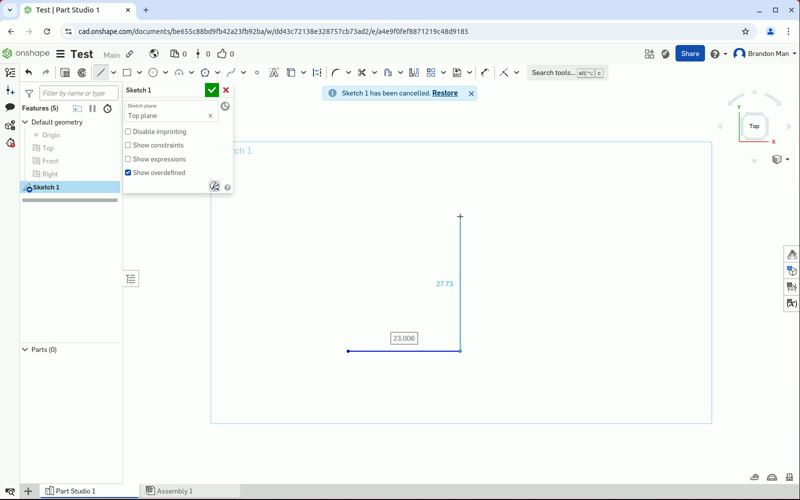
click(460, 216)
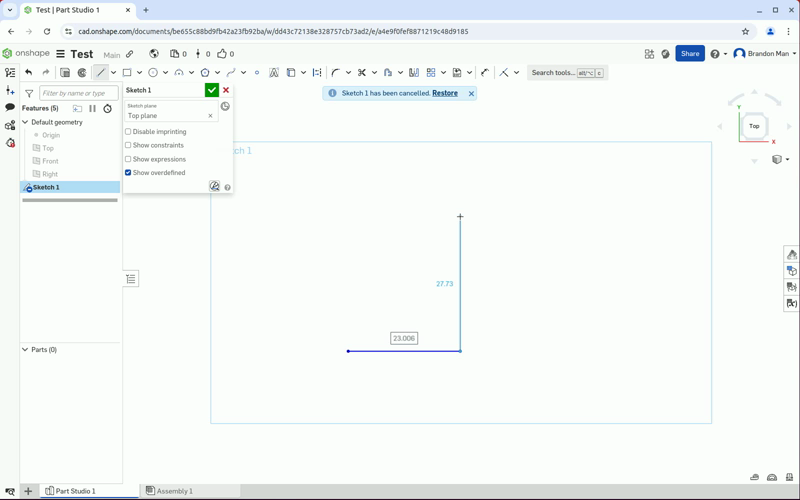
key_up(shift)
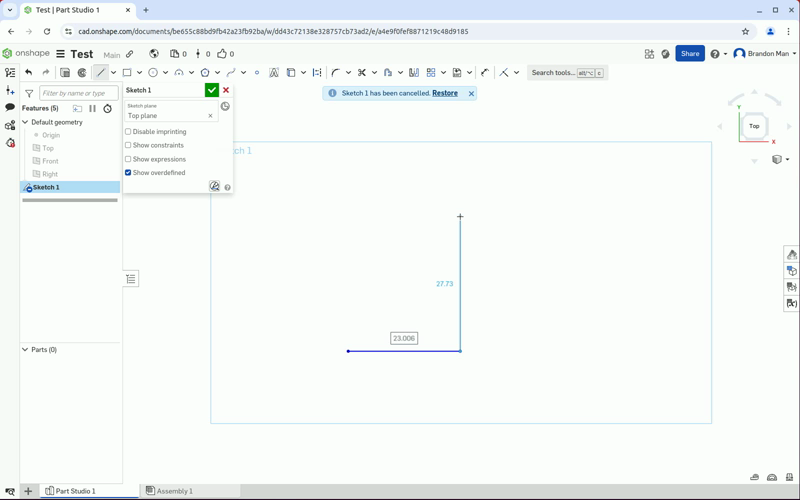
key_down(shift)
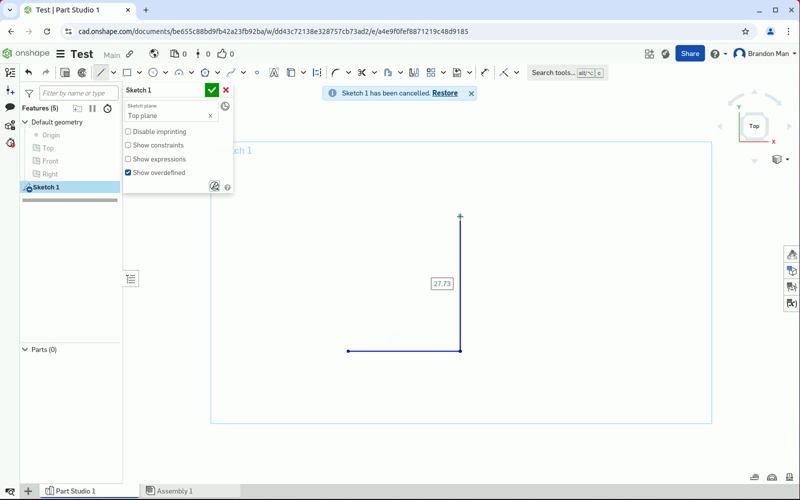
mouse_move(371, 216)
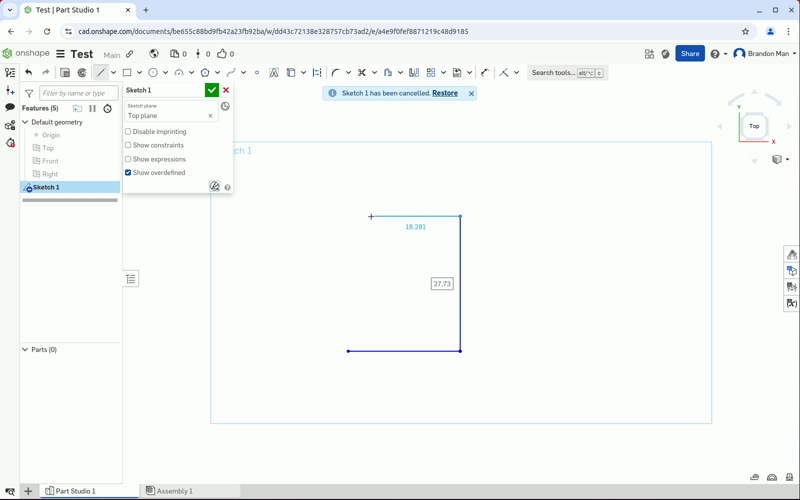
click(371, 216)
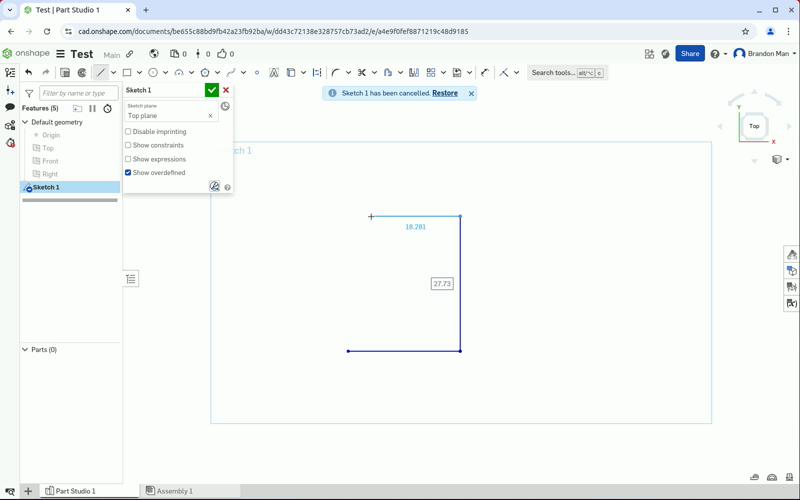
key_up(shift)
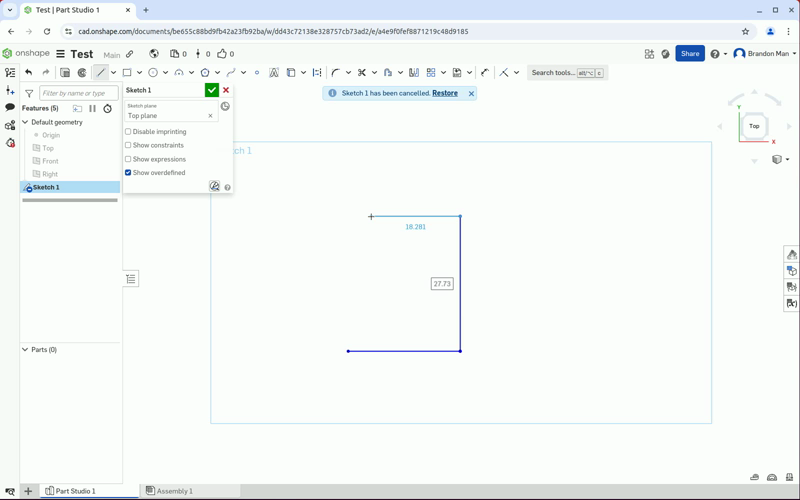
key(esc)
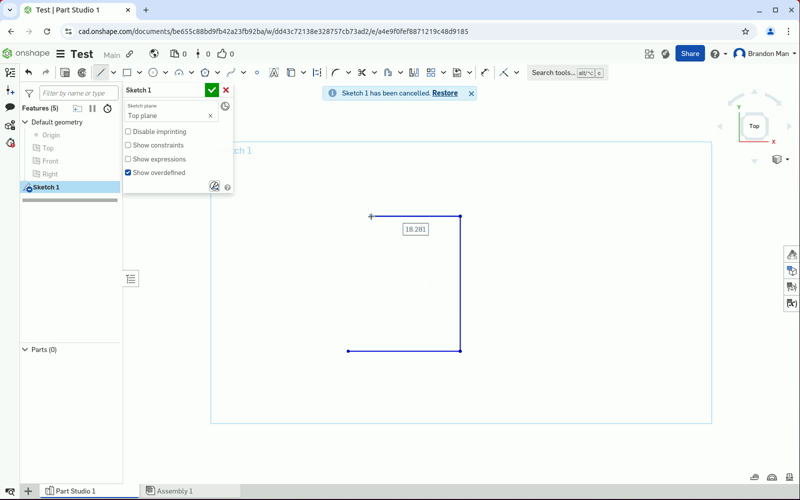
key(a)
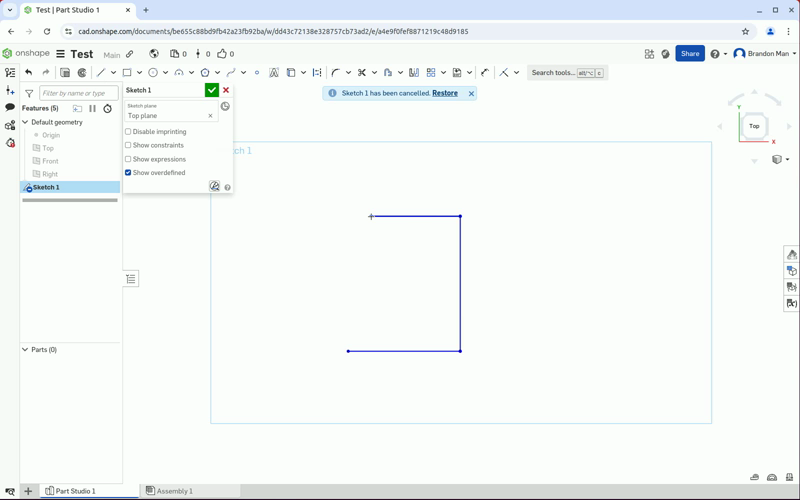
mouse_move(371, 216)
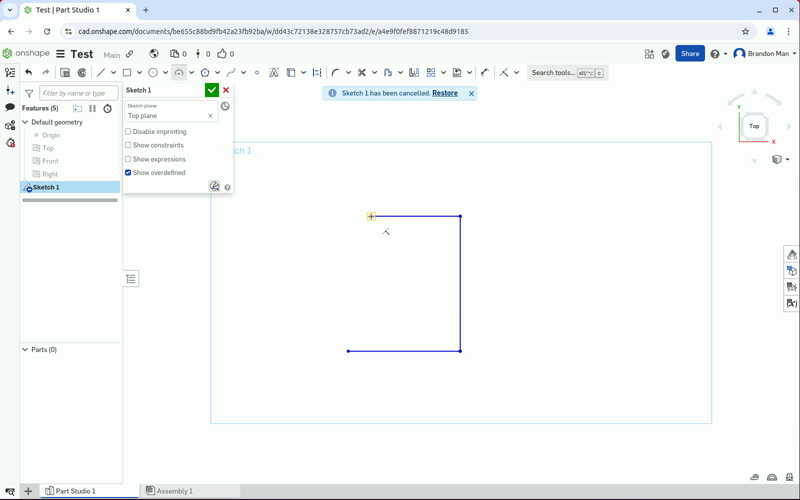
click(371, 216)
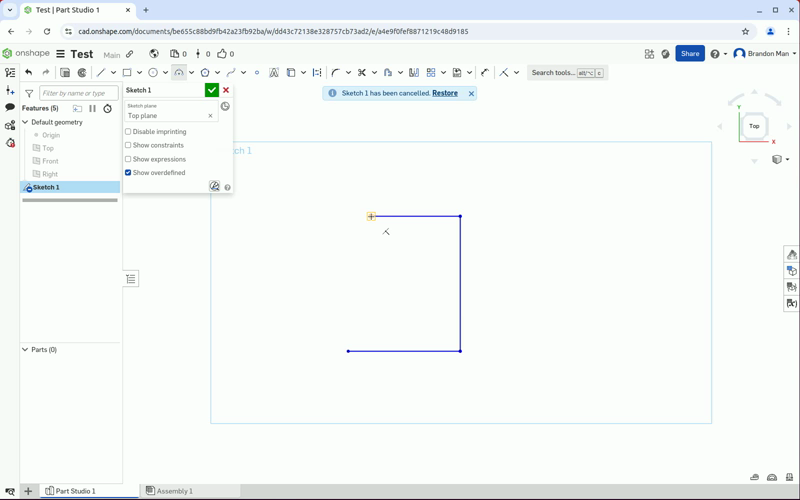
key_down(shift)
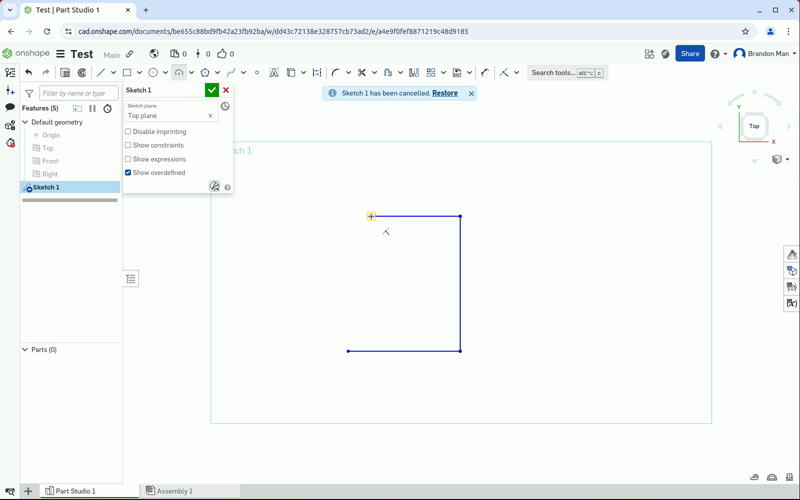
mouse_move(348, 239)
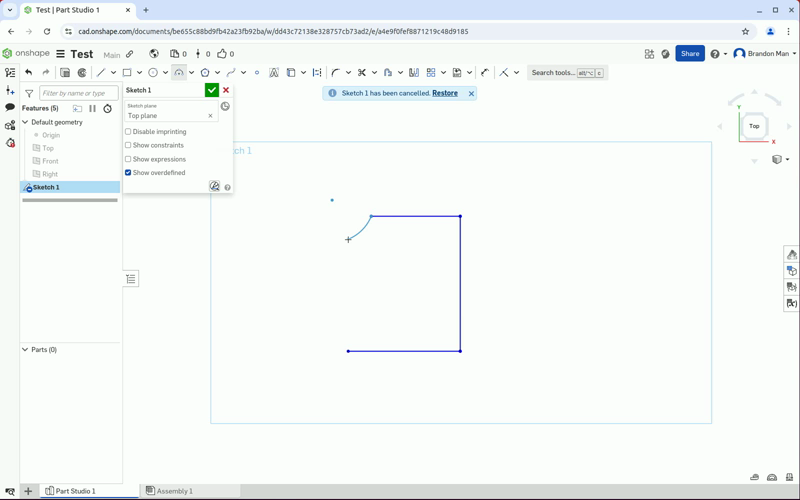
click(348, 239)
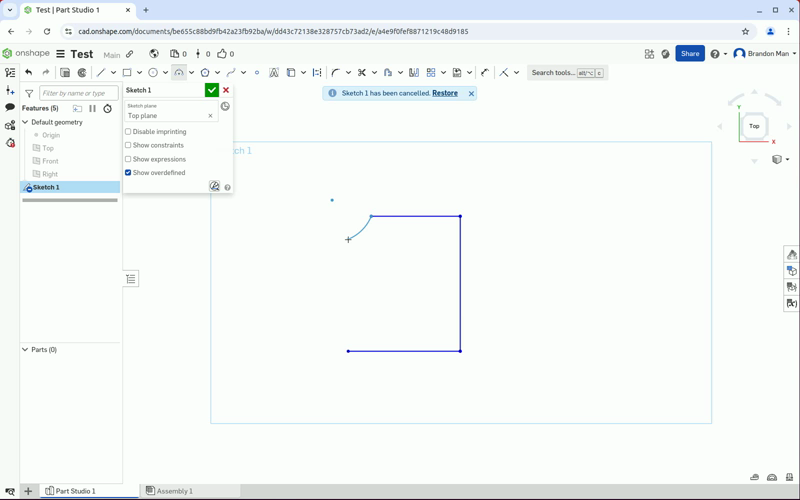
mouse_move(354, 222)
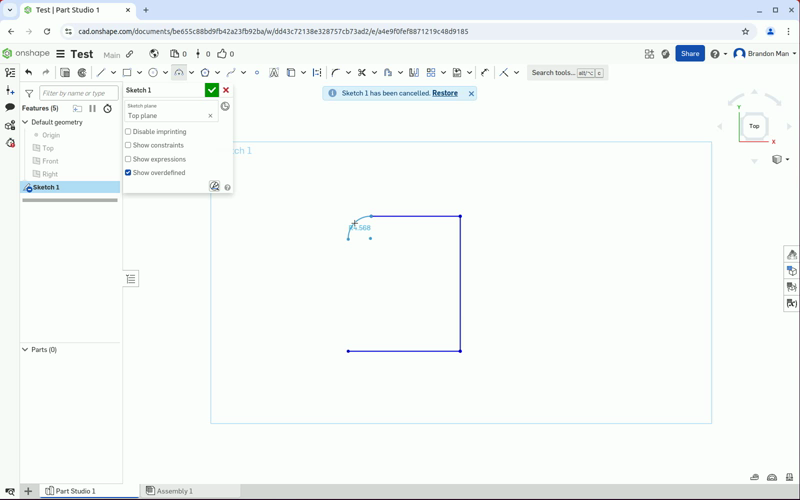
click(354, 222)
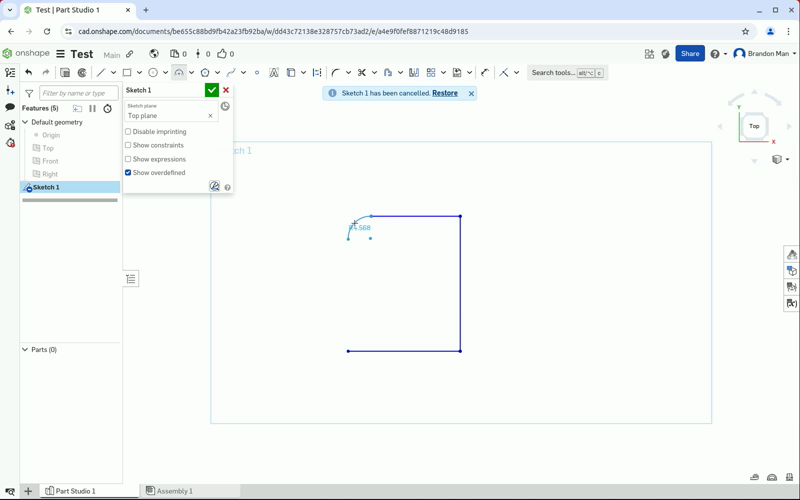
key_up(shift)
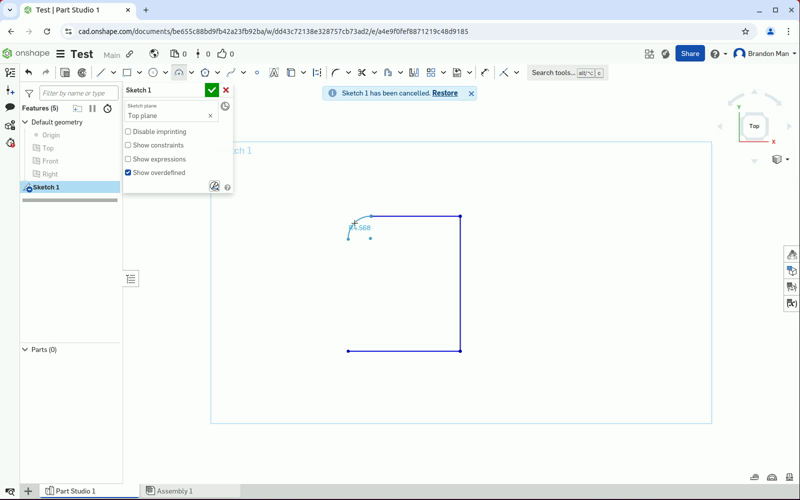
key(esc)
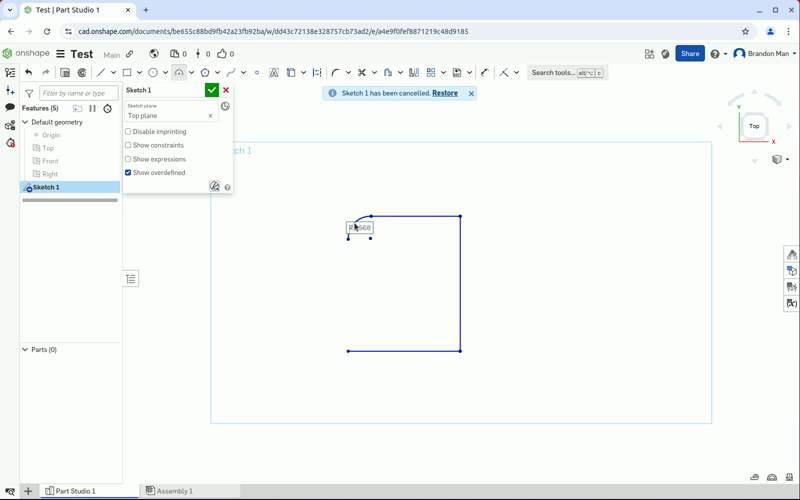
key(l)
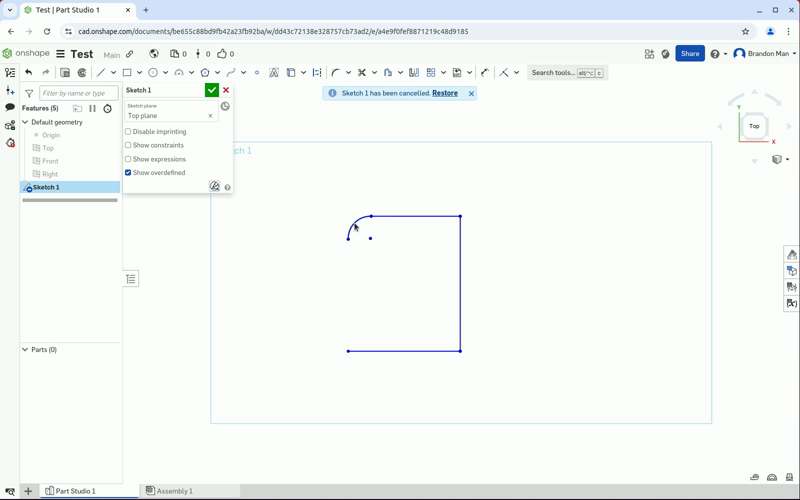
mouse_move(348, 239)
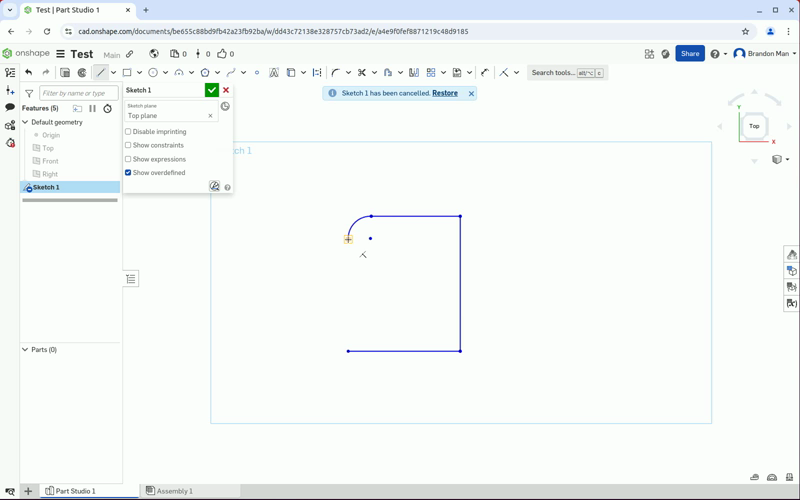
click(348, 239)
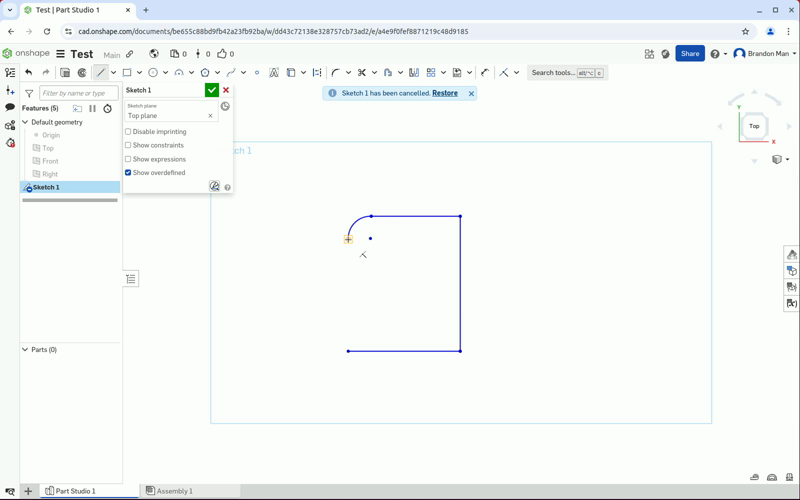
key_down(shift)
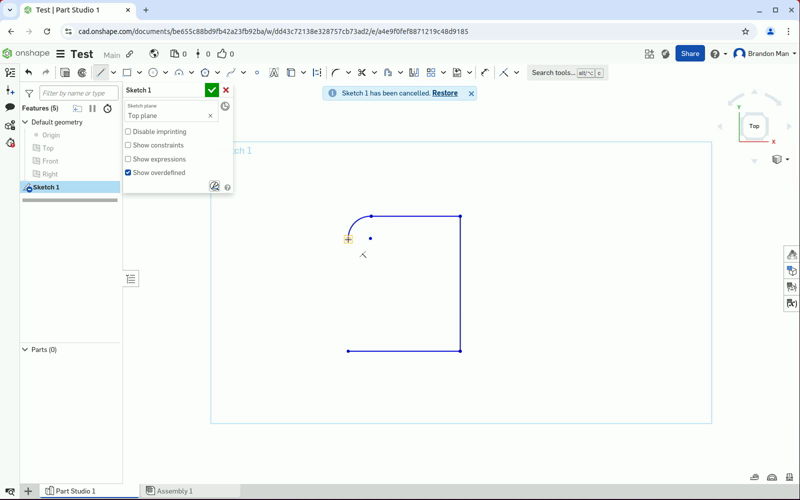
mouse_move(348, 351)
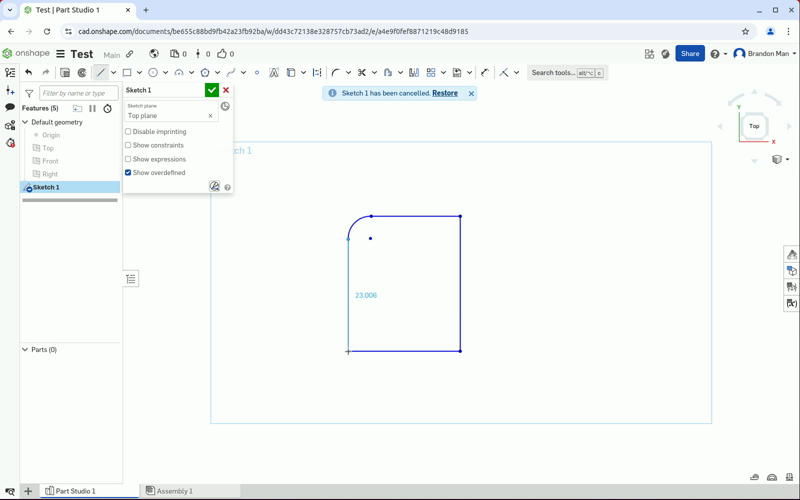
key_up(shift)
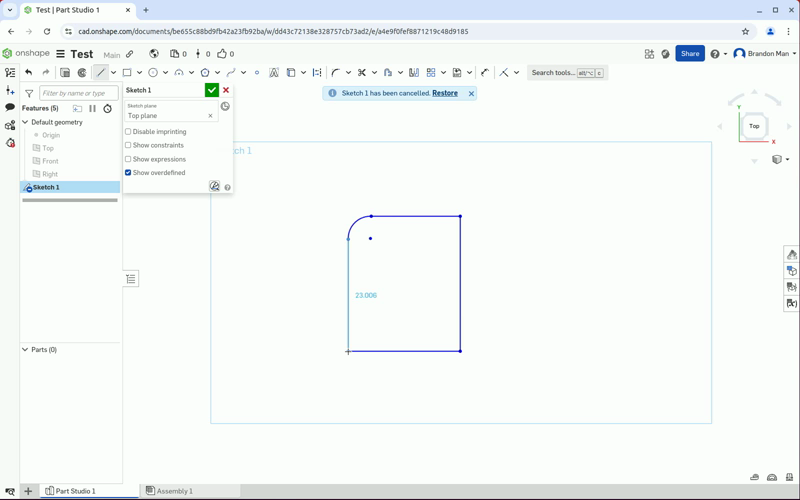
click(348, 351)
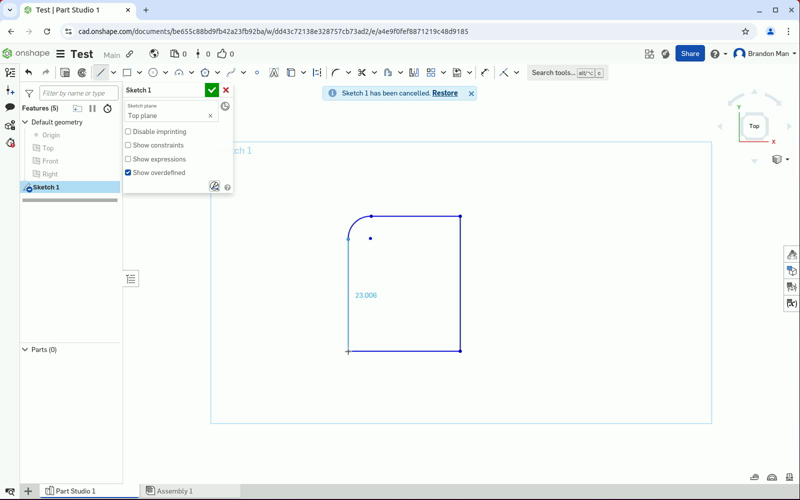
key(esc)
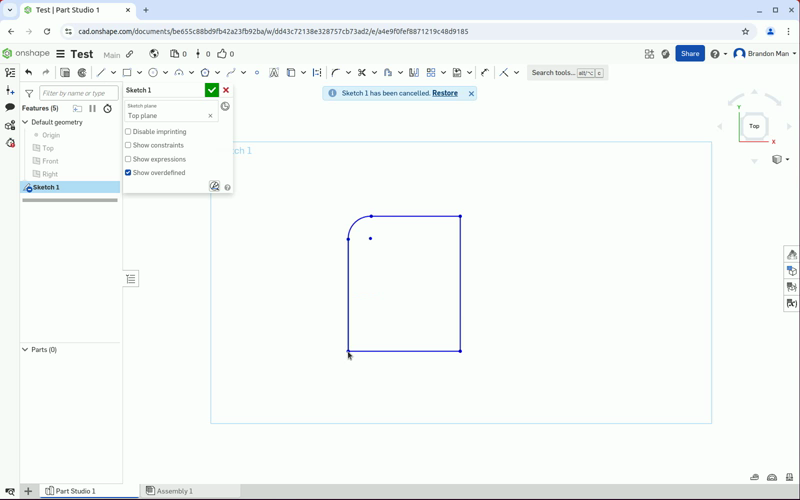
mouse_move(426, 322)
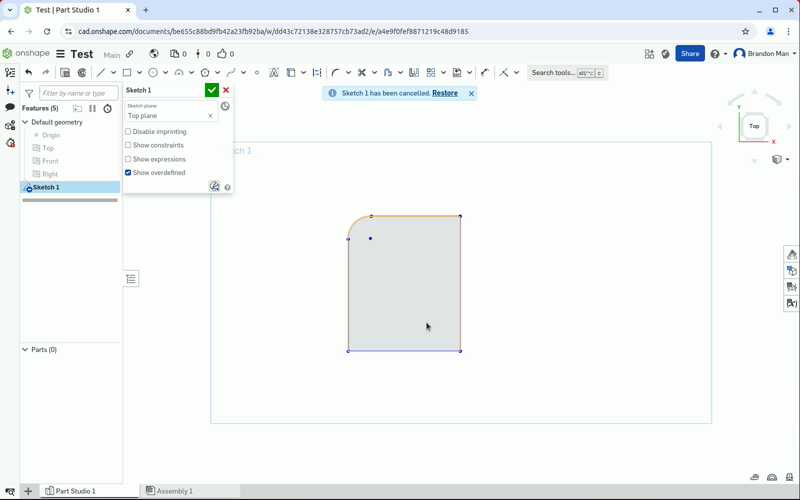
click(426, 322)
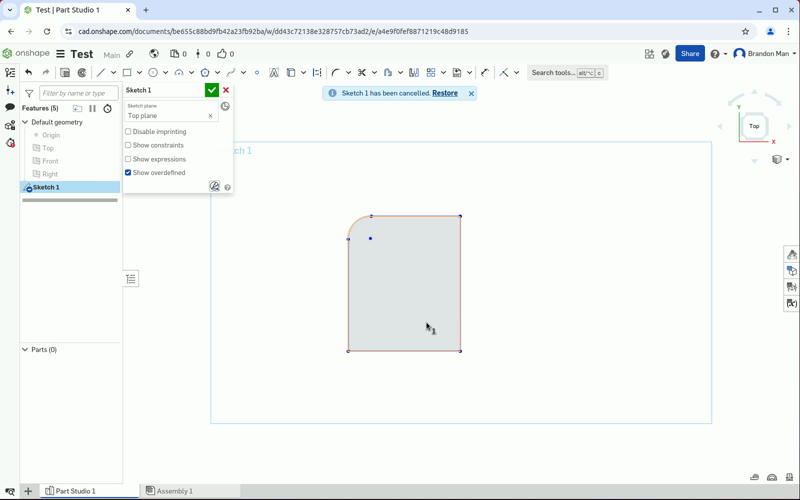
mouse_move(73, 352)
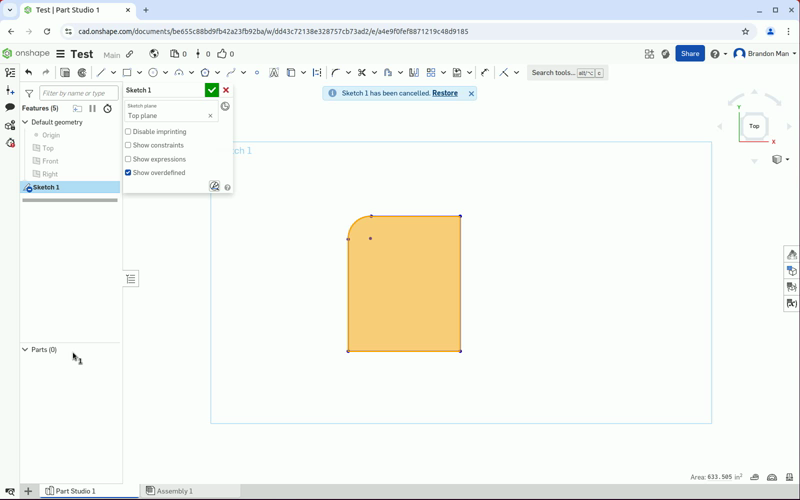
key(shift+y)
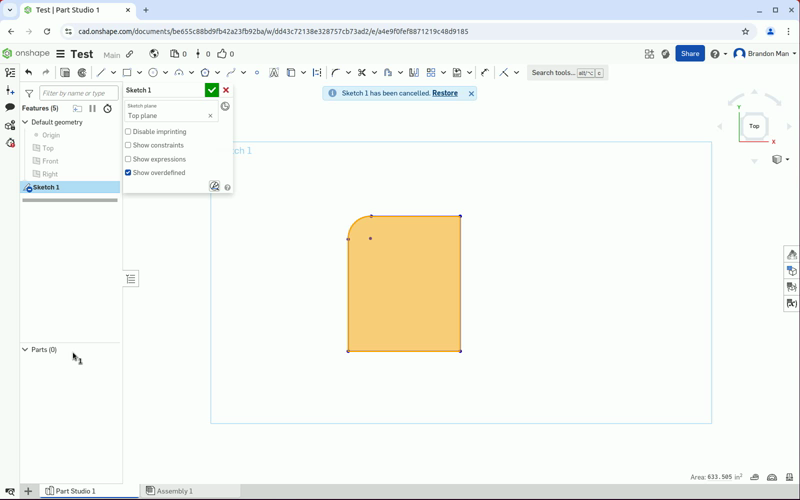
key(shift+e)
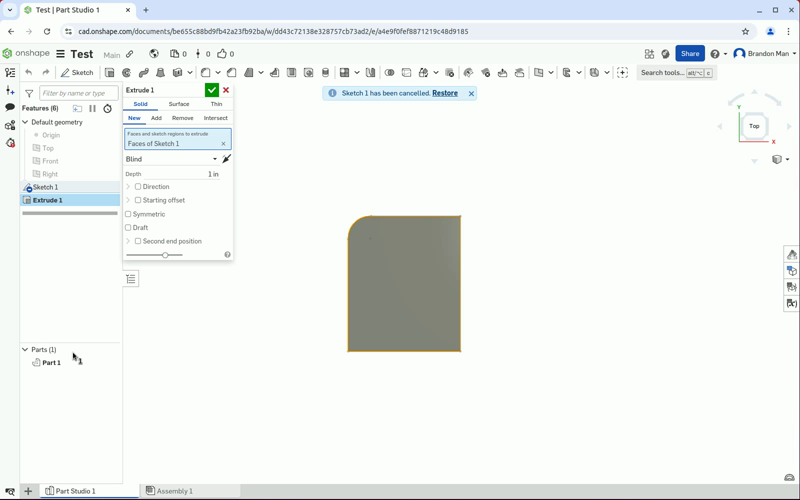
mouse_move(143, 106)
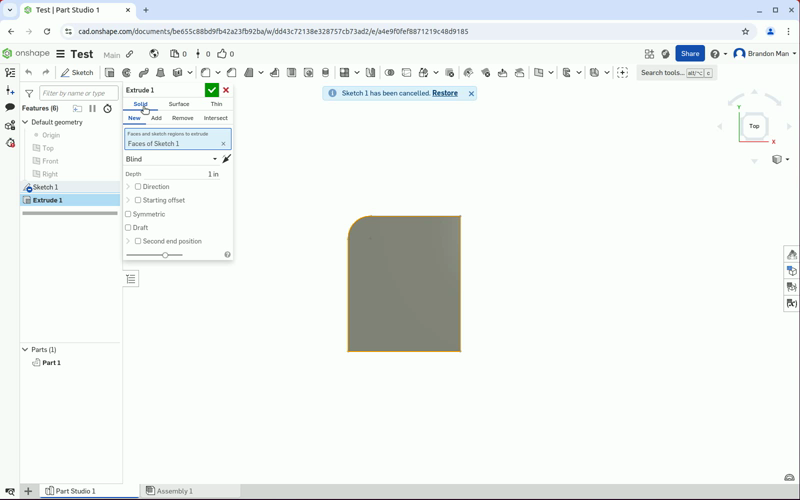
click(143, 106)
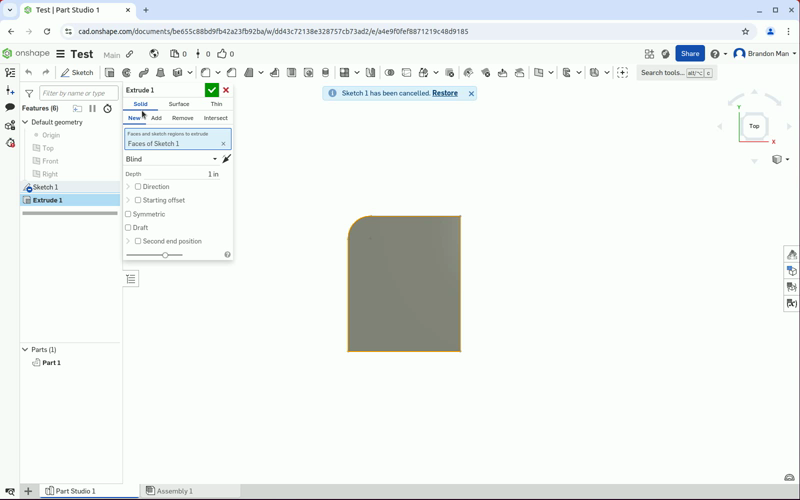
mouse_move(137, 120)
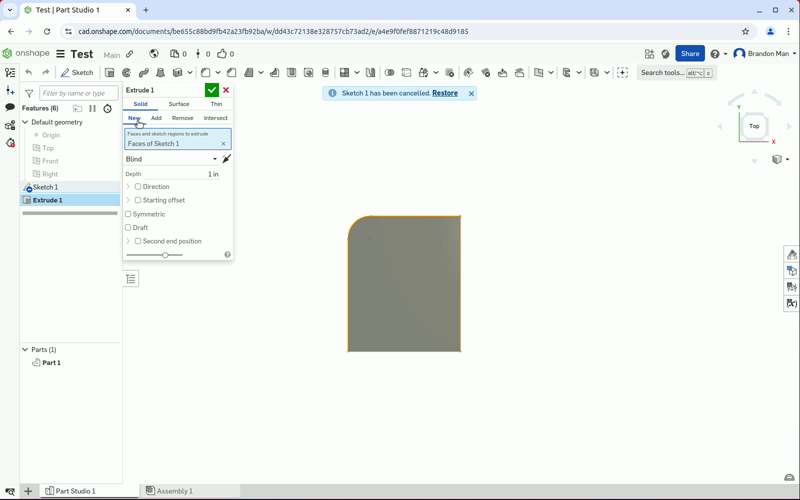
click(137, 120)
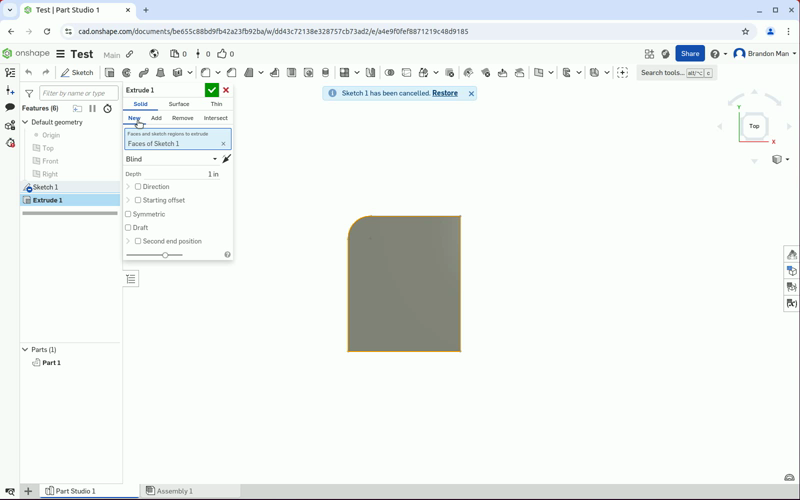
key(tab, 4)
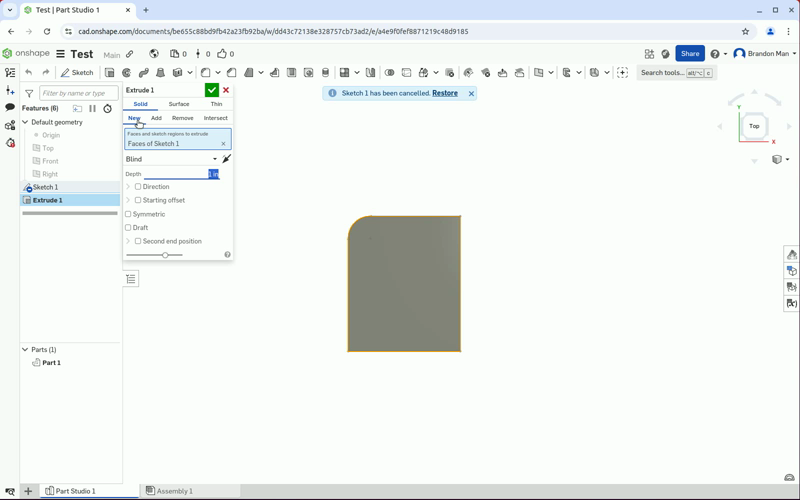
text(18.535)
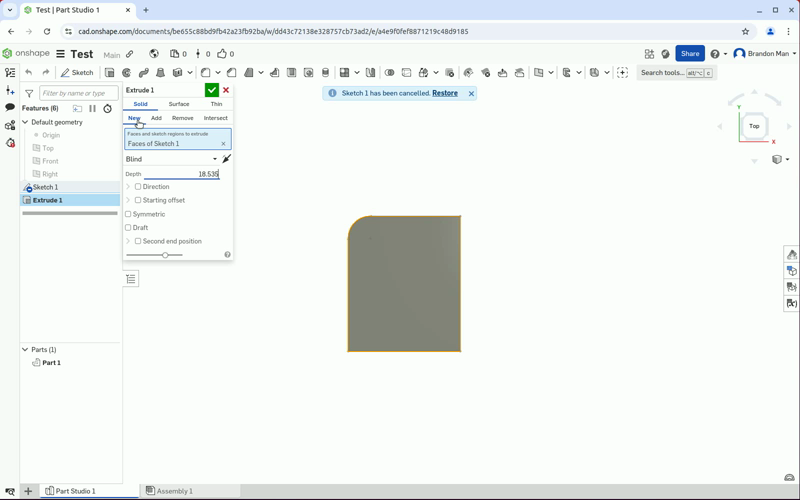
key(enter)
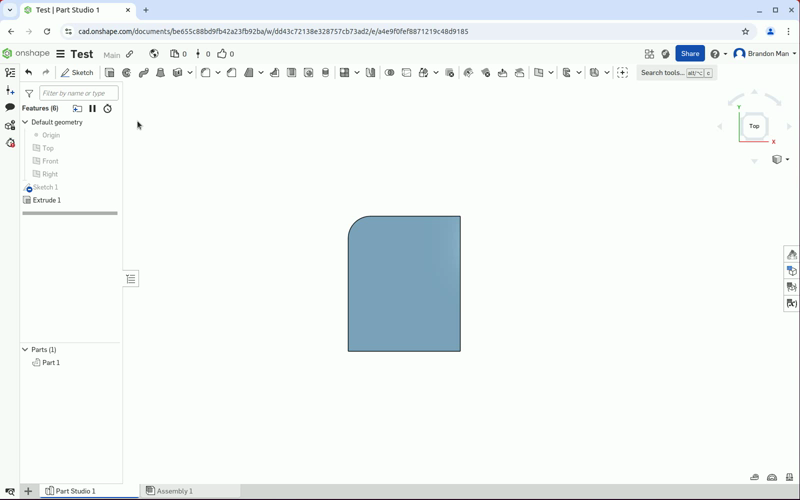
key(shift+h)
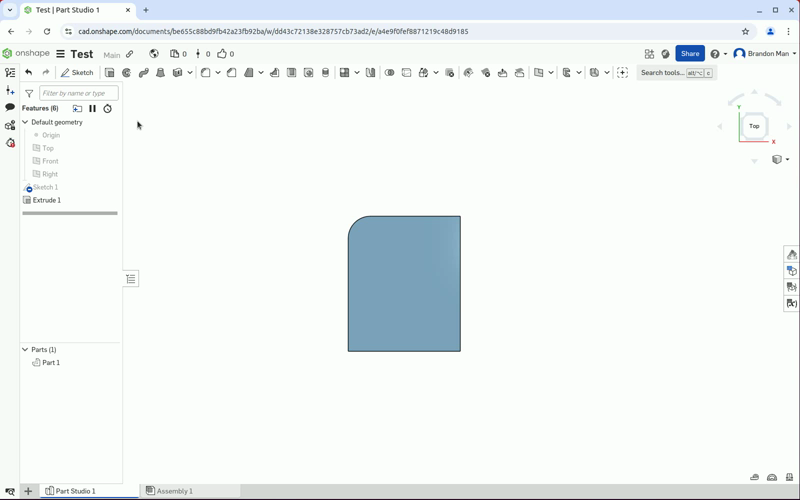
key(shift+h)
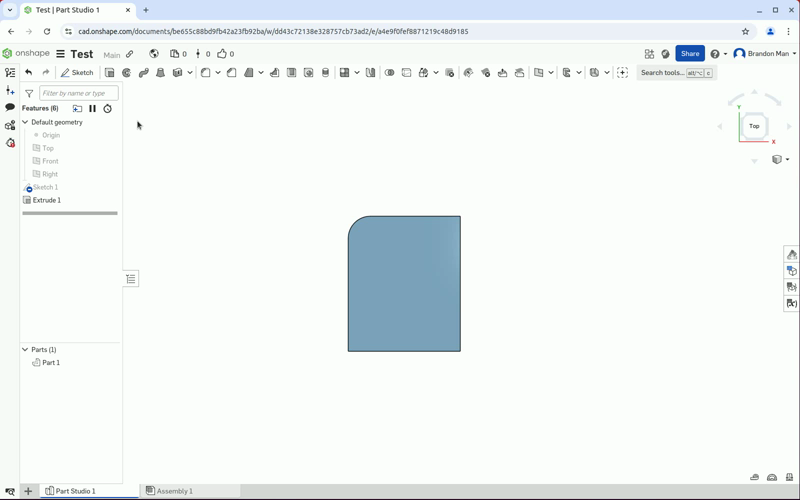
mouse_move(73, 189)
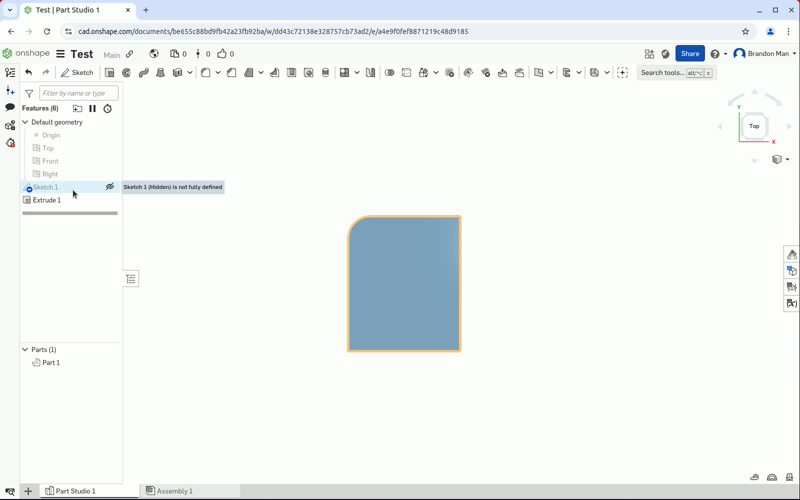
click(73, 189)
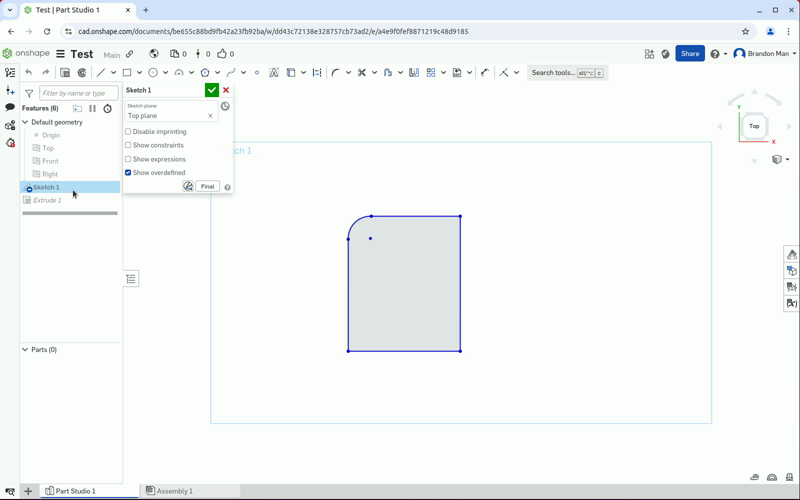
mouse_move(229, 92)
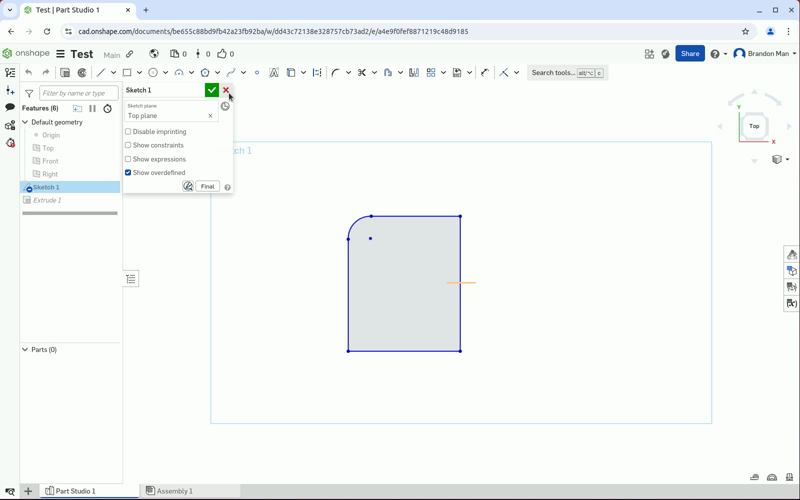
click(229, 92)
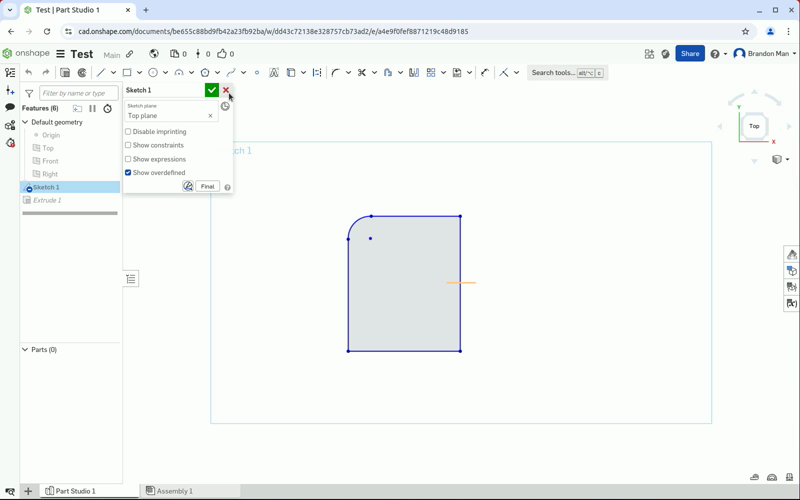
key(shift+s)
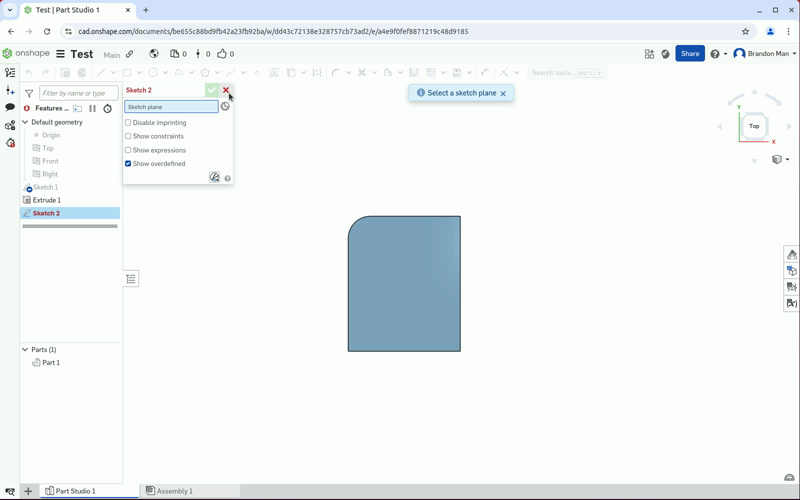
mouse_move(73, 150)
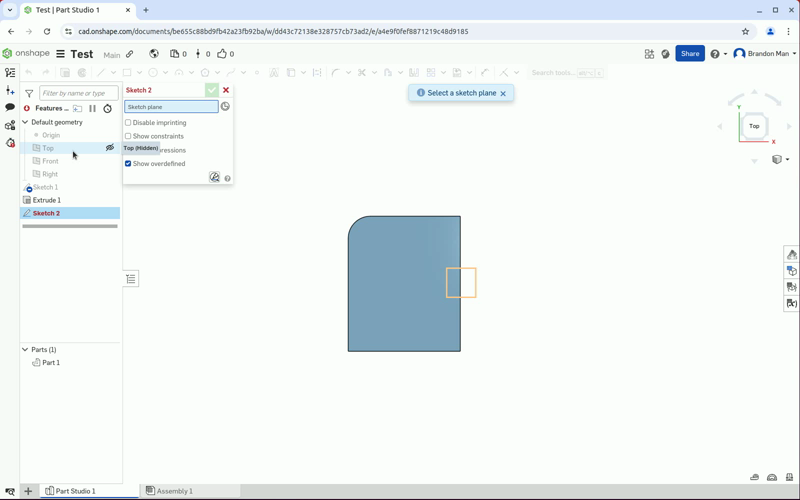
click(73, 150)
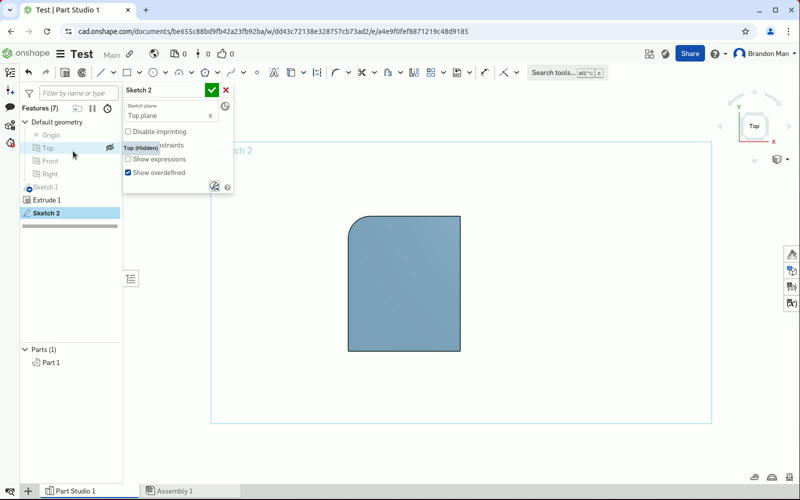
mouse_move(73, 352)
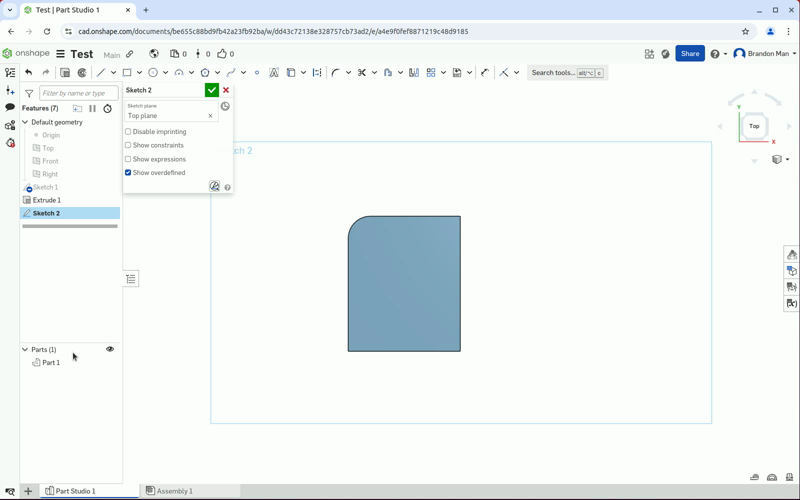
key(y)
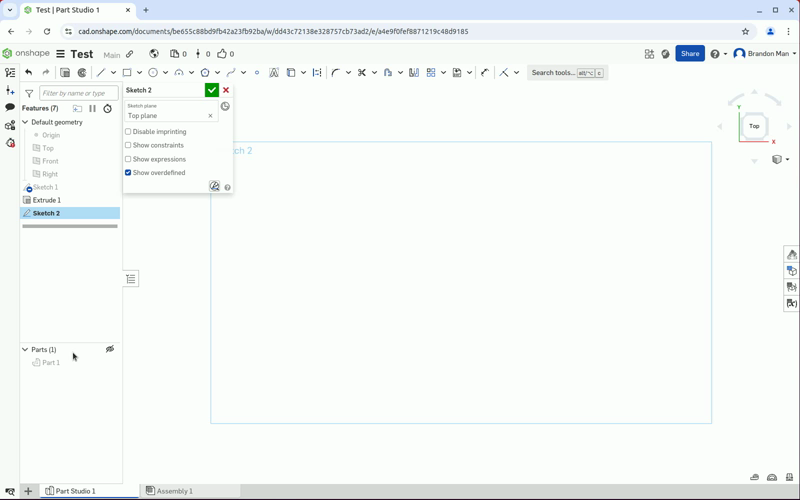
key(l)
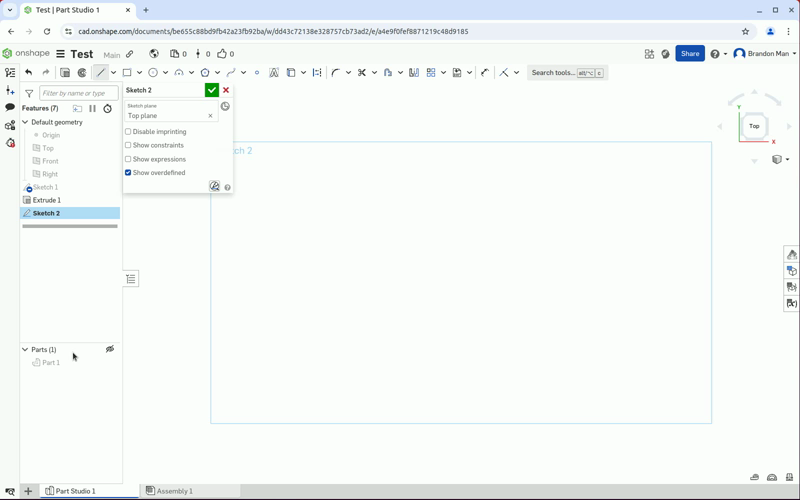
key_down(shift)
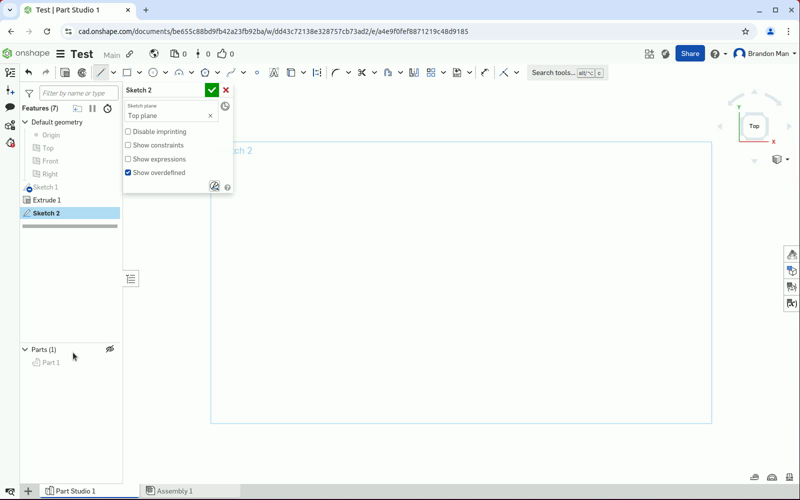
mouse_move(460, 351)
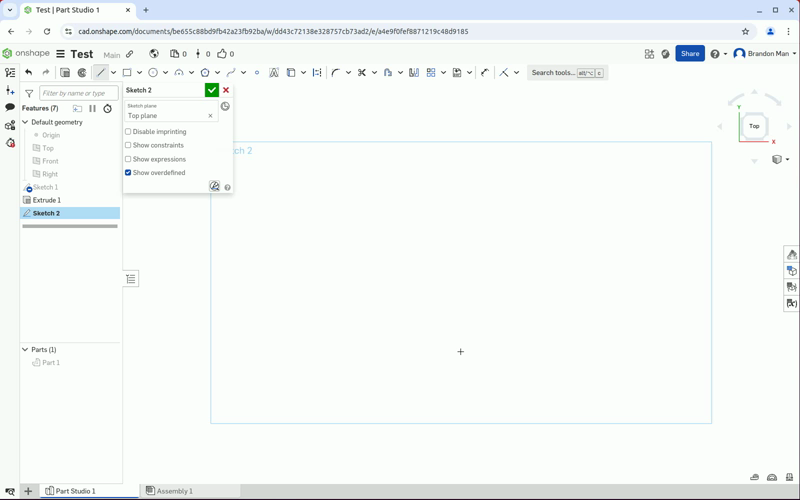
click(460, 351)
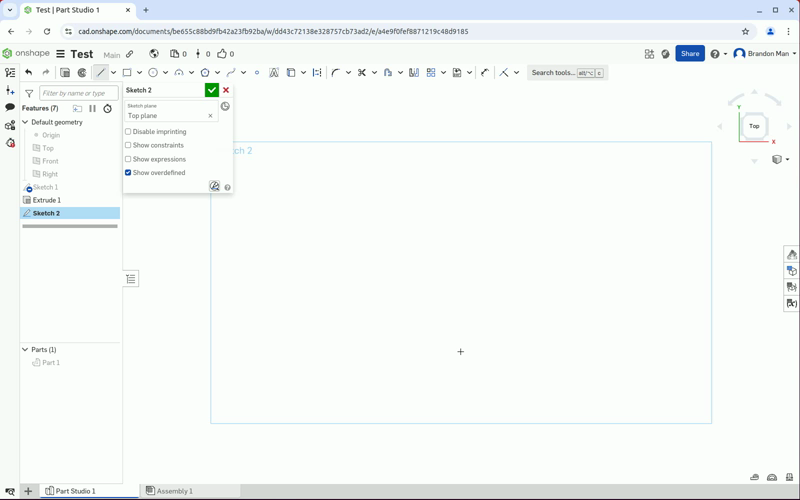
key_up(shift)
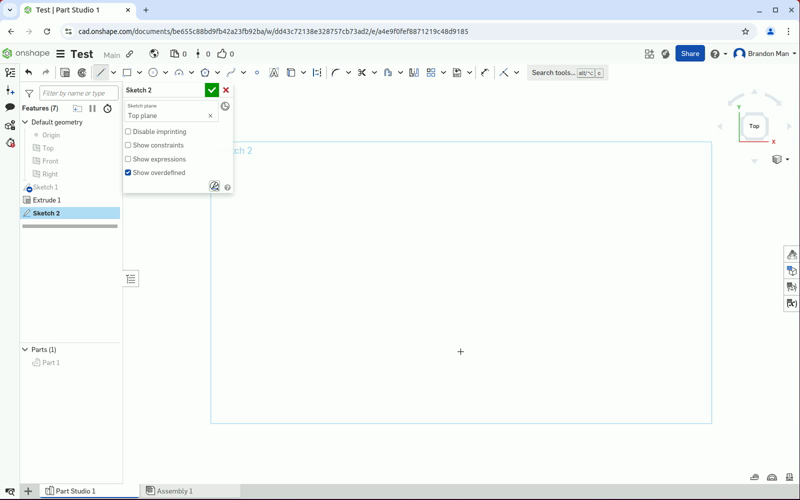
key_down(shift)
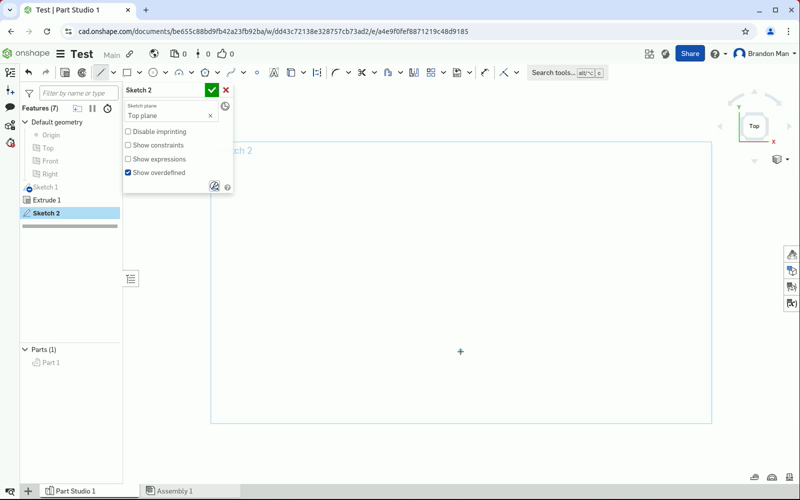
mouse_move(572, 351)
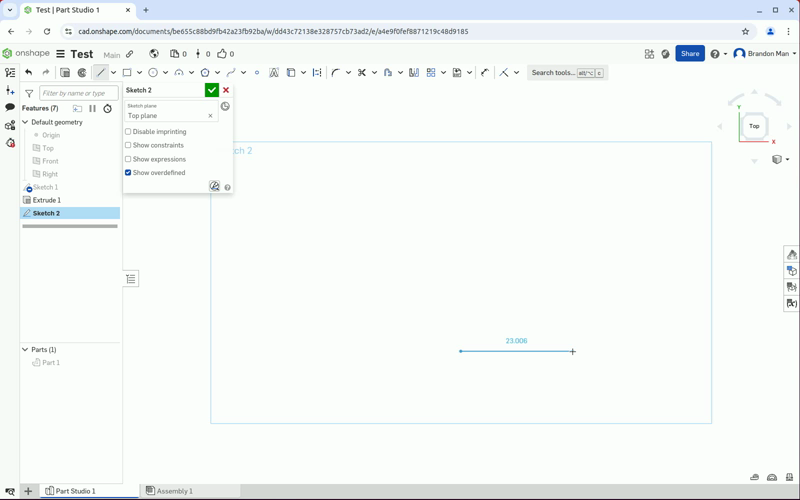
click(572, 351)
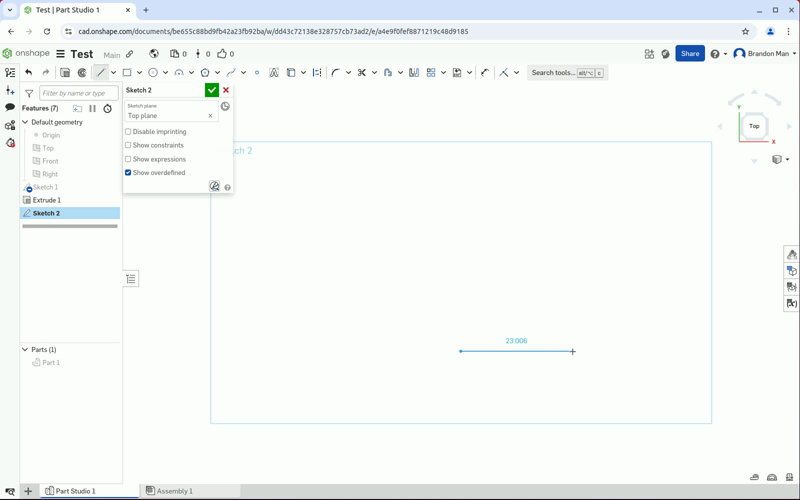
key_up(shift)
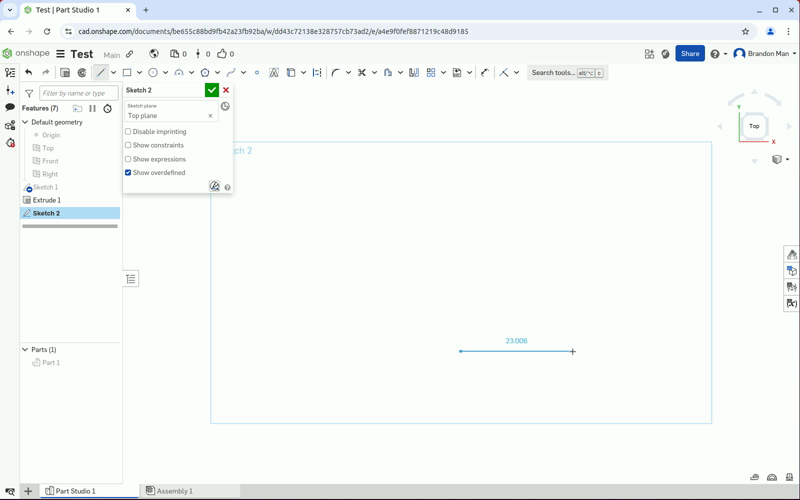
key_down(shift)
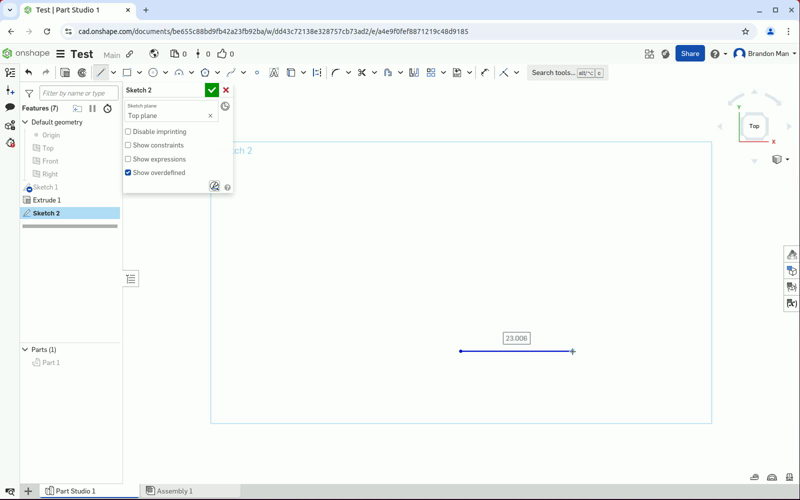
mouse_move(572, 239)
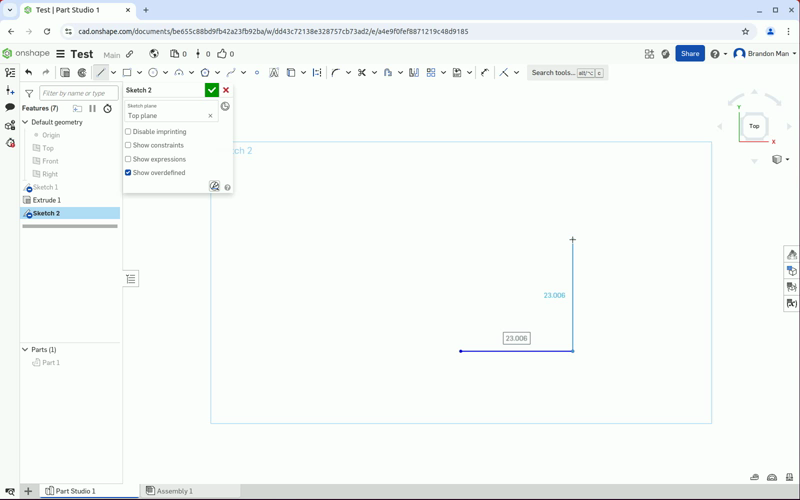
click(572, 239)
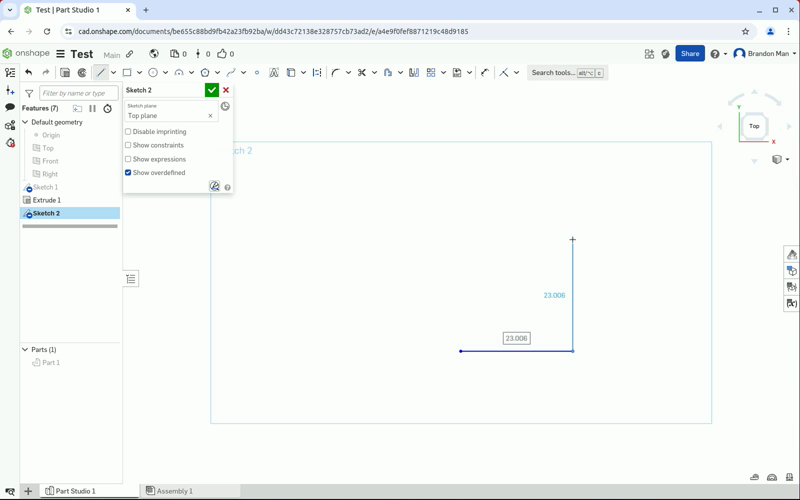
key_up(shift)
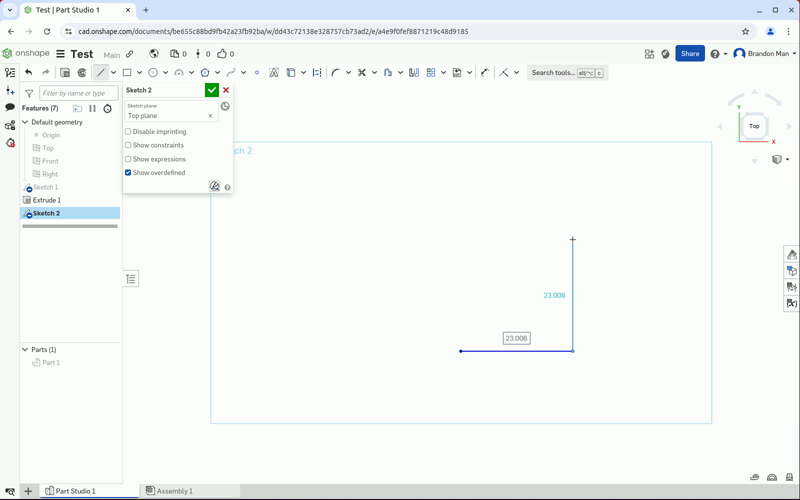
key(esc)
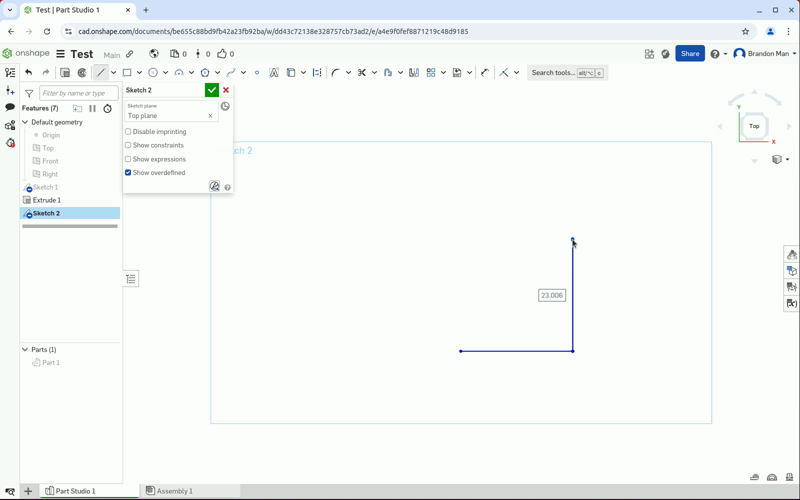
key(a)
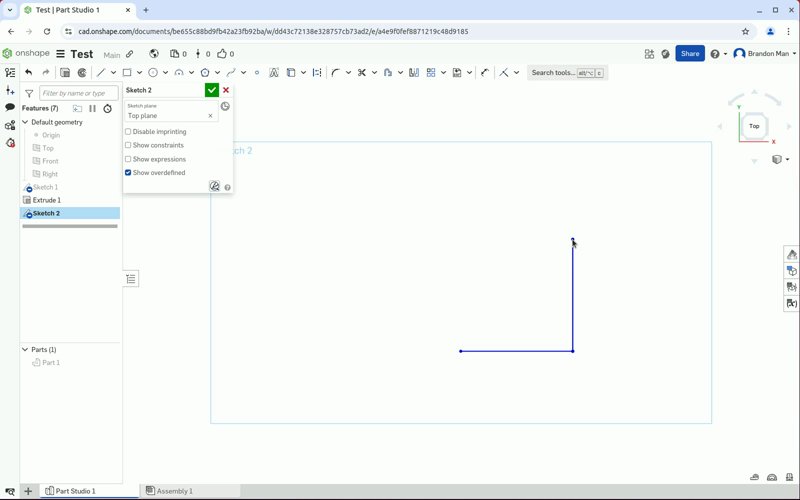
mouse_move(572, 239)
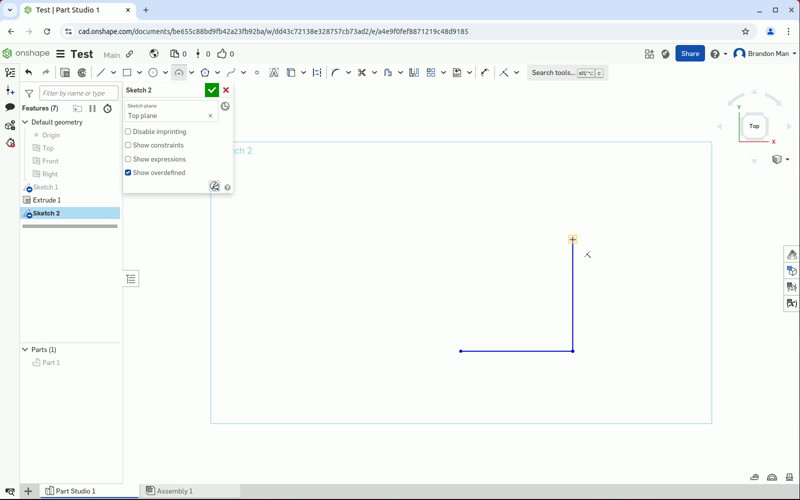
click(572, 239)
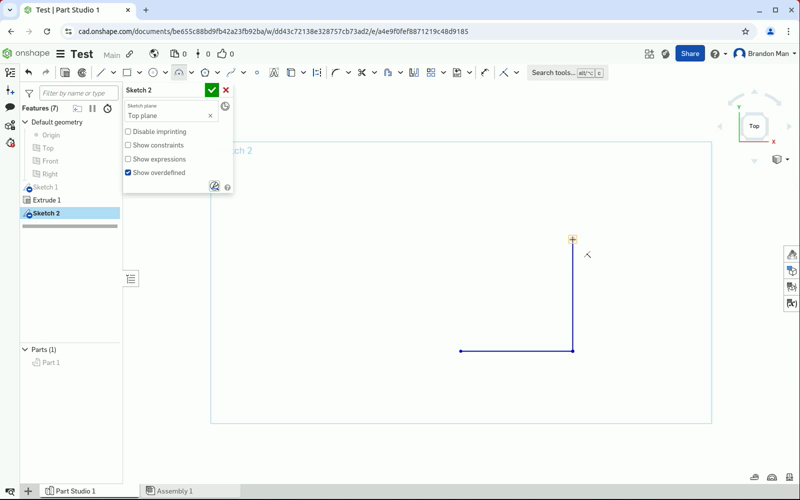
key_down(shift)
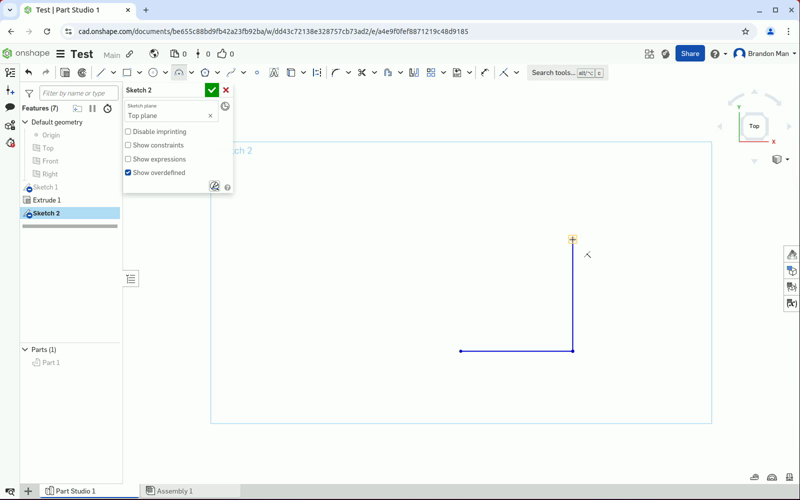
mouse_move(549, 216)
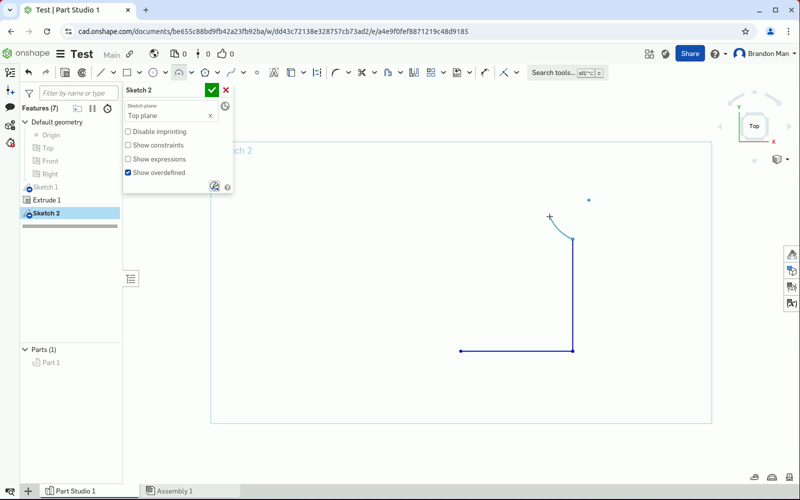
click(549, 216)
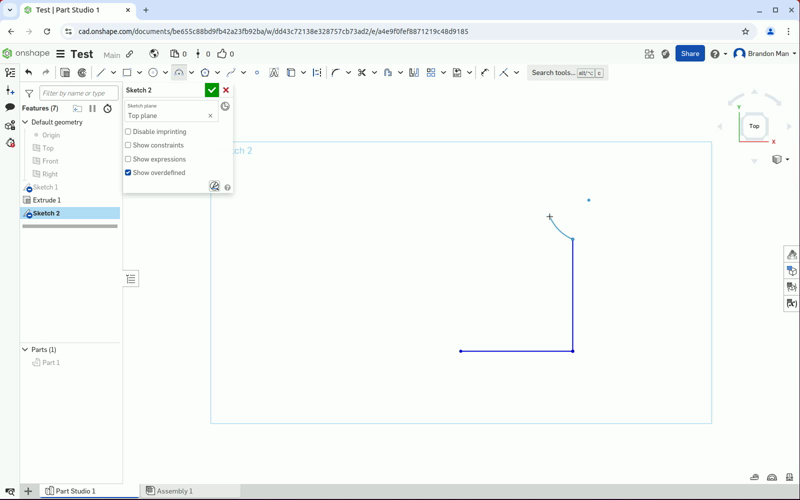
mouse_move(566, 222)
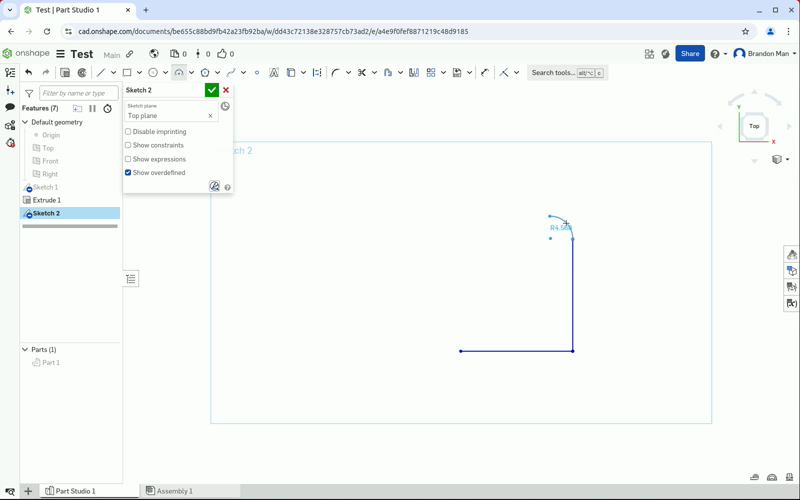
click(566, 222)
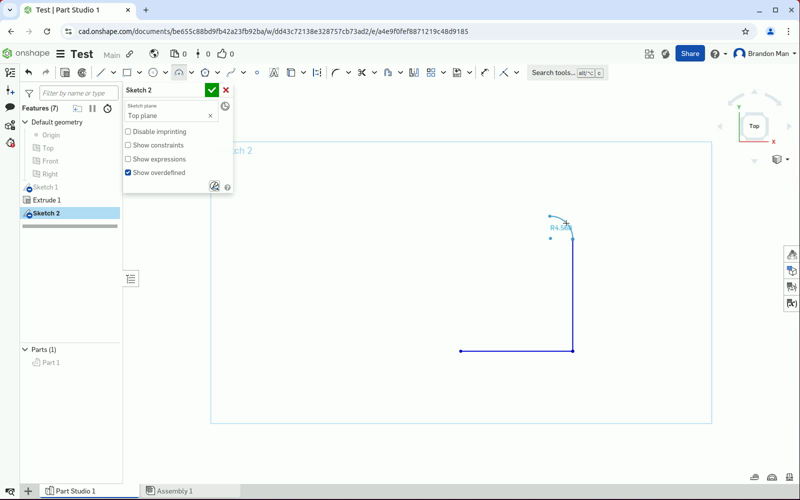
key_up(shift)
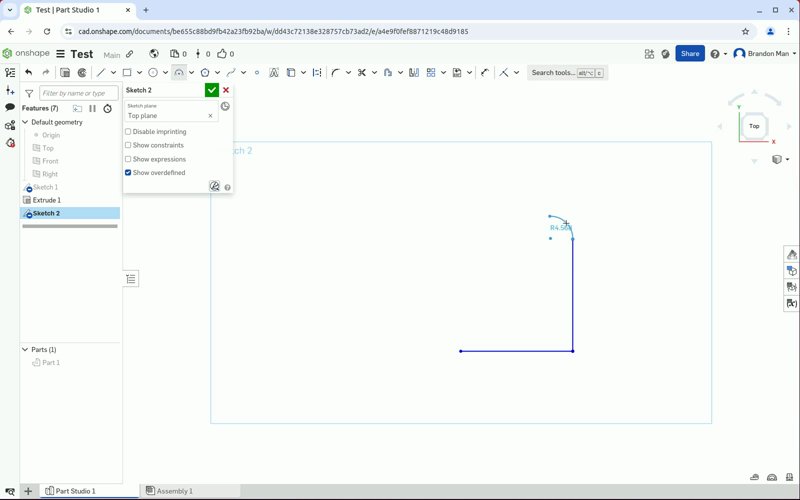
key(esc)
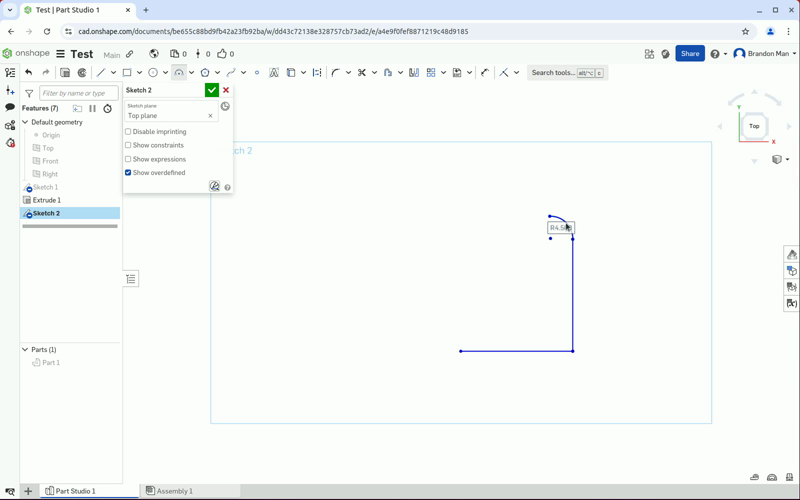
key(l)
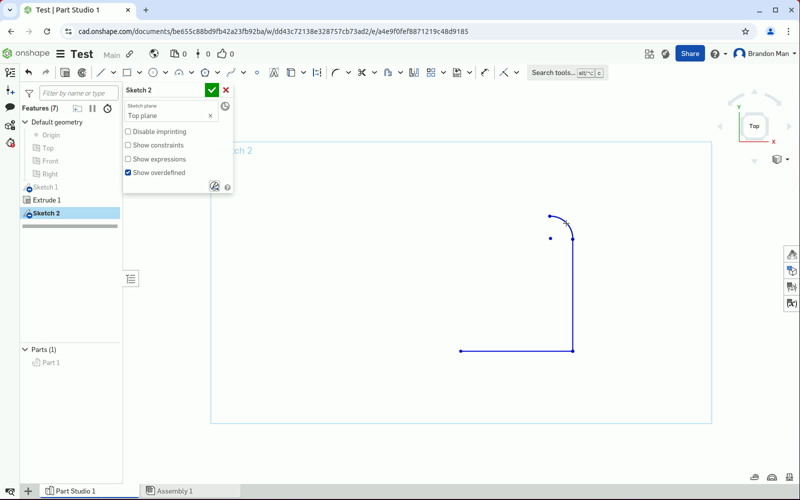
mouse_move(549, 216)
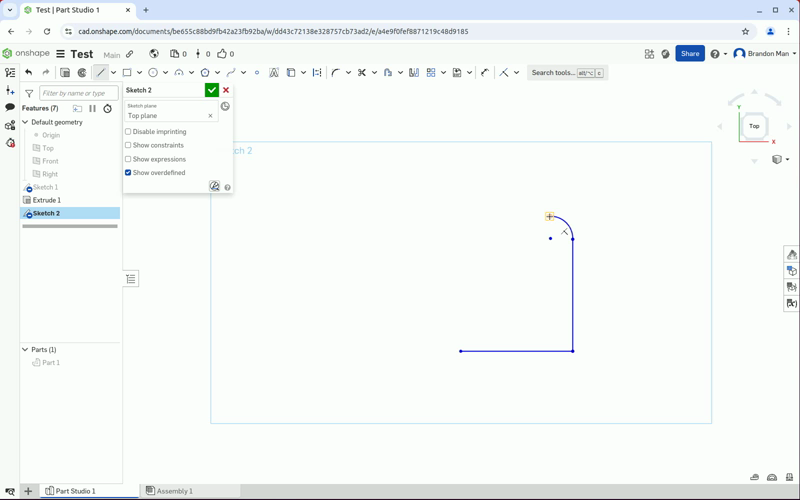
click(549, 216)
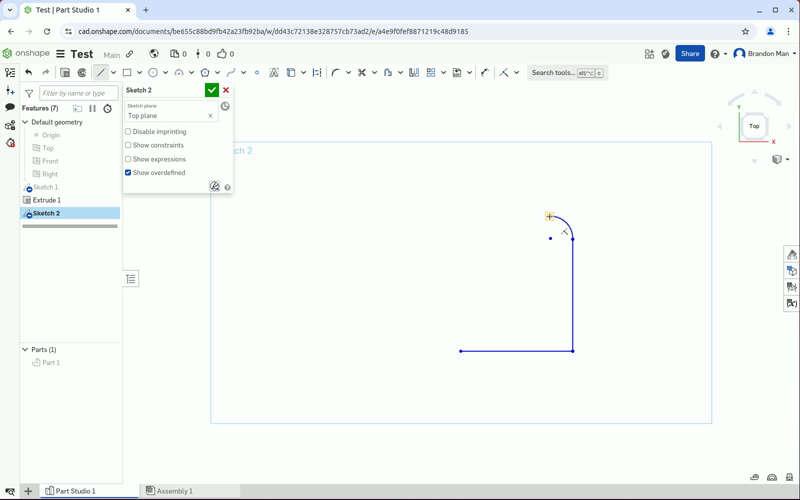
key_down(shift)
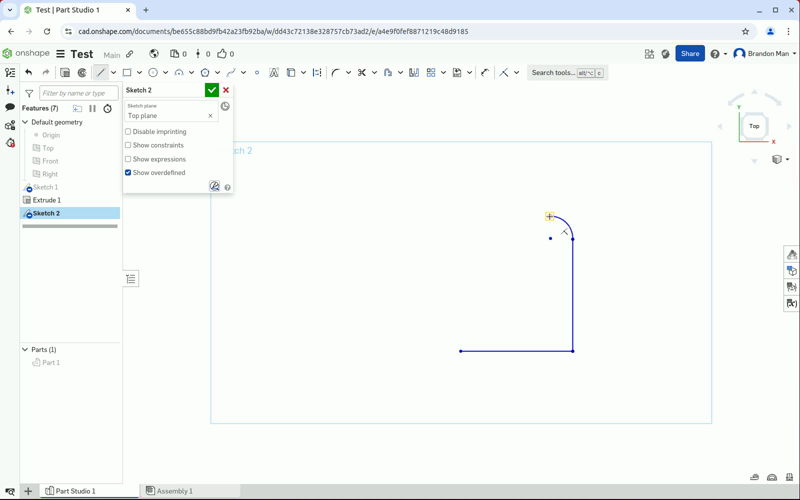
mouse_move(460, 216)
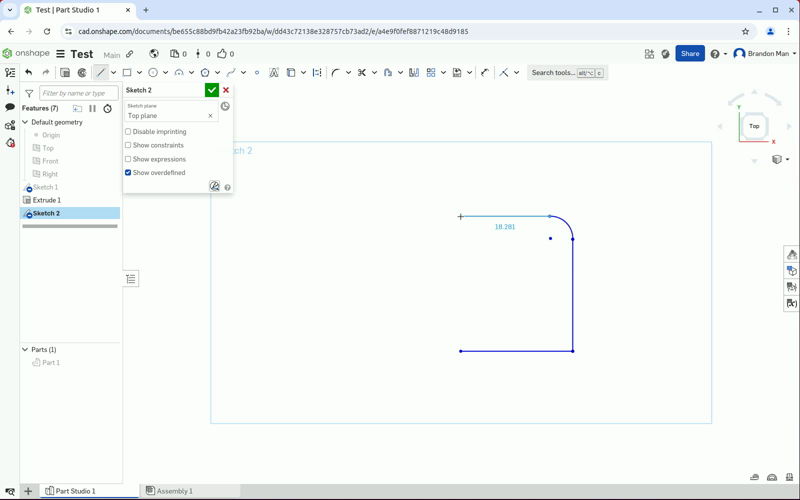
click(460, 216)
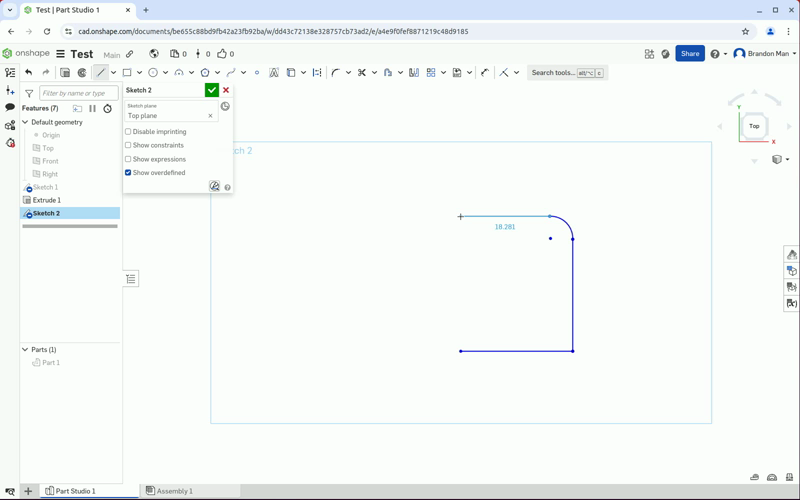
key_up(shift)
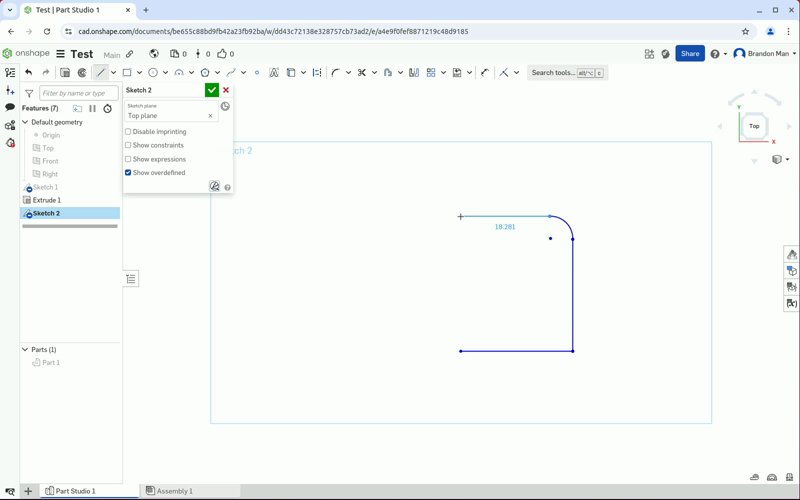
key_down(shift)
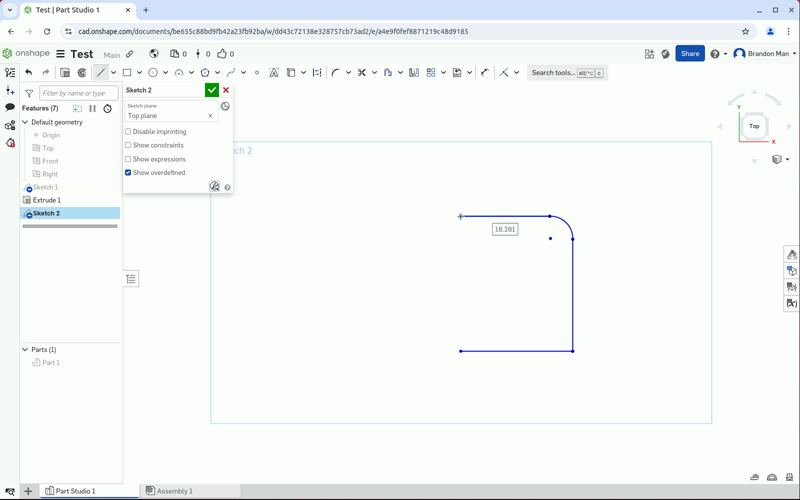
mouse_move(460, 351)
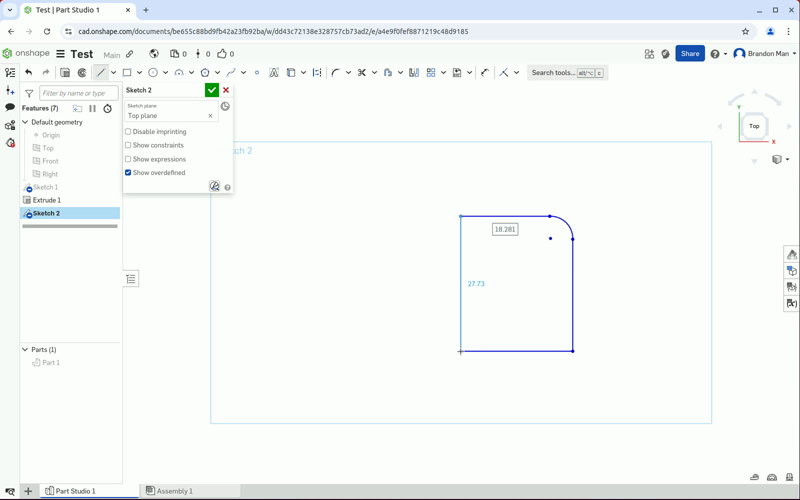
key_up(shift)
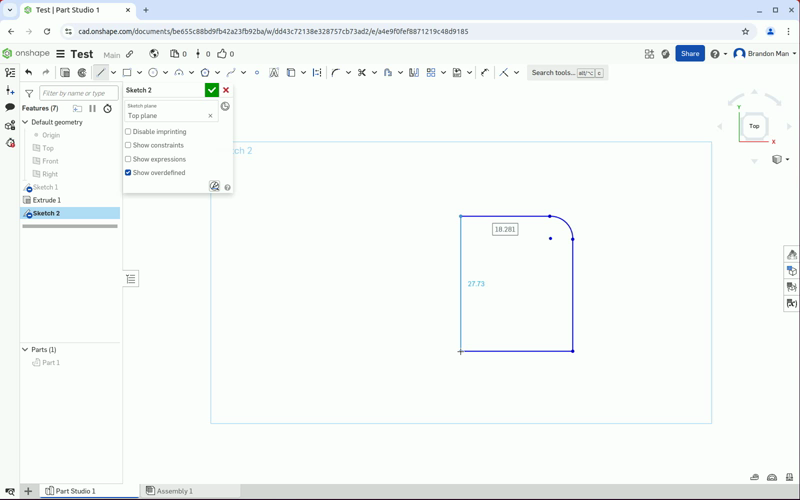
click(460, 351)
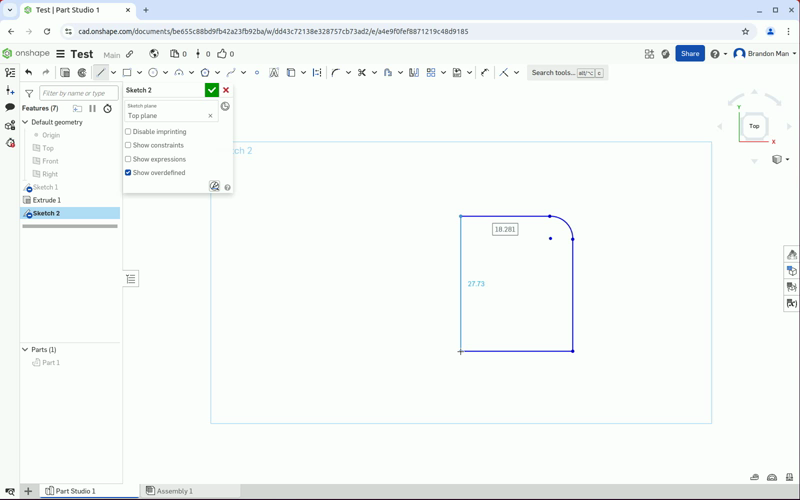
key(esc)
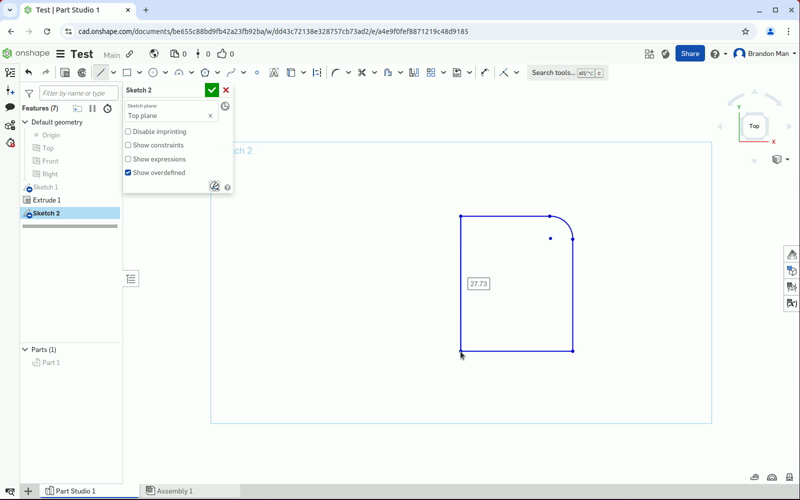
mouse_move(553, 280)
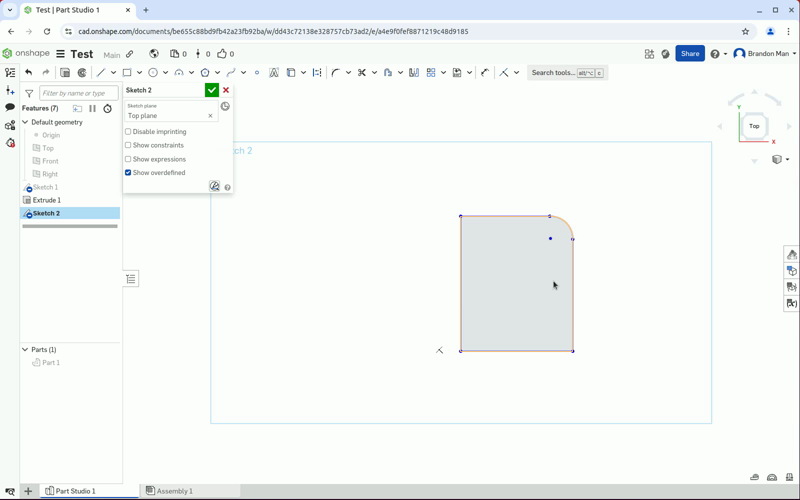
click(553, 280)
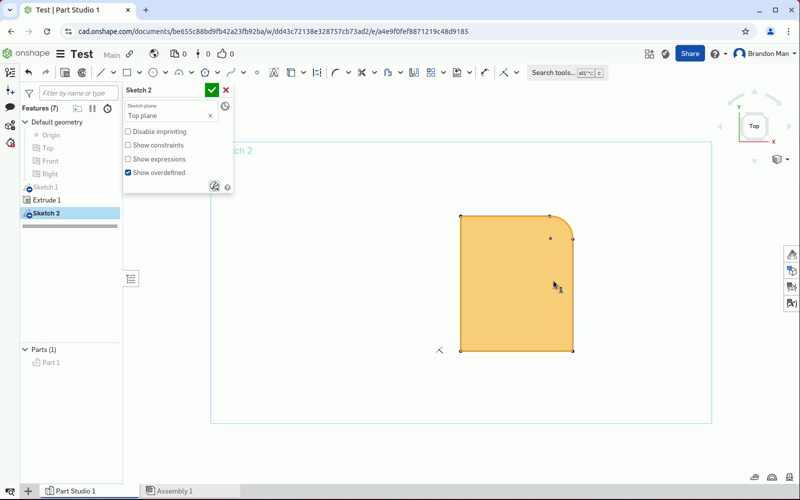
mouse_move(73, 352)
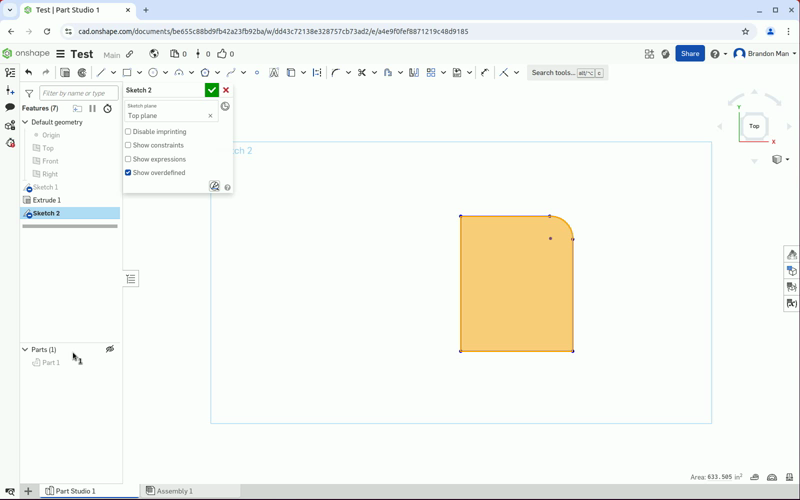
key(shift+y)
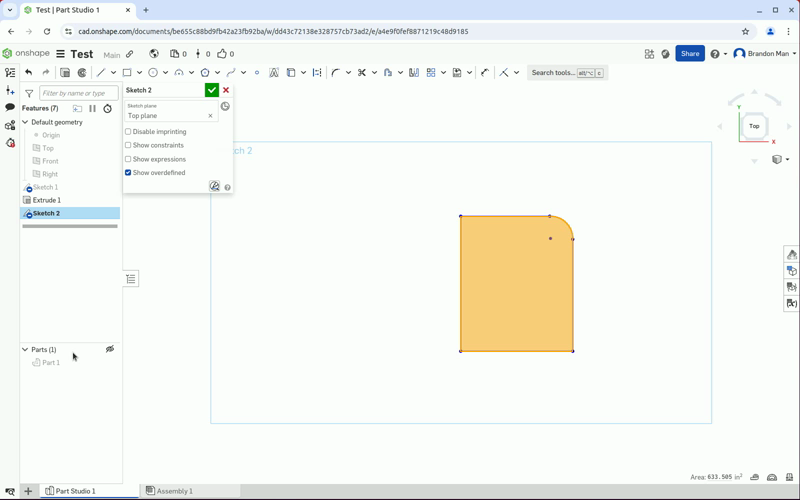
key(shift+e)
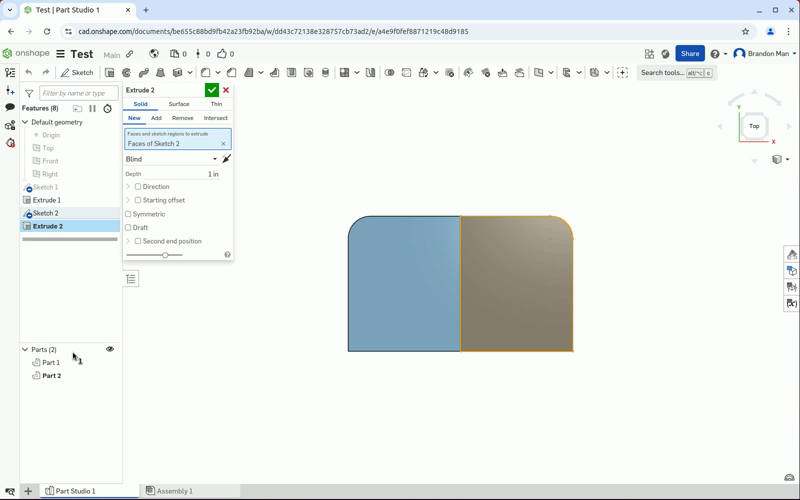
mouse_move(143, 106)
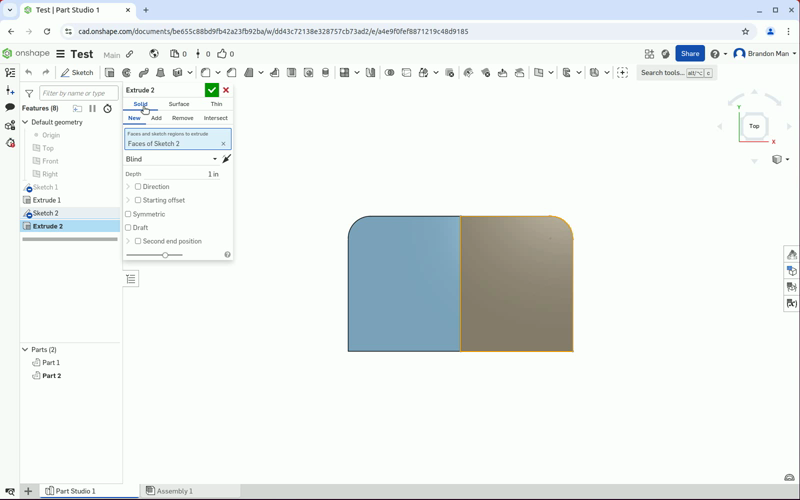
click(143, 106)
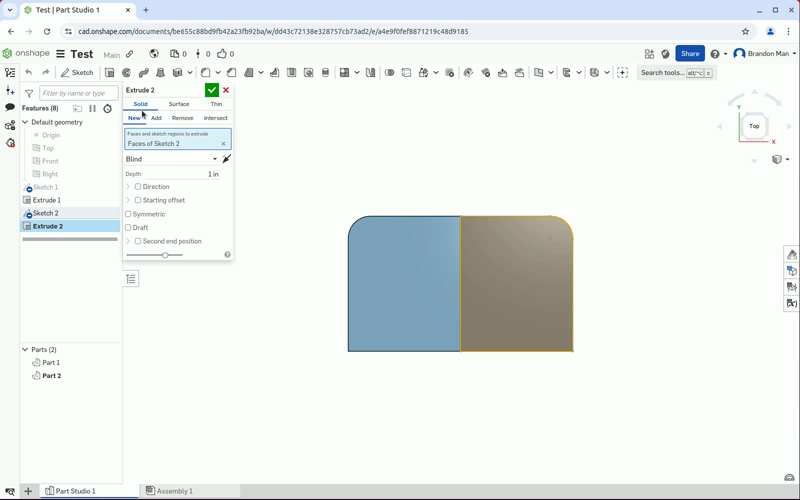
mouse_move(137, 120)
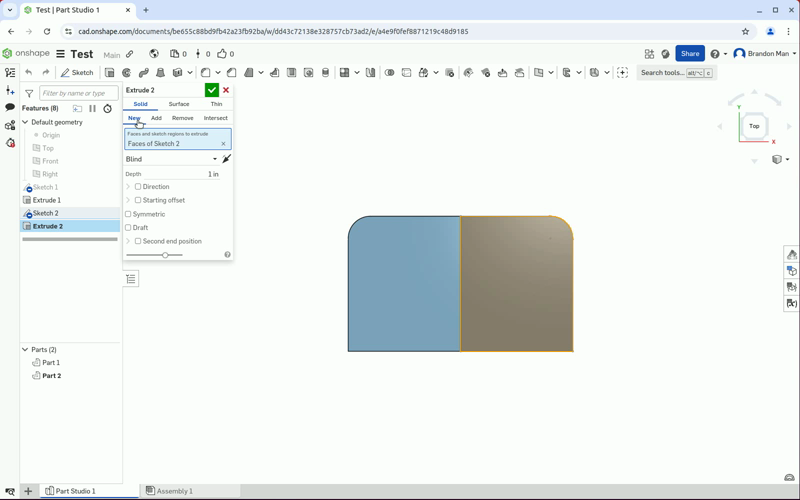
click(137, 120)
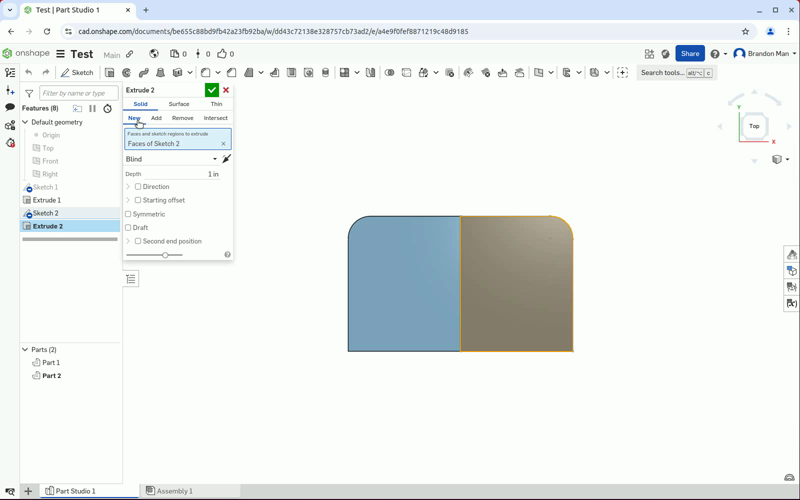
key(tab, 4)
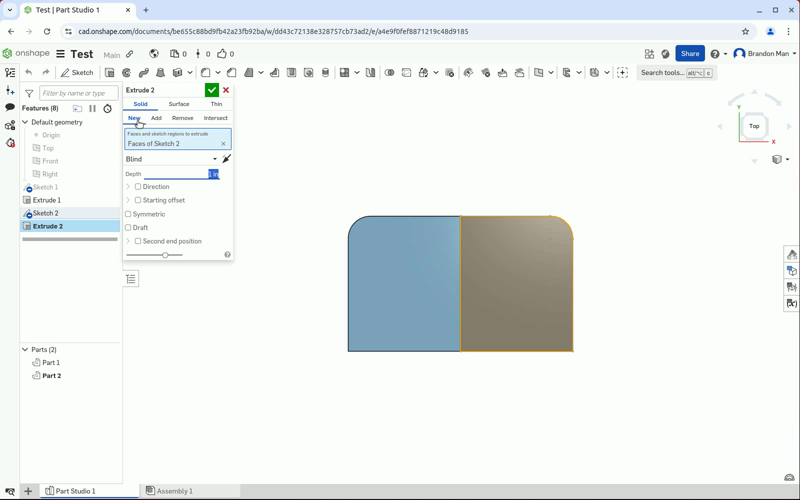
text(18.535)
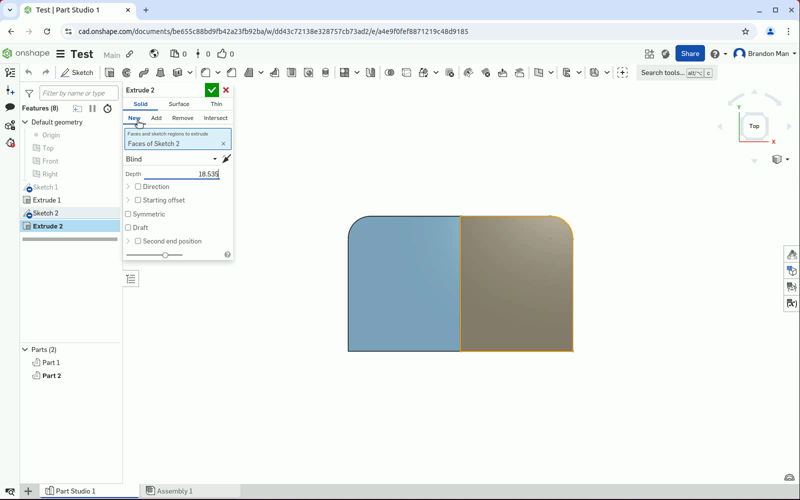
key(enter)
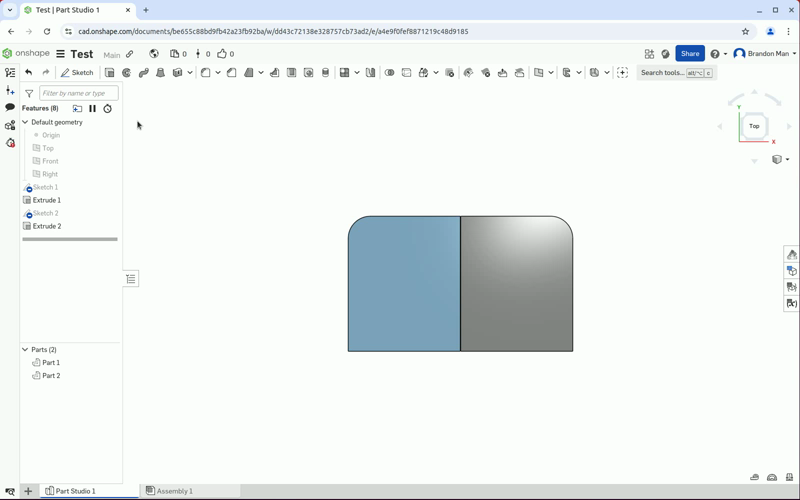
key(shift+h)
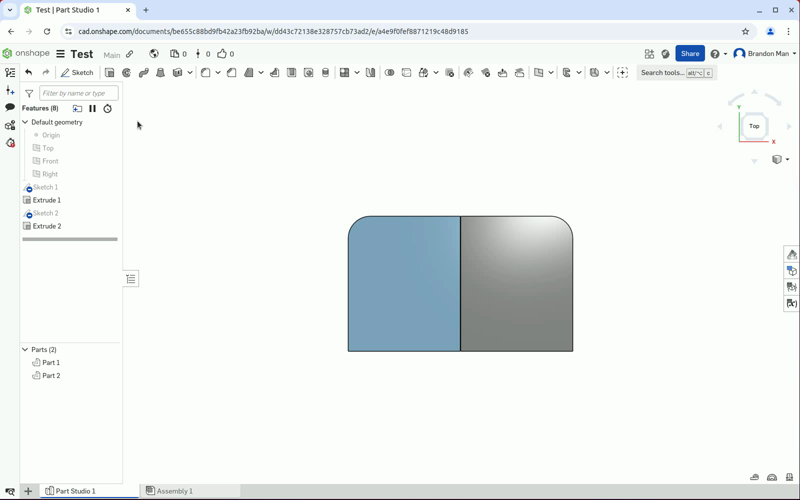
key(shift+h)
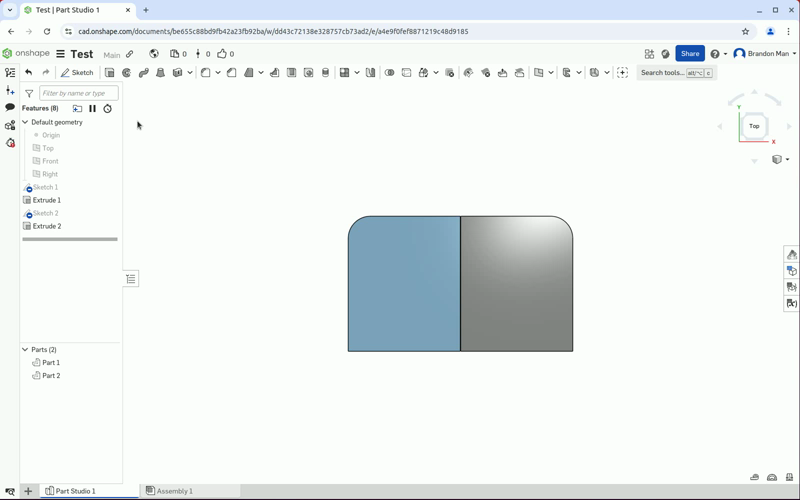
mouse_move(73, 189)
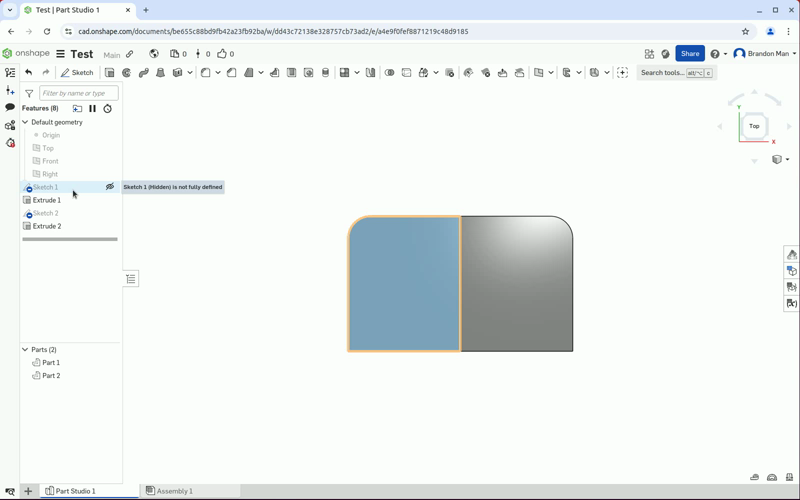
click(73, 189)
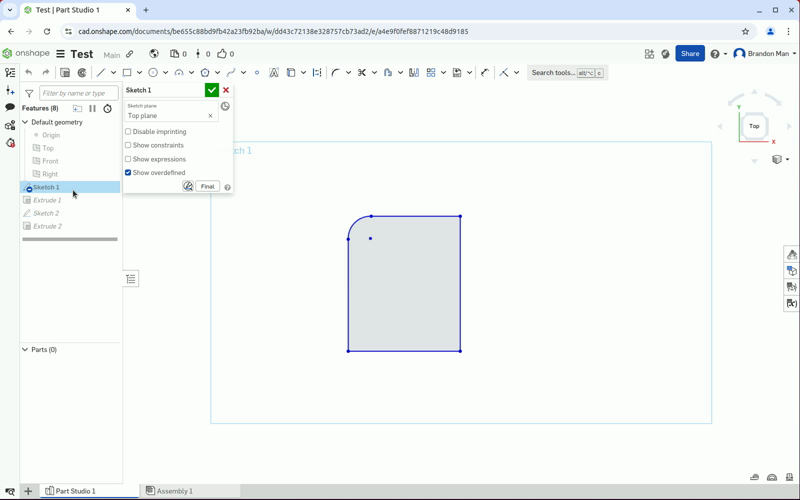
mouse_move(229, 92)
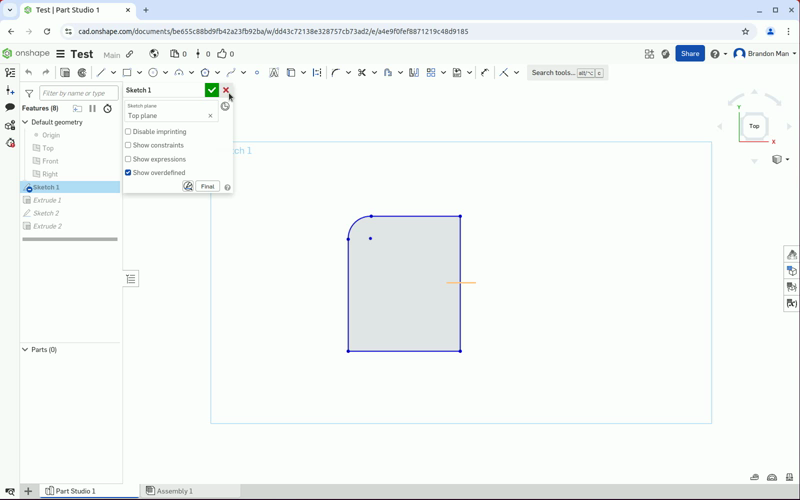
click(229, 92)
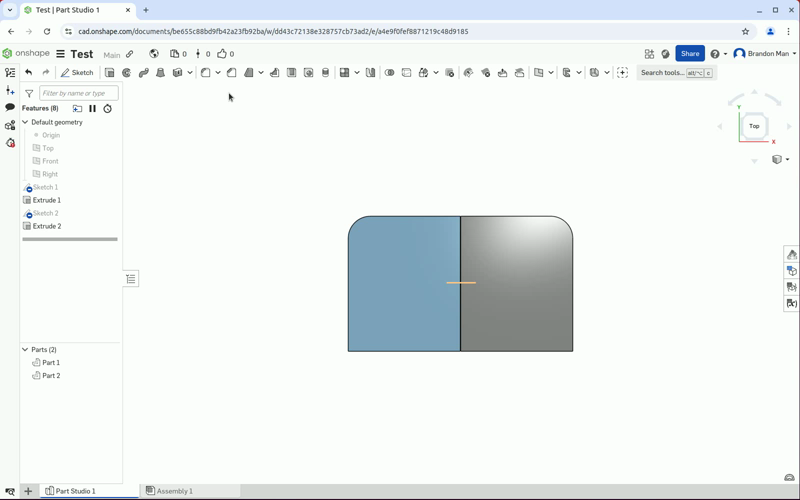
mouse_move(541, 75)
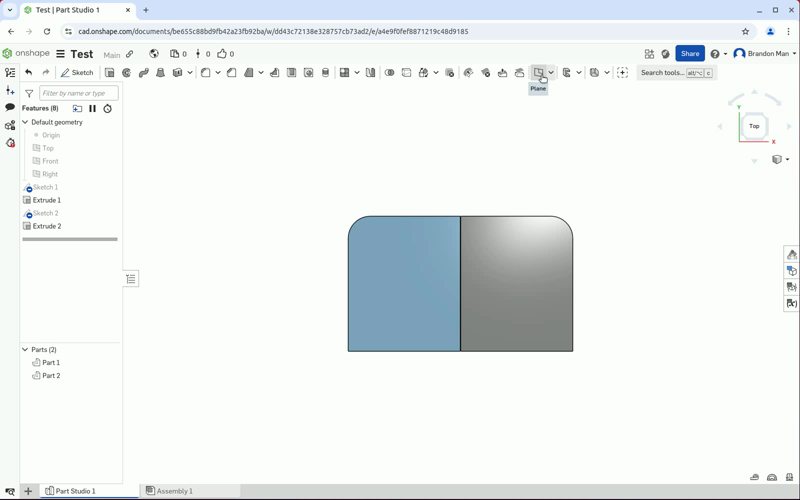
click(541, 75)
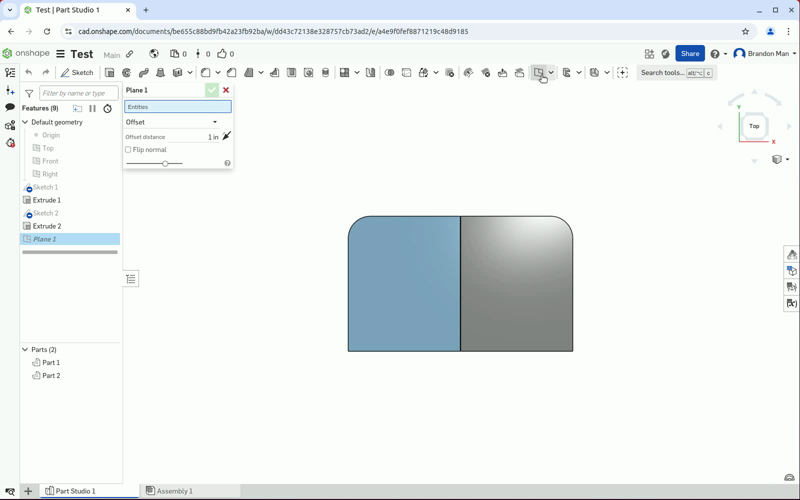
mouse_move(73, 150)
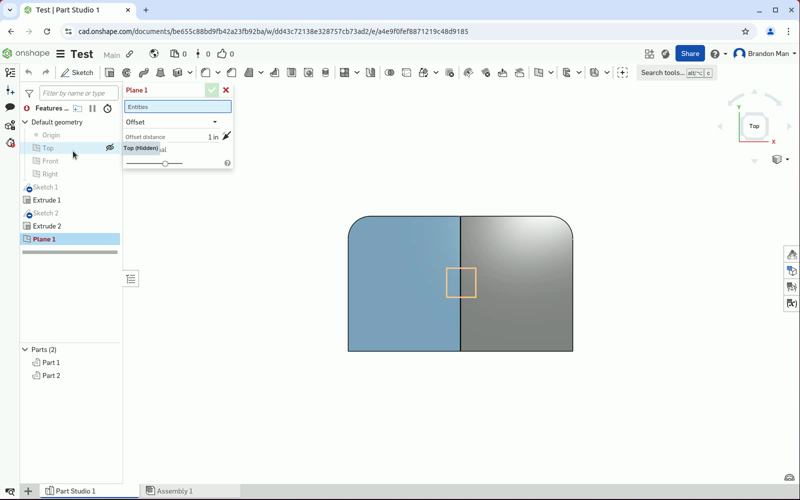
click(73, 150)
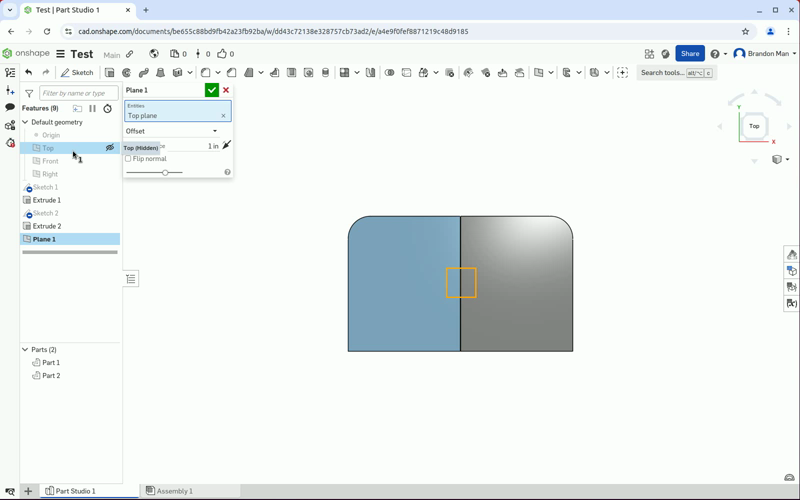
key(tab, 2)
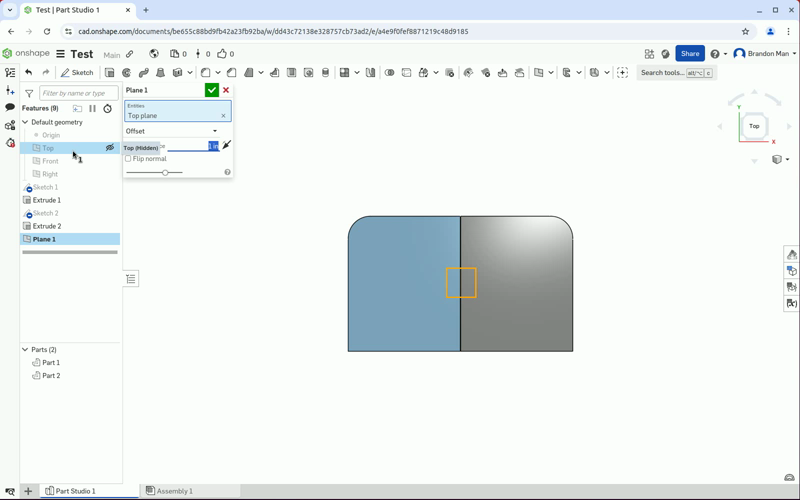
text(18.548)
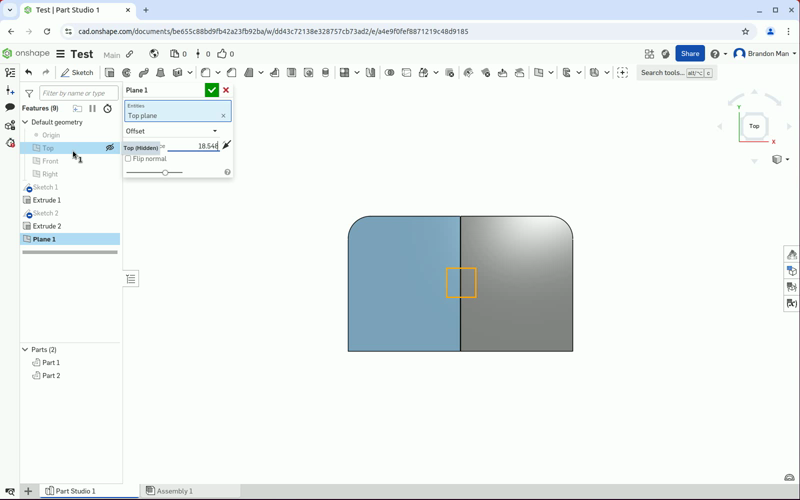
key(enter, 2)
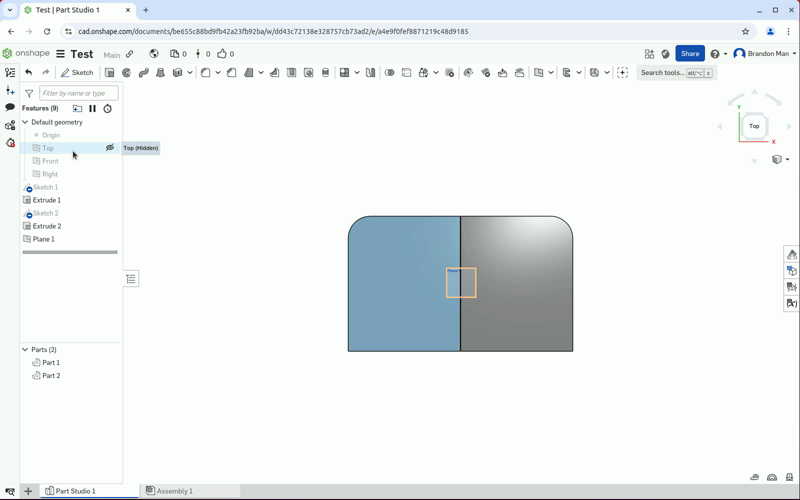
key(shift+s)
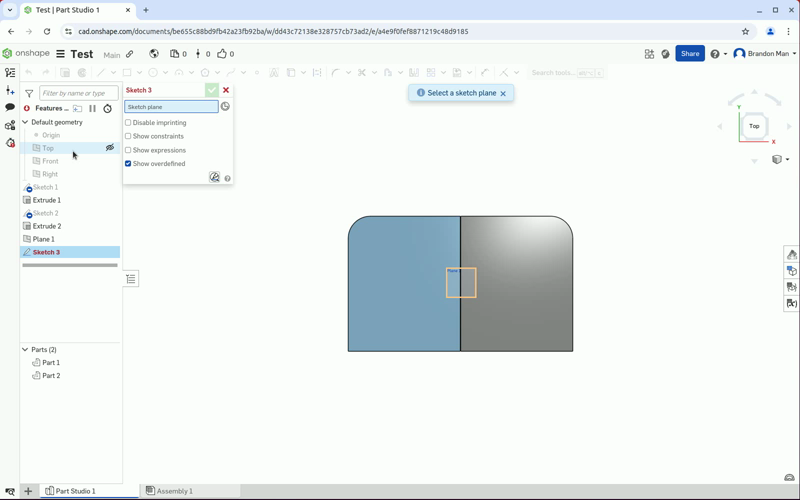
mouse_move(73, 241)
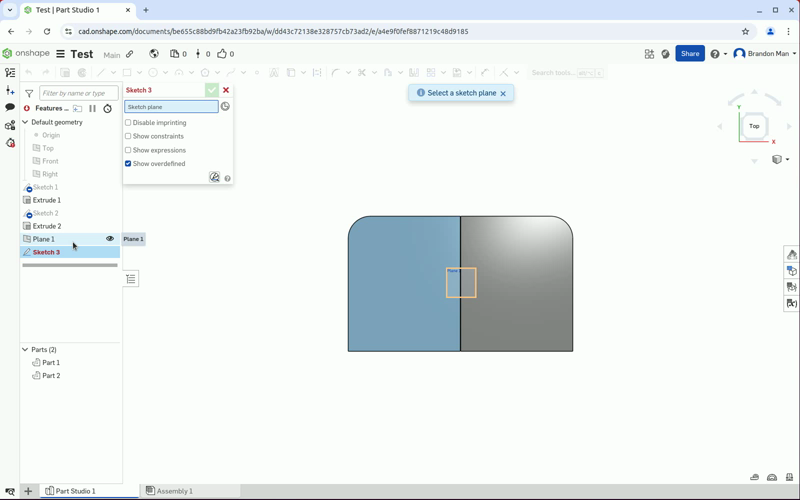
click(73, 241)
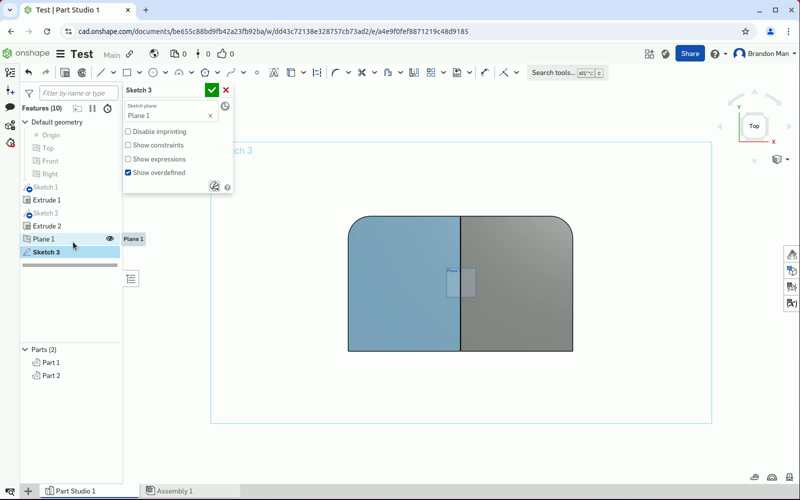
mouse_move(73, 352)
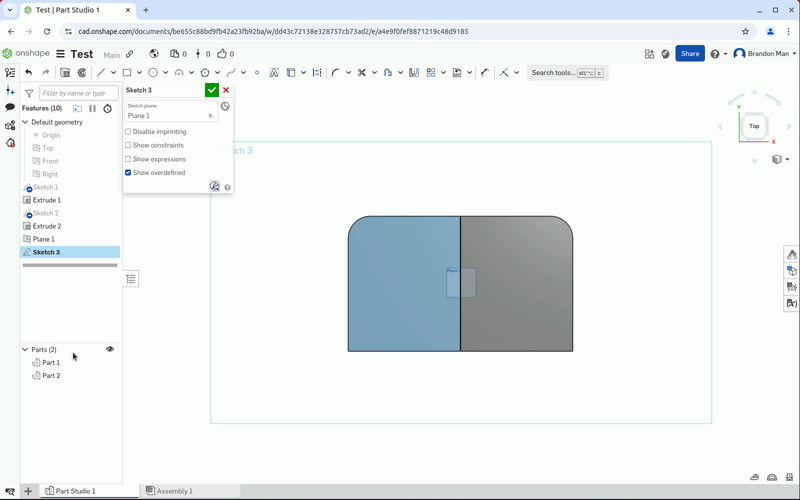
key(y)
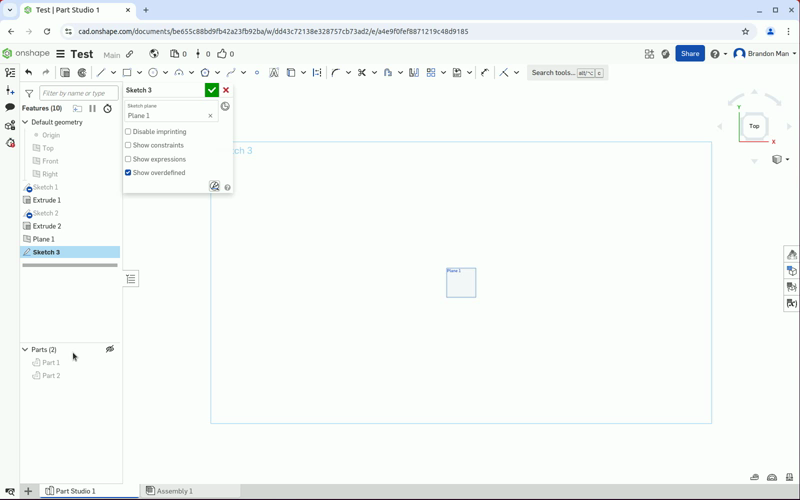
key(a)
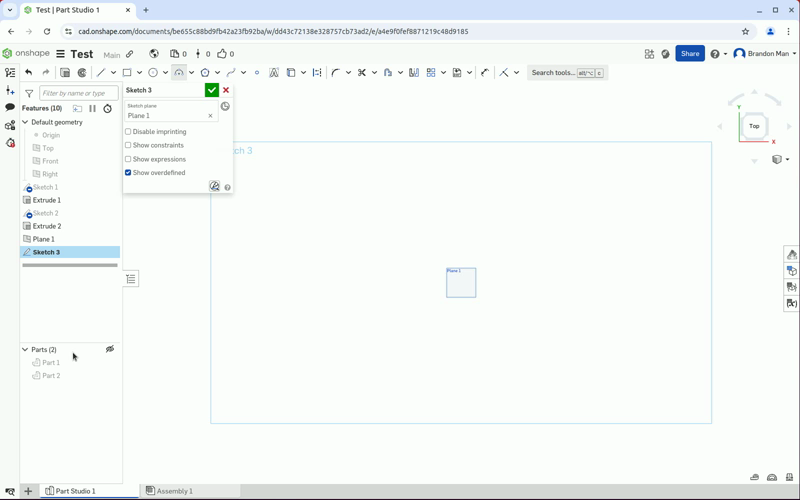
key_down(shift)
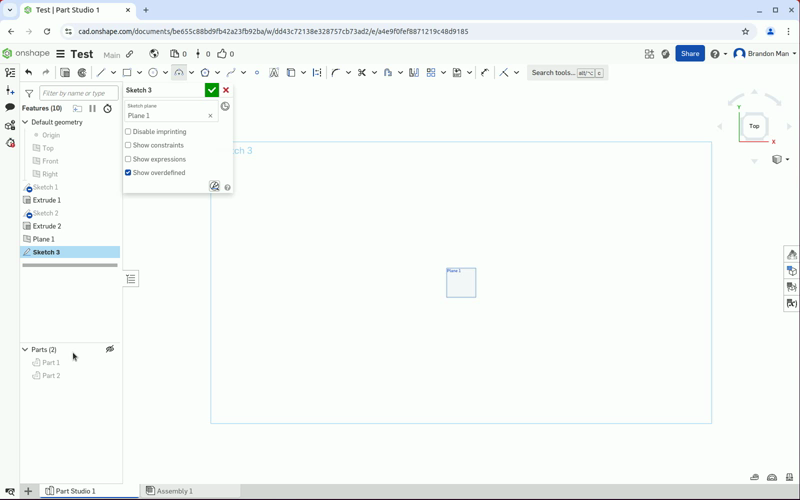
mouse_move(416, 215)
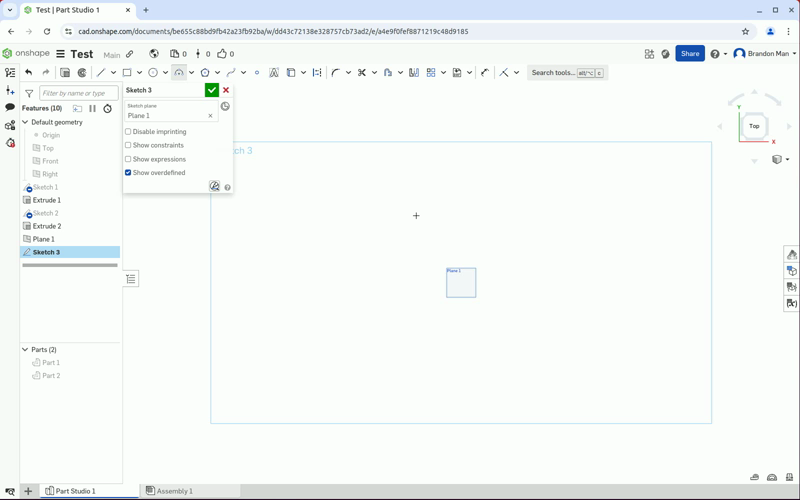
click(416, 215)
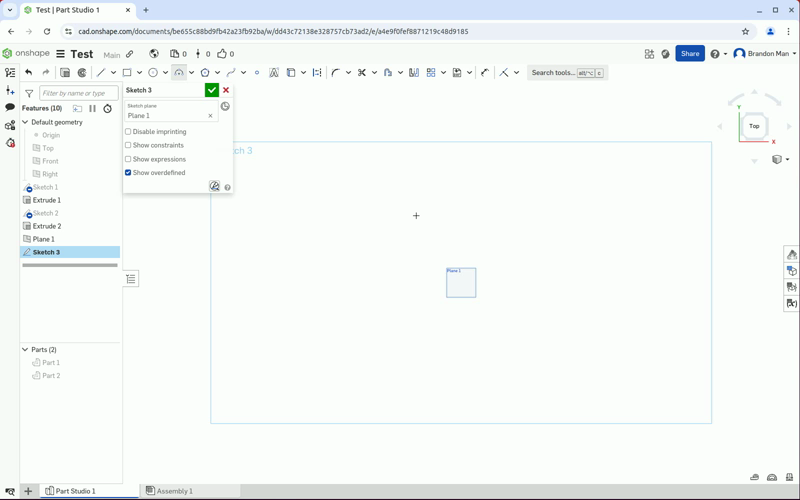
key_up(shift)
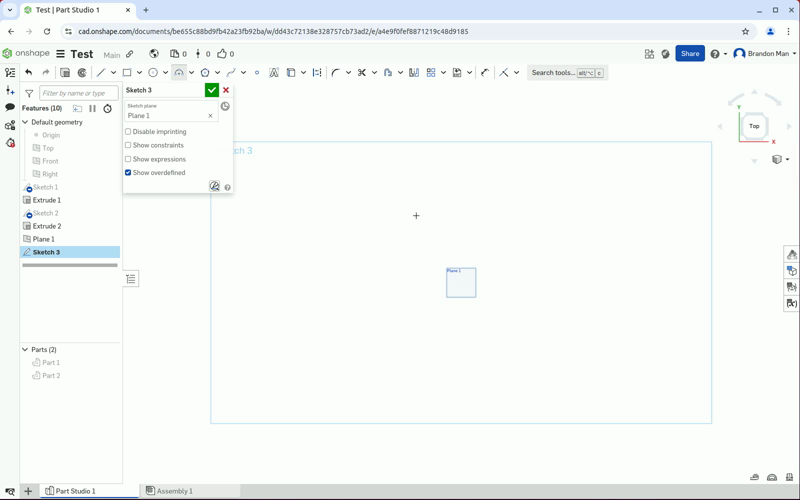
key_down(shift)
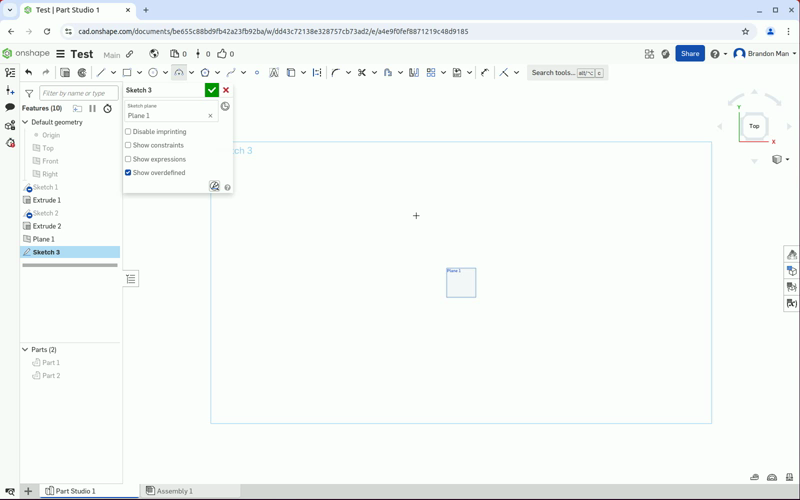
mouse_move(506, 215)
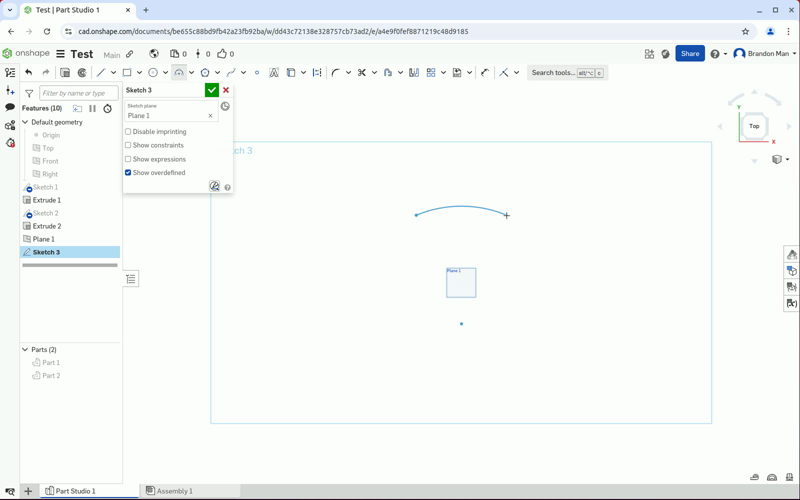
click(506, 215)
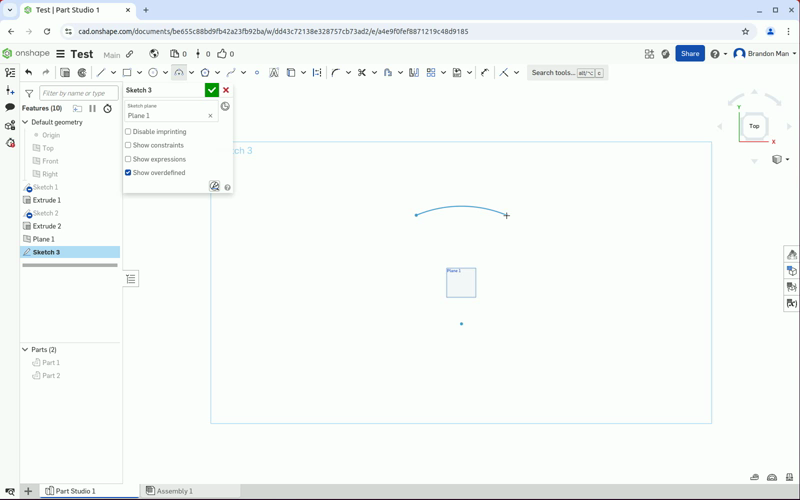
mouse_move(461, 260)
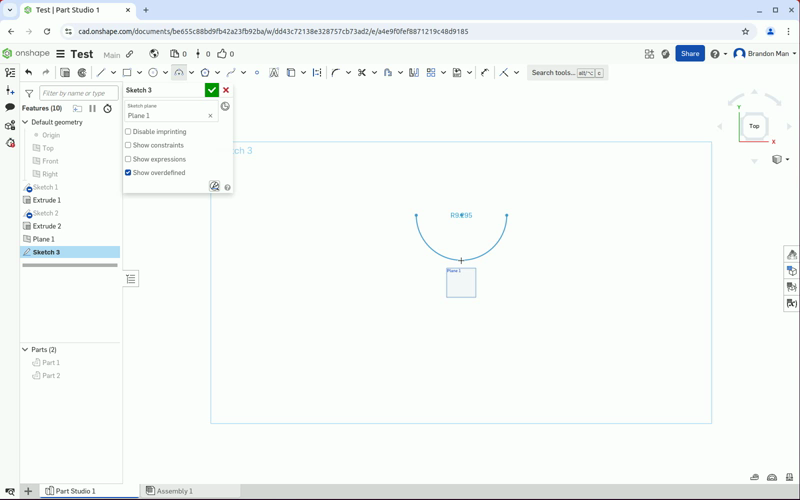
click(461, 260)
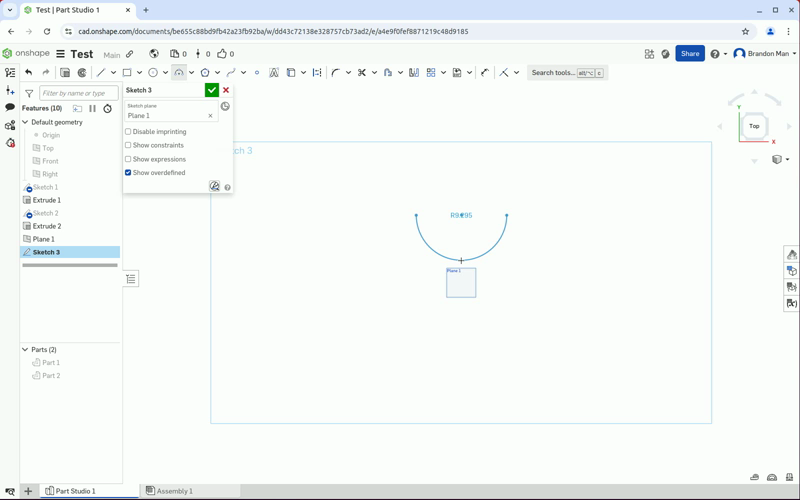
key_up(shift)
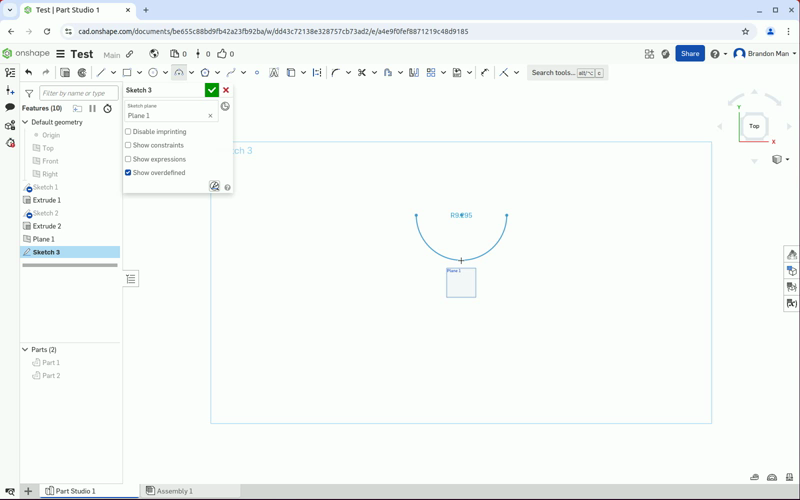
key(esc)
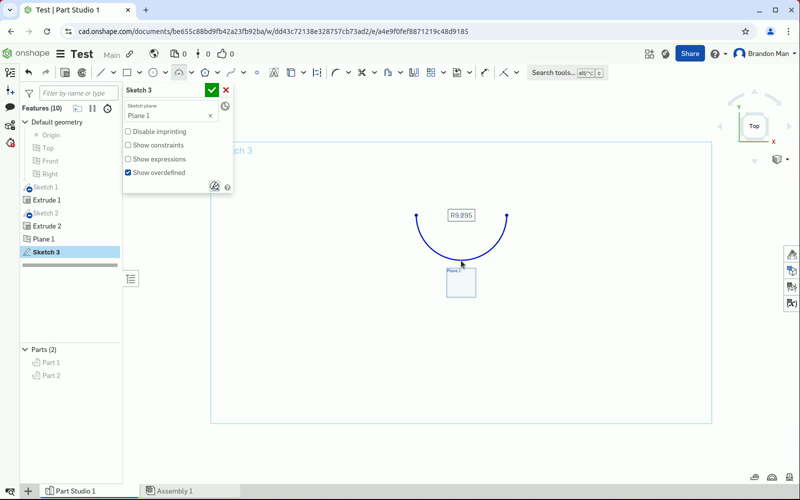
key(l)
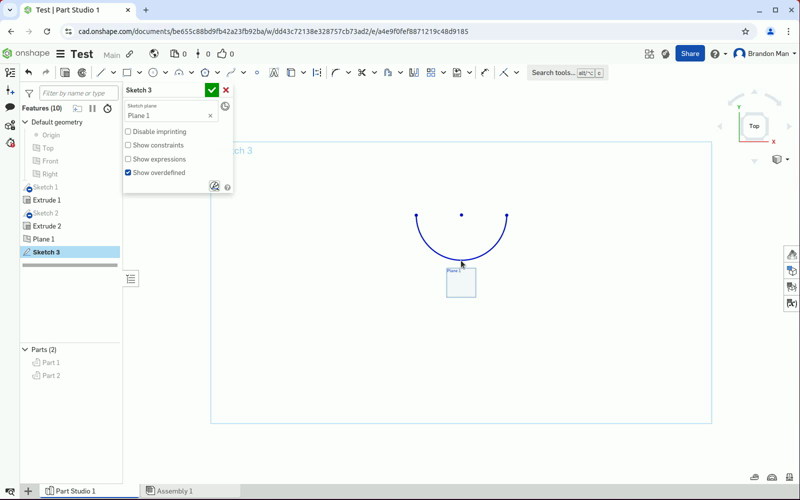
mouse_move(506, 215)
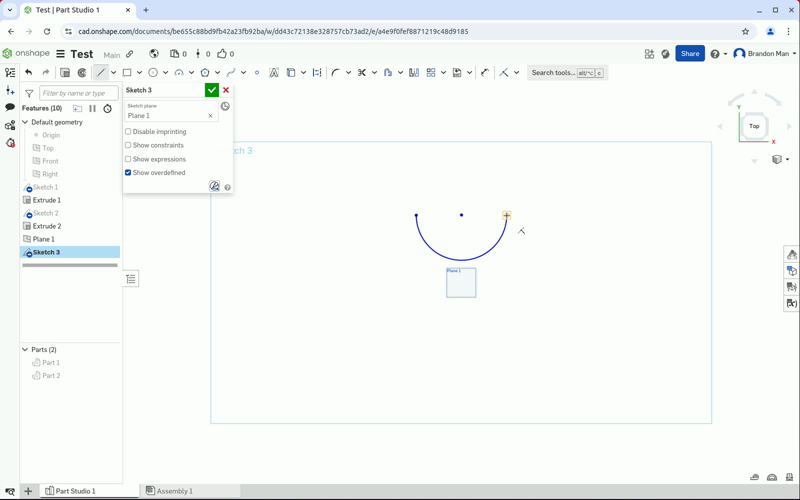
click(506, 215)
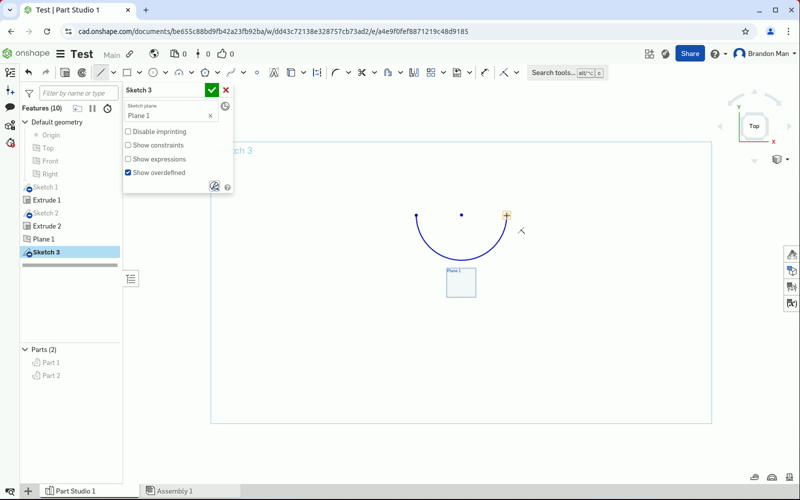
key_down(shift)
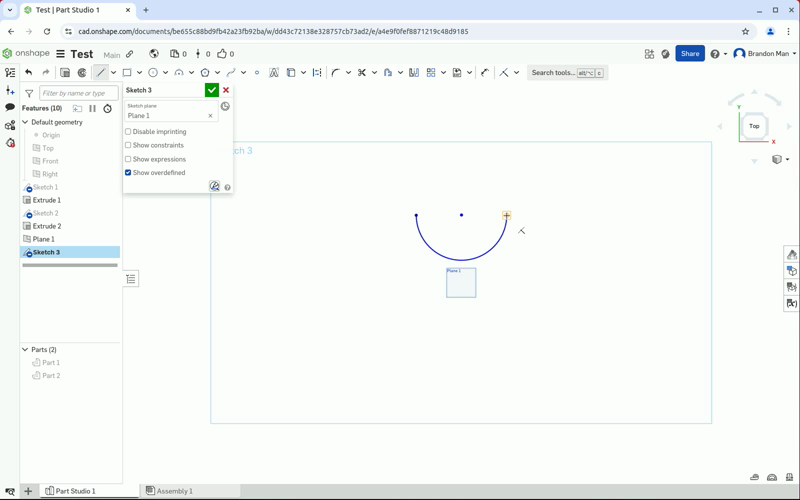
mouse_move(416, 215)
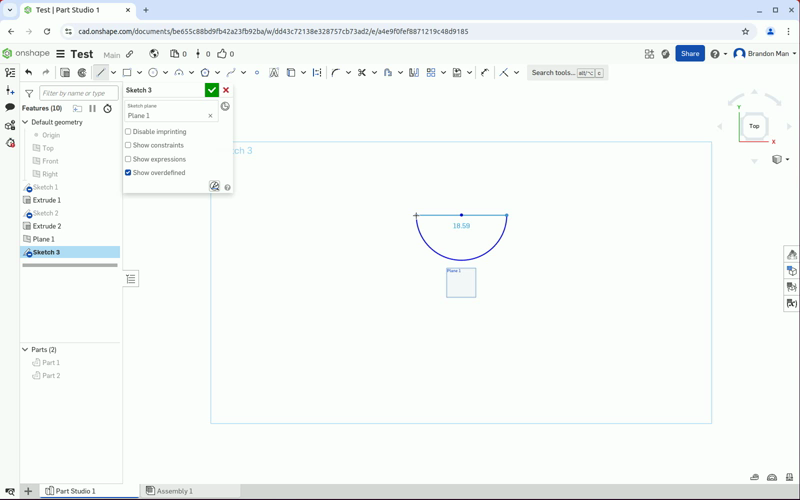
key_up(shift)
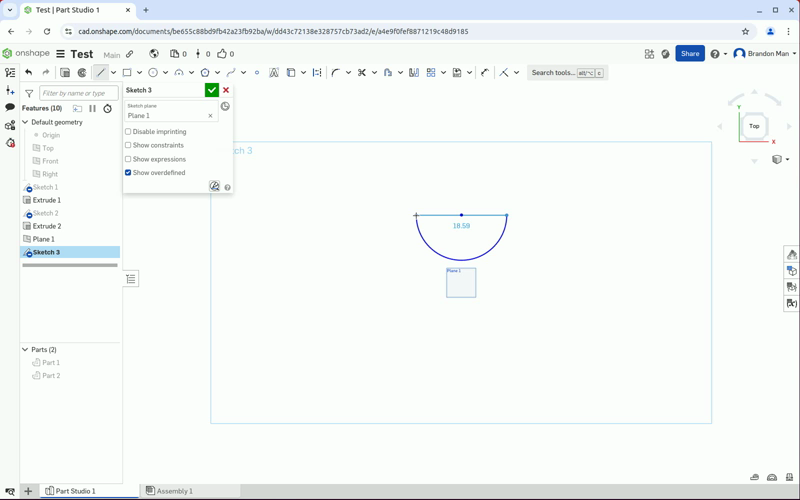
click(416, 215)
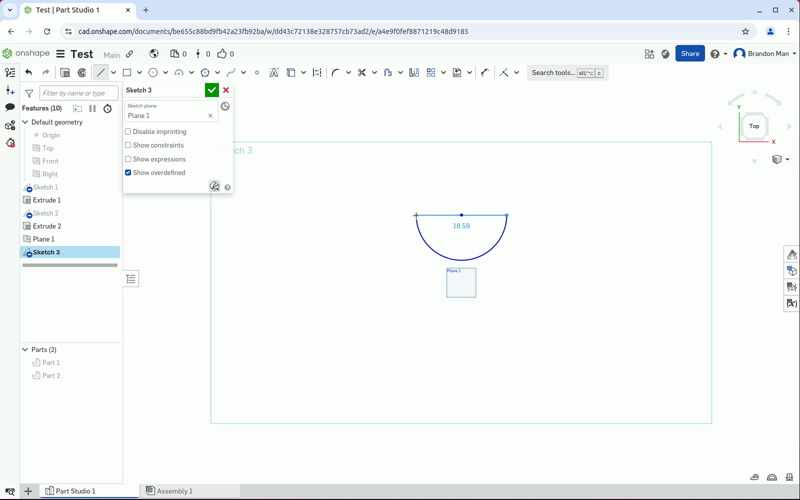
key(esc)
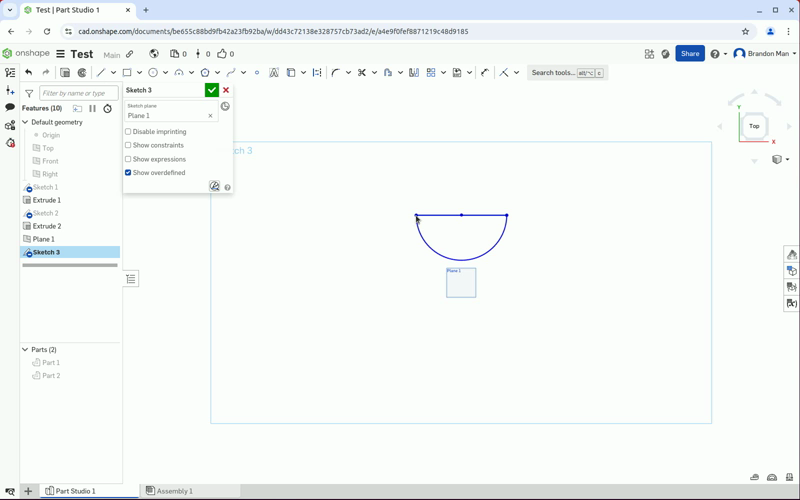
mouse_move(444, 245)
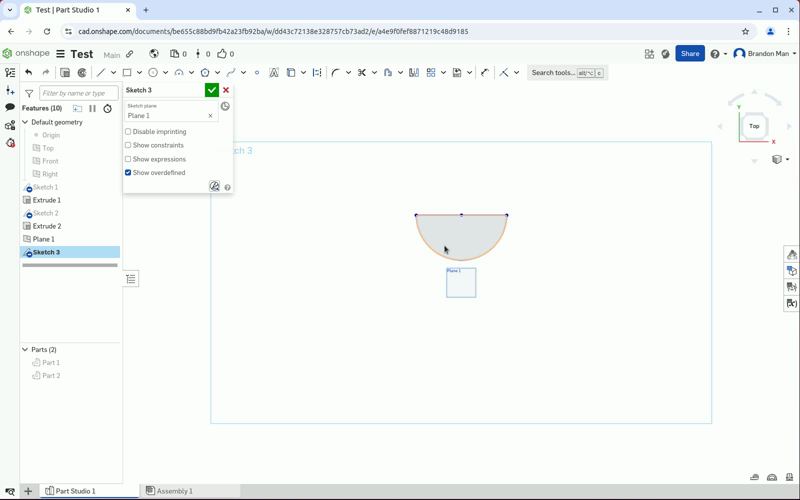
scroll(6)
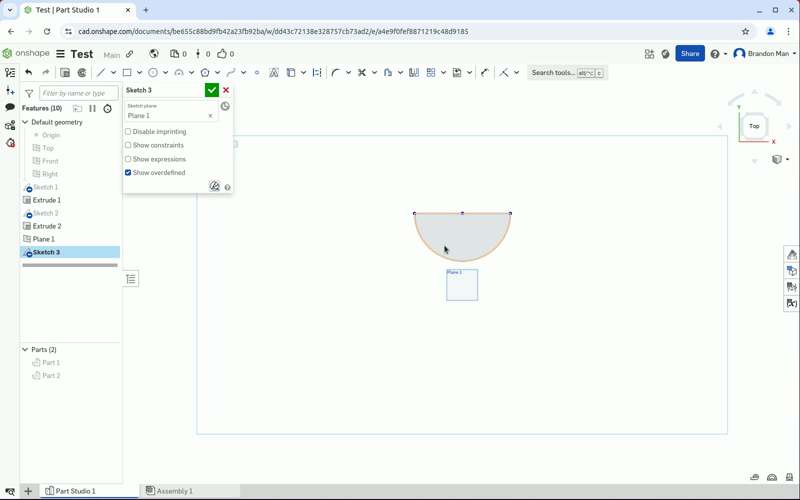
scroll(6)
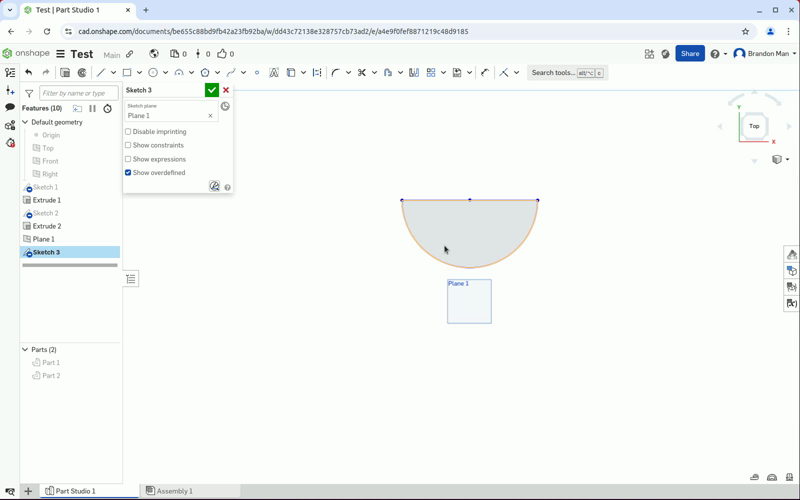
scroll(6)
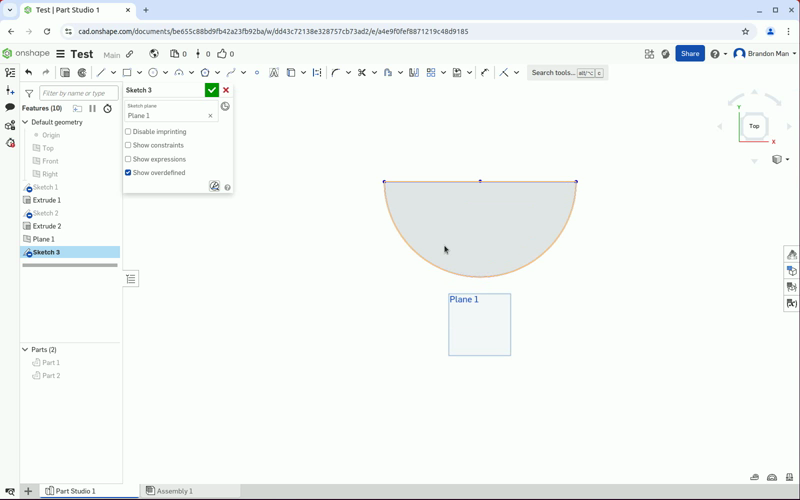
scroll(6)
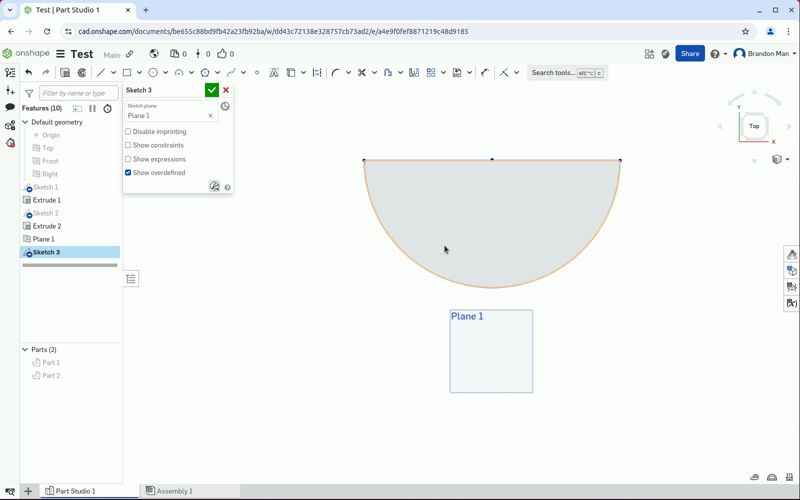
scroll(6)
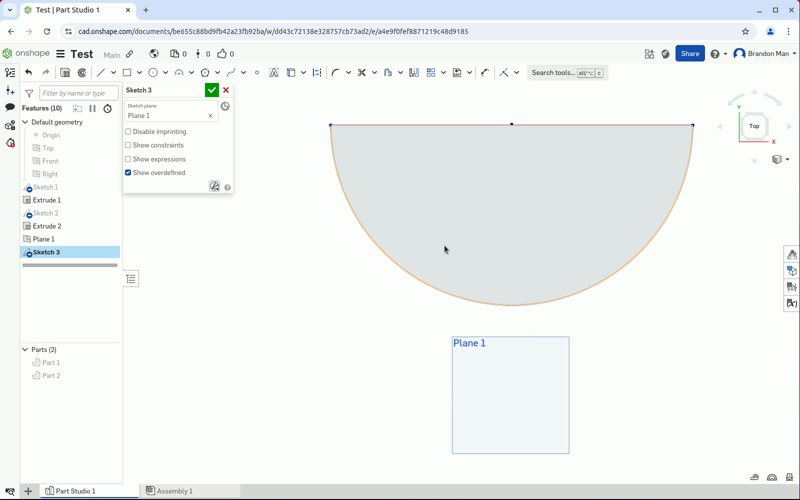
scroll(6)
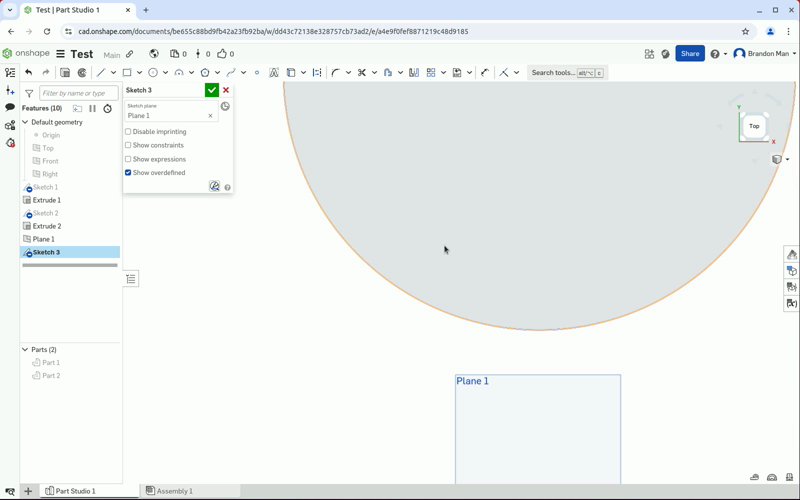
scroll(6)
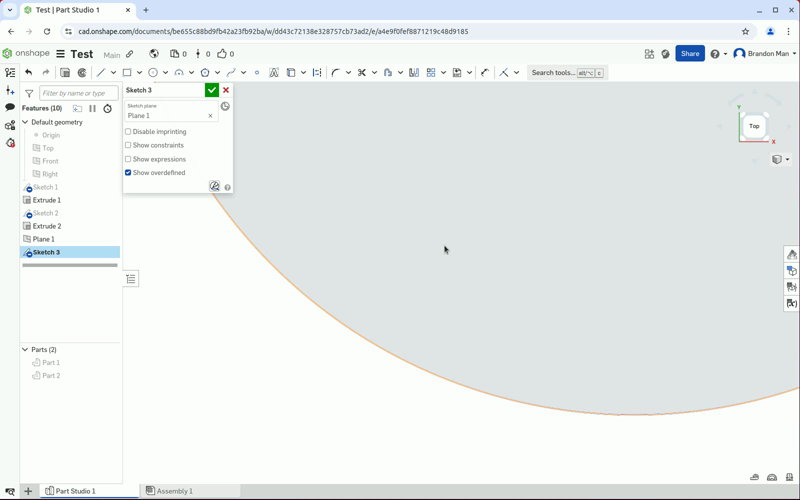
click(444, 245)
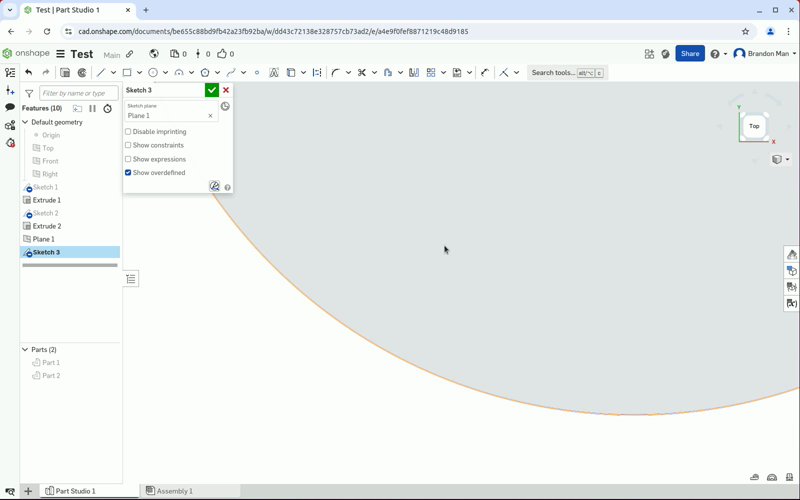
scroll(-6)
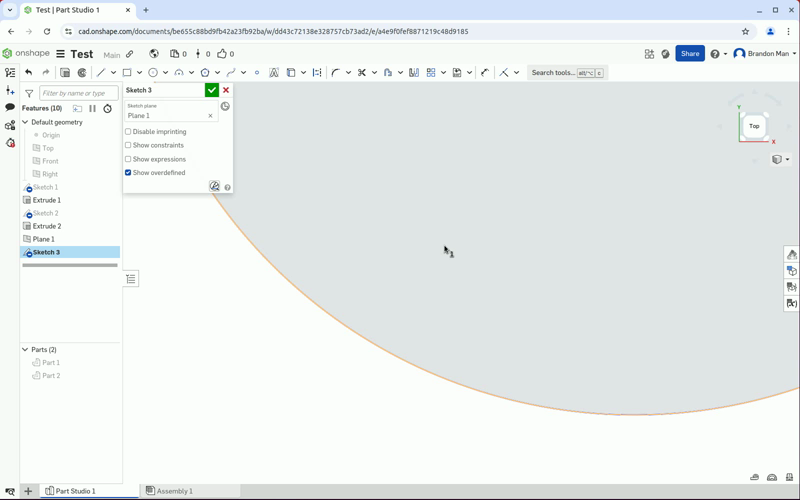
scroll(-6)
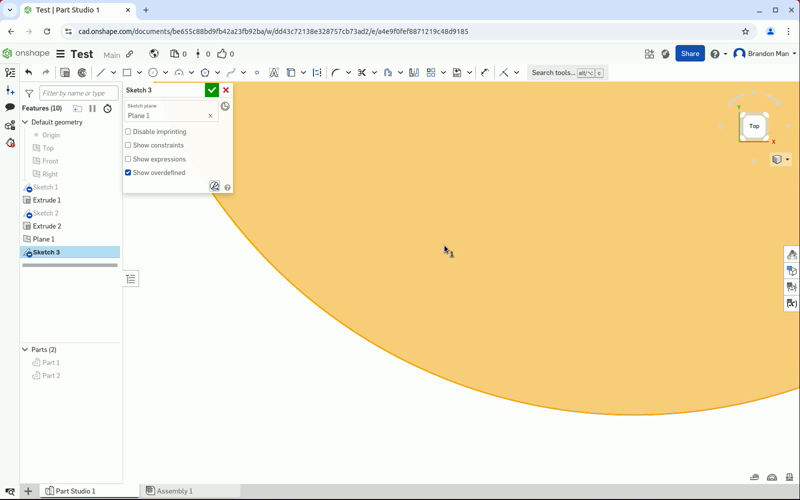
scroll(-6)
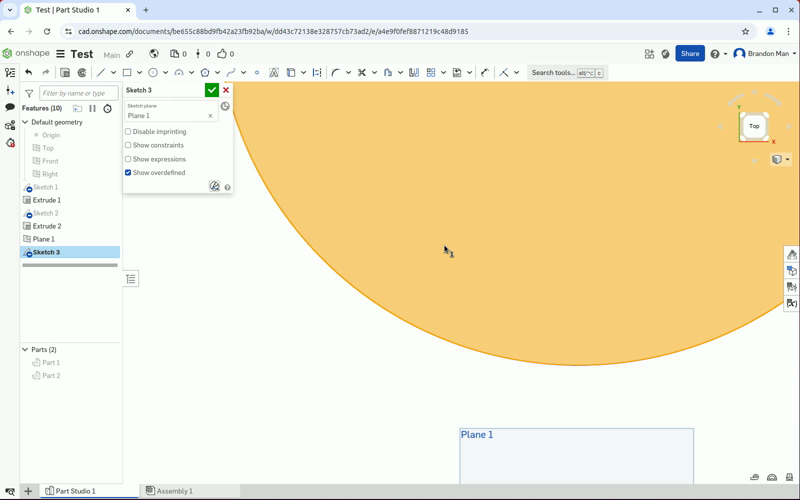
scroll(-6)
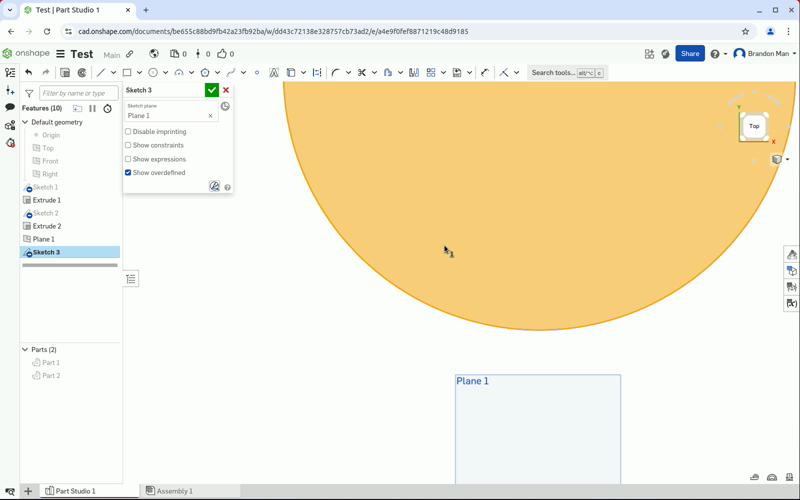
scroll(-6)
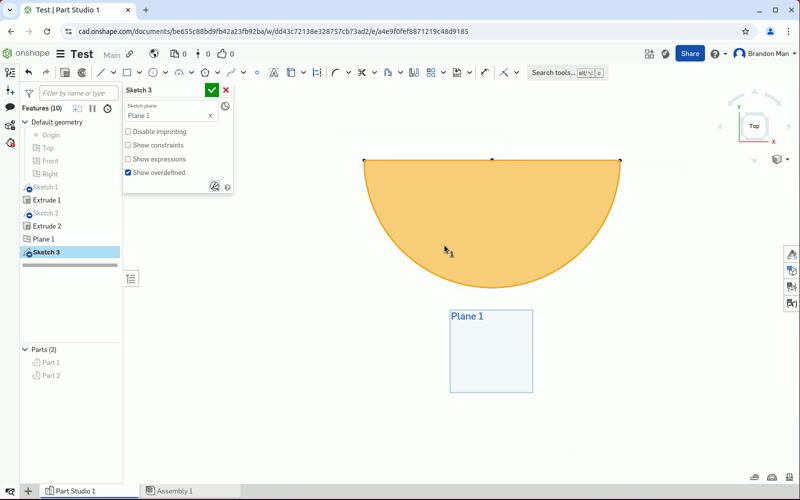
scroll(-6)
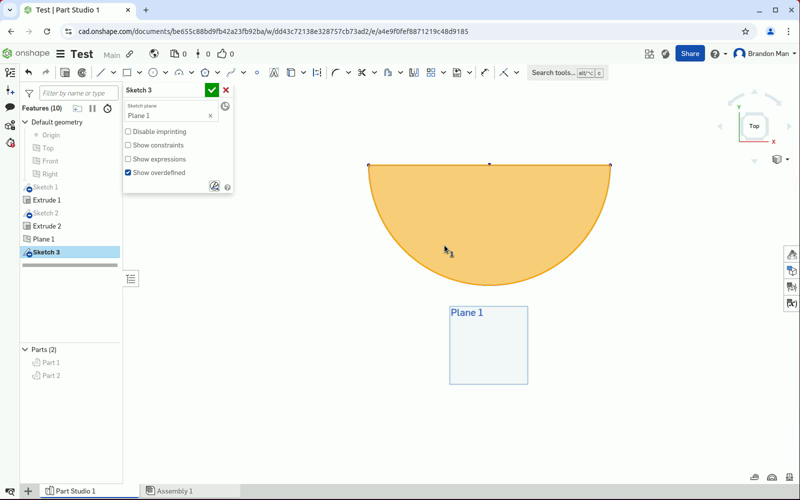
scroll(-6)
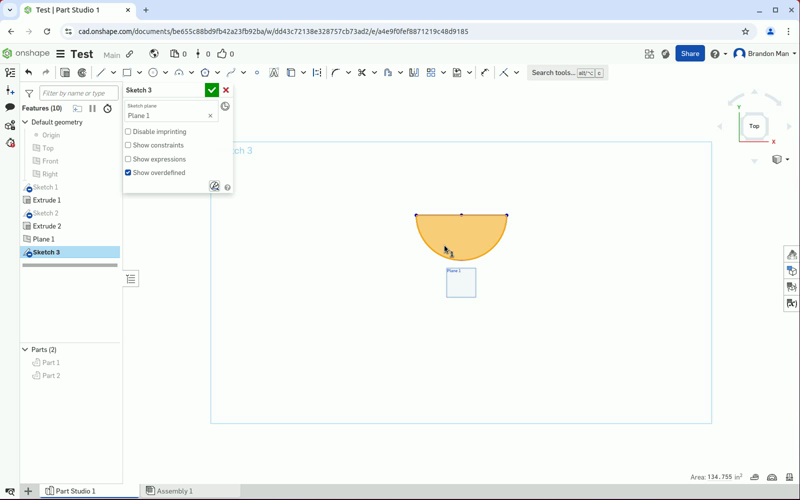
mouse_move(73, 352)
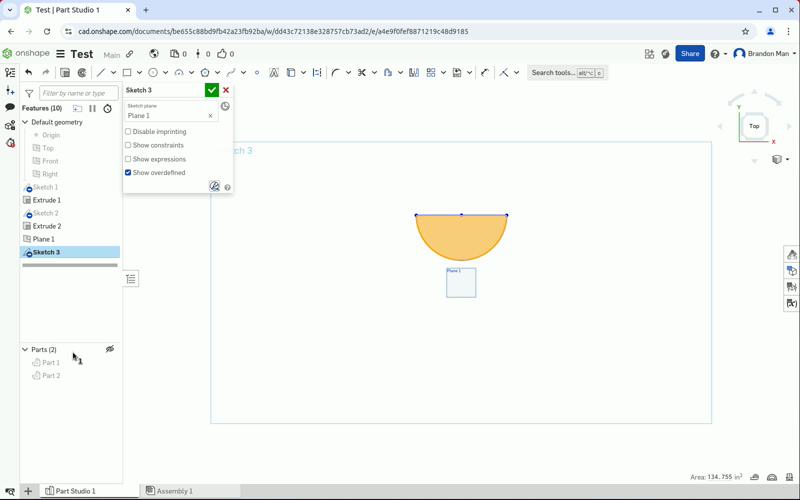
key(shift+y)
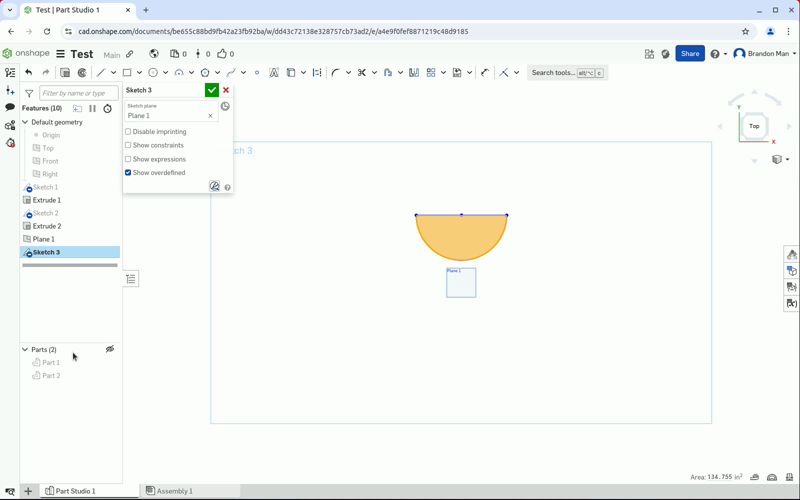
key(shift+e)
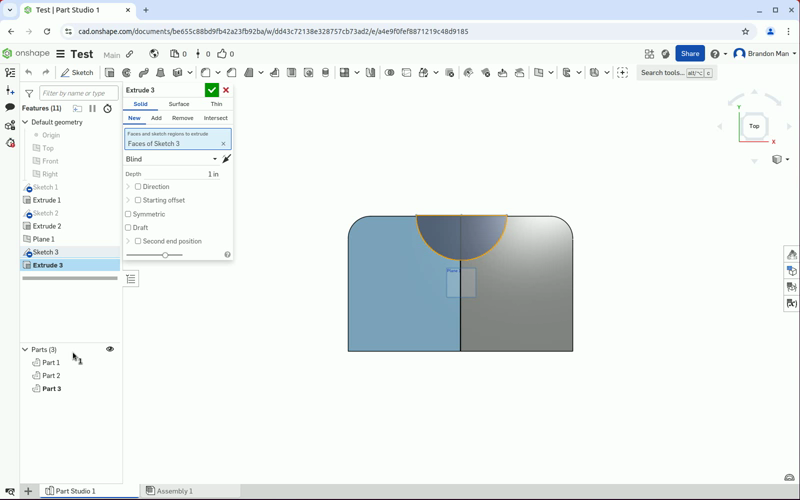
mouse_move(143, 106)
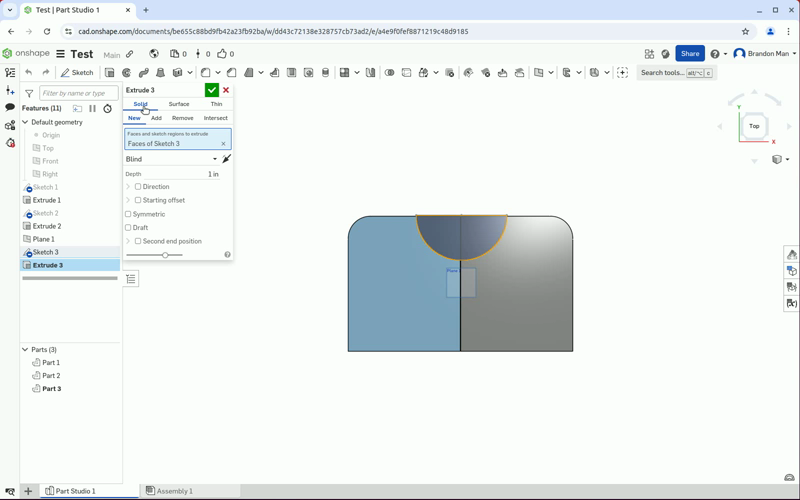
click(143, 106)
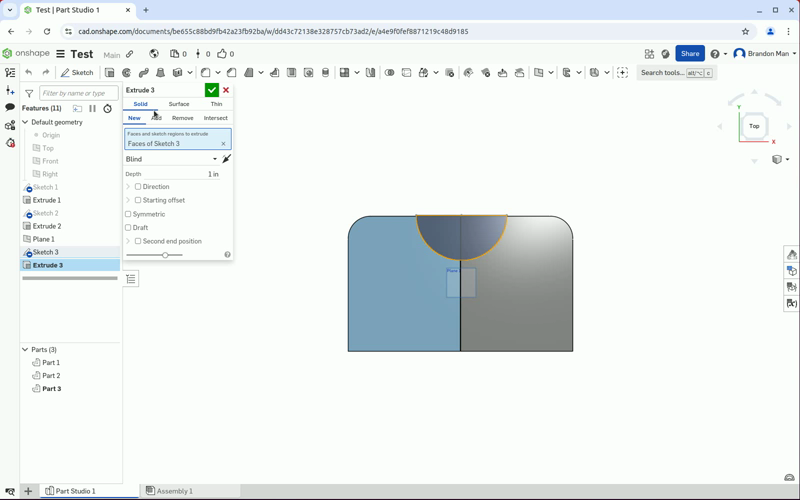
mouse_move(186, 120)
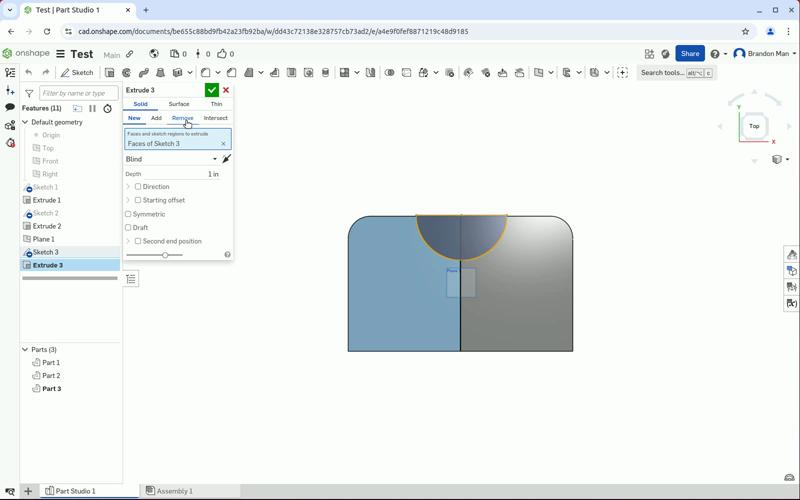
click(186, 120)
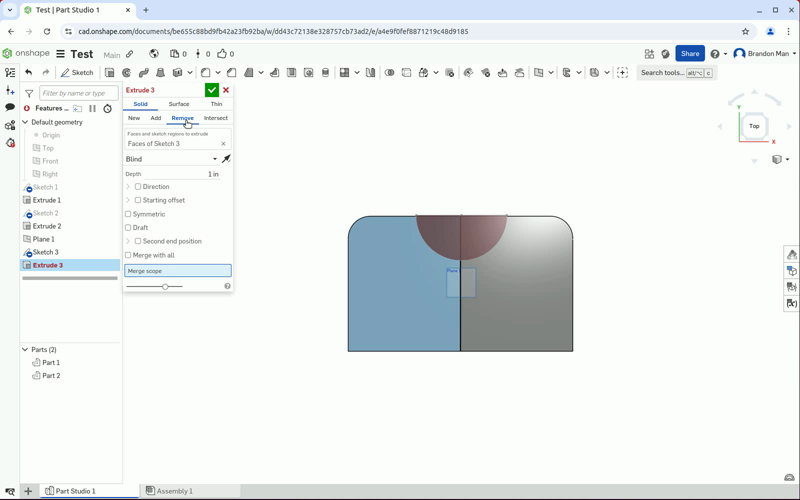
key(tab, 4)
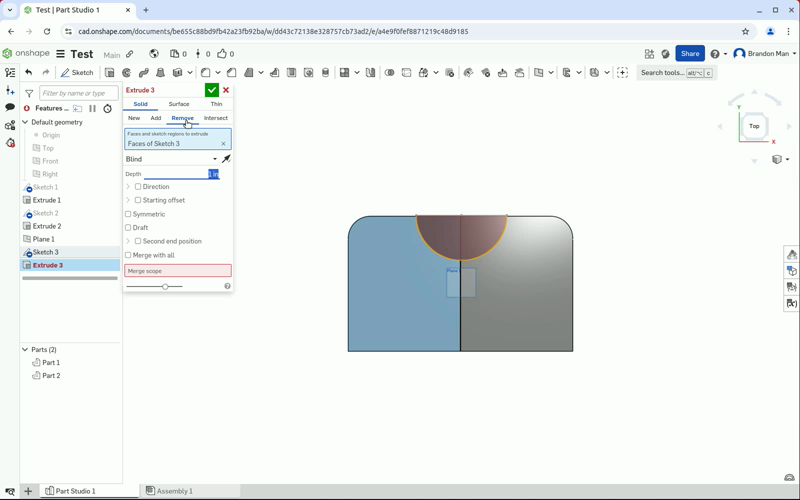
text(18.535)
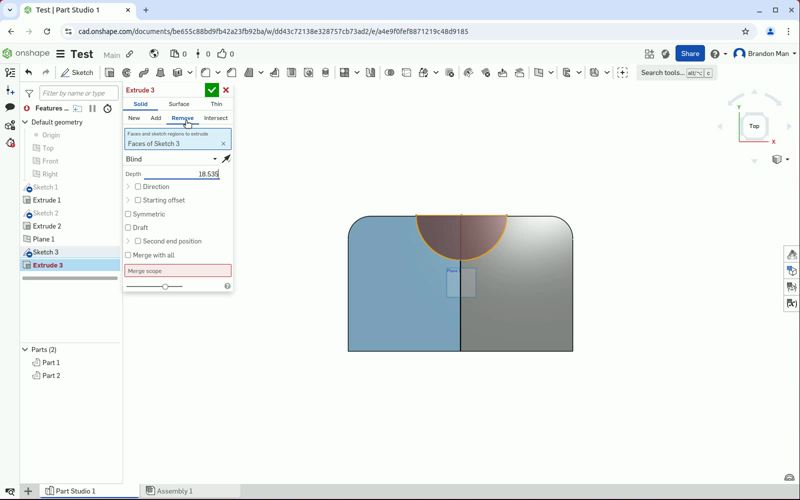
key(tab, 6)
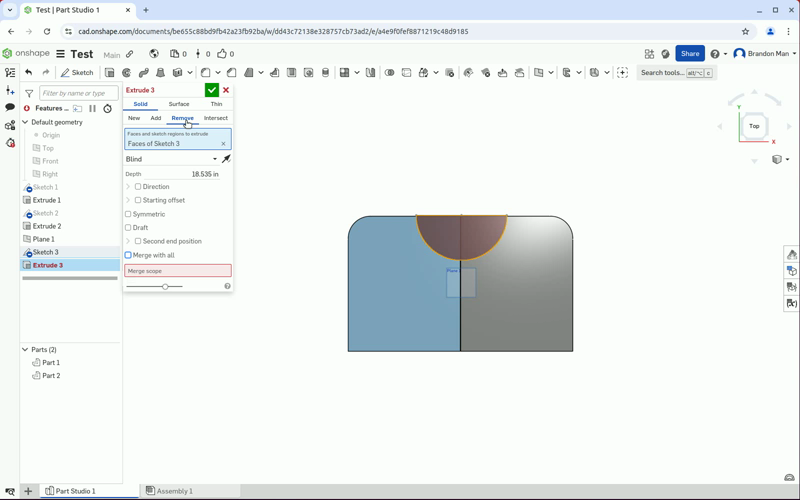
key(space)
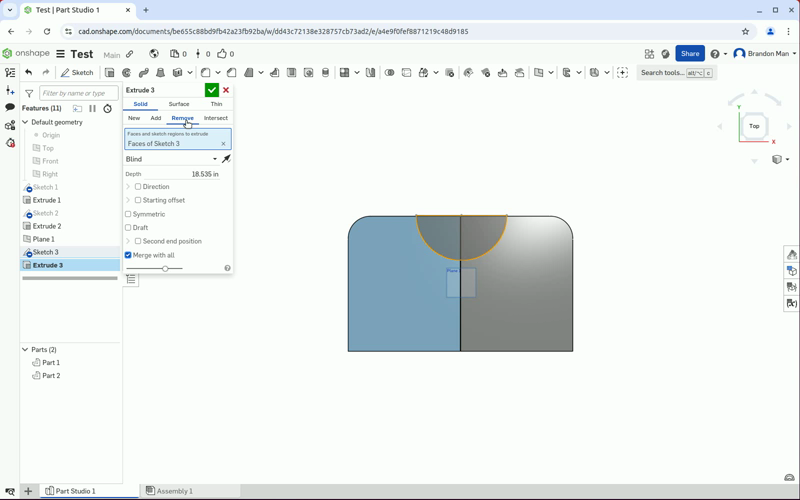
key(enter)
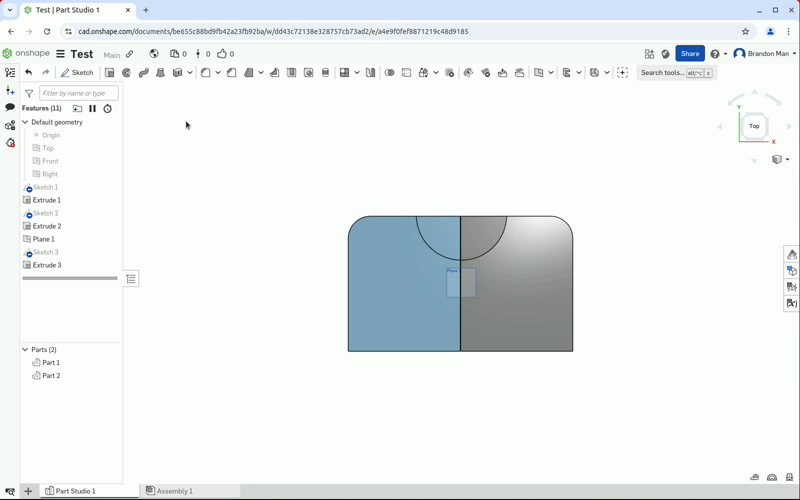
key(shift+h)
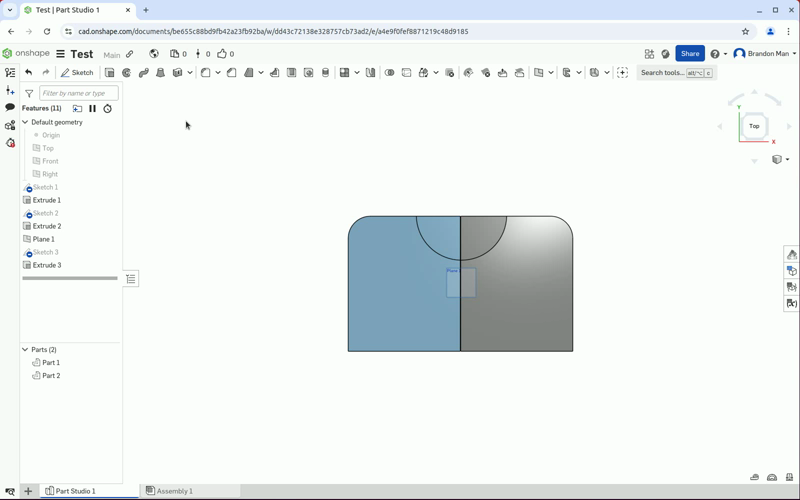
key(shift+h)
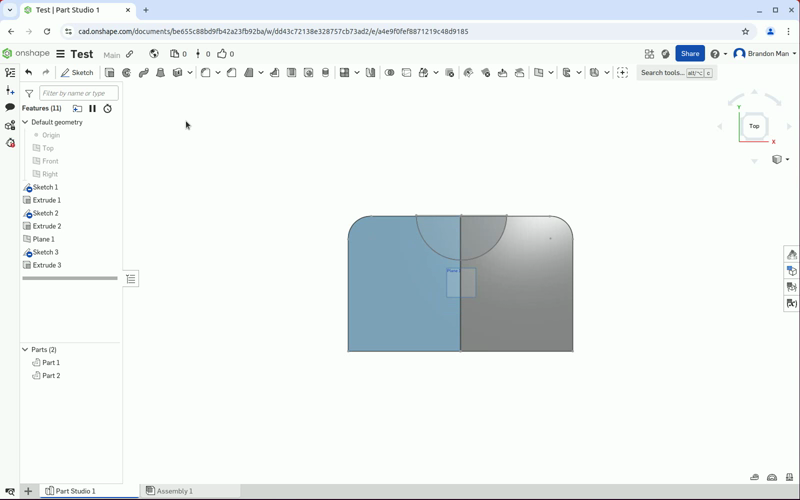
key(shift+7)
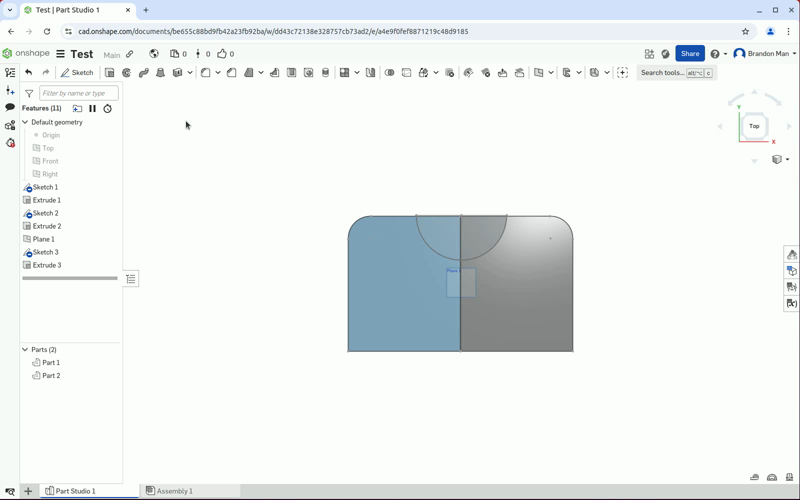
key(up, 3)
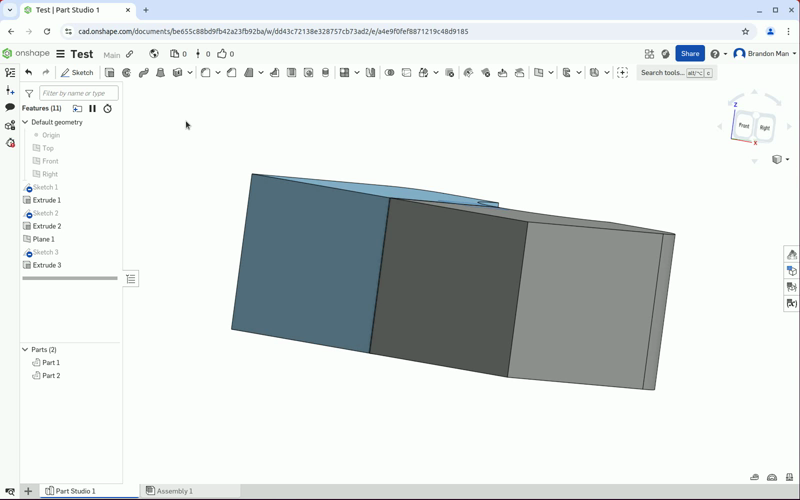
key(left, 3)
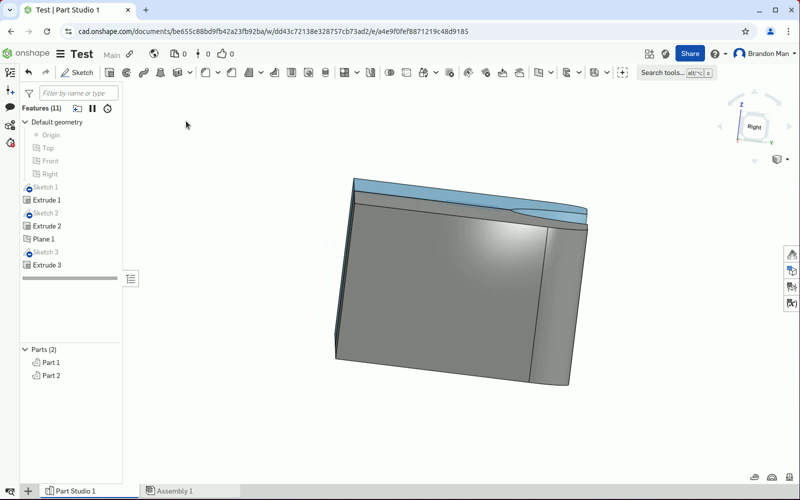
key(right, 3)
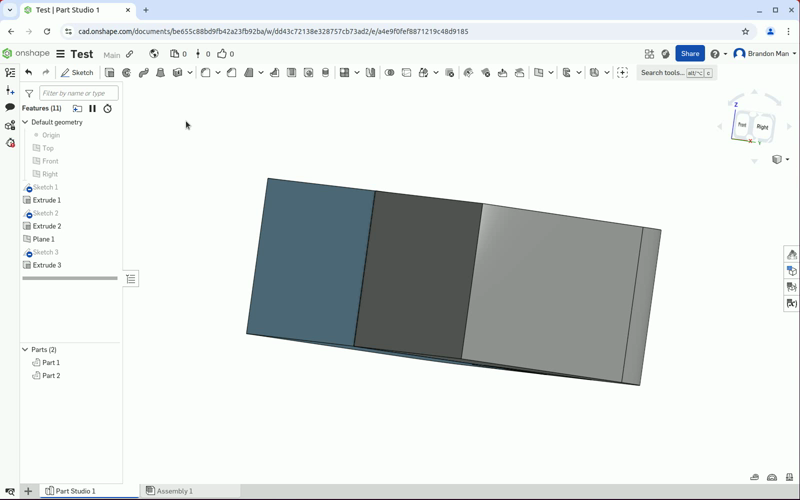
key(down, 3)
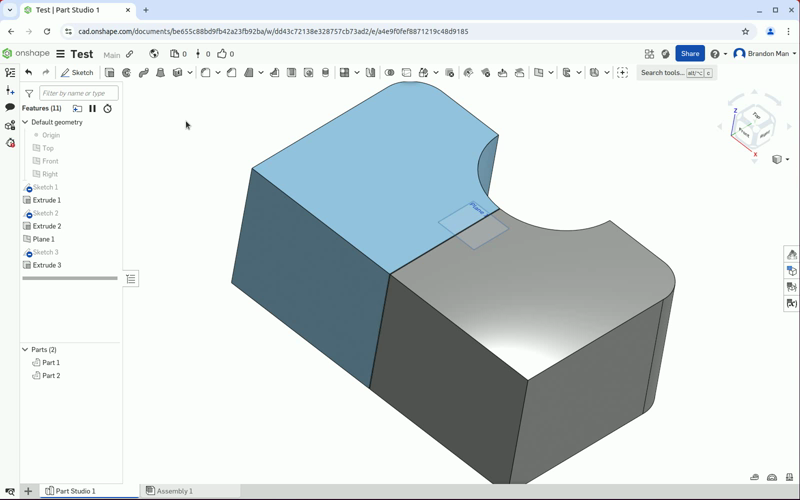
mouse_move(73, 189)
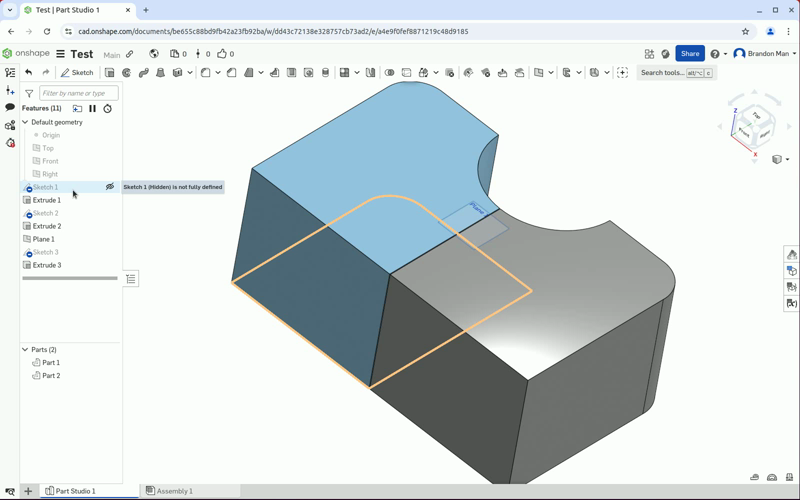
click(73, 189)